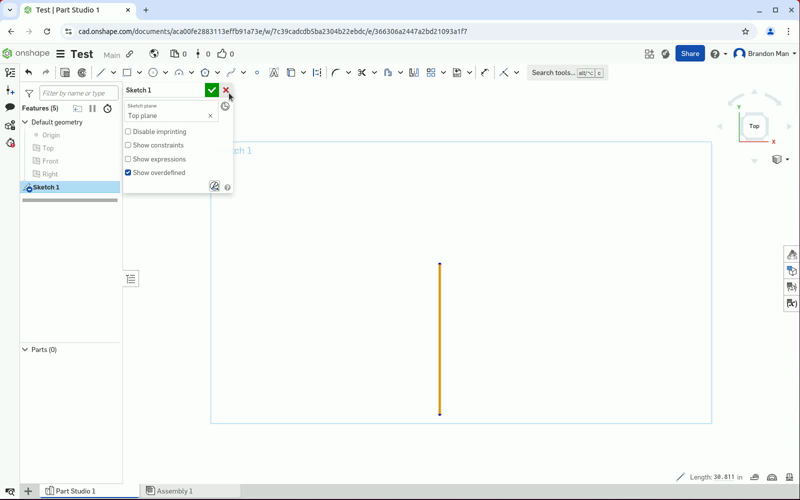
key(shift+h)
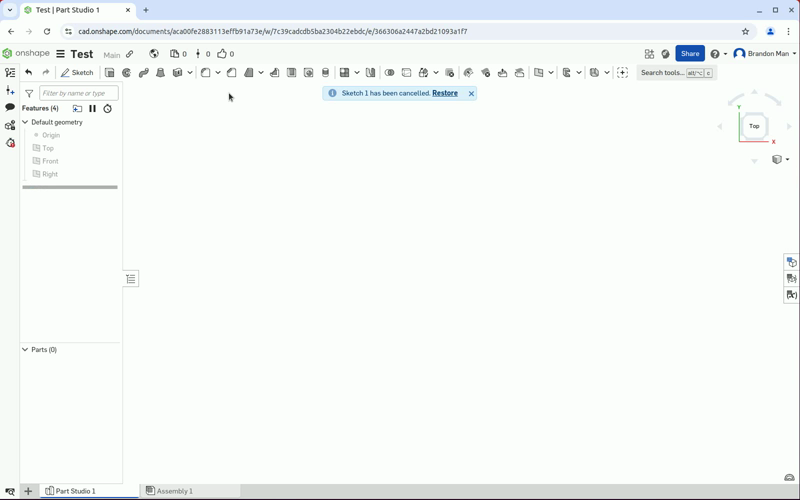
mouse_move(73, 352)
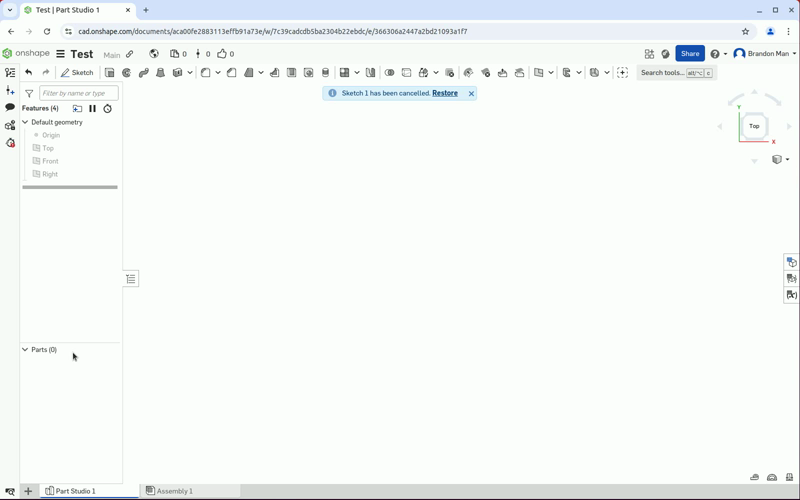
key(y)
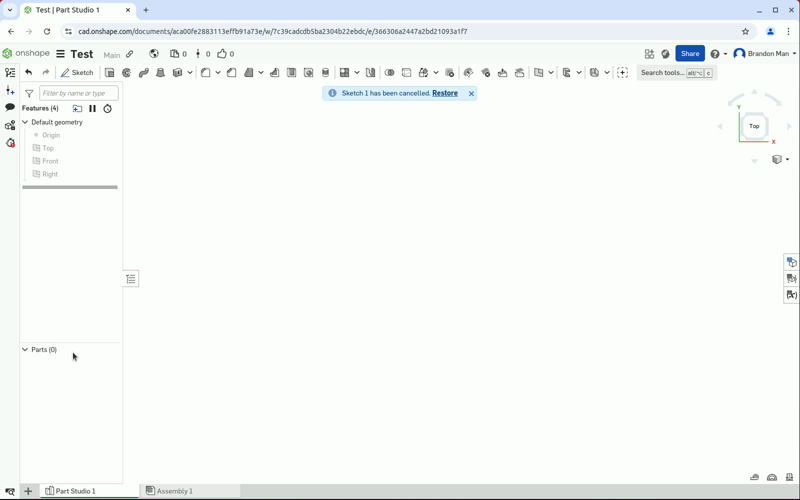
key(shift+p)
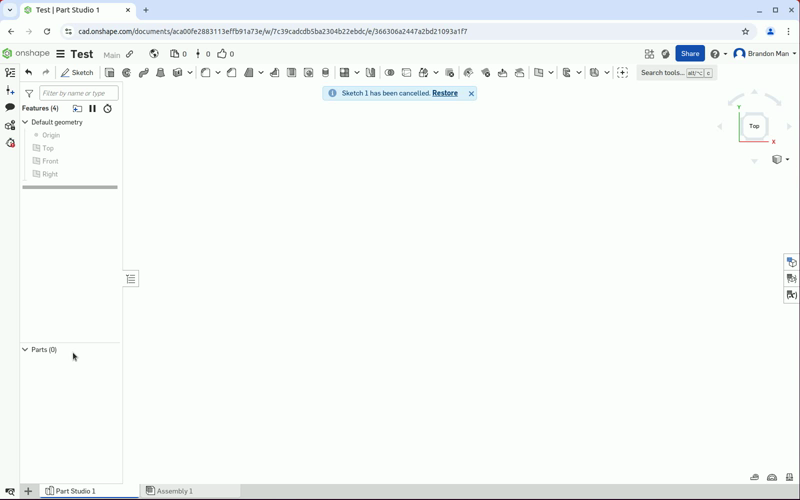
key(space)
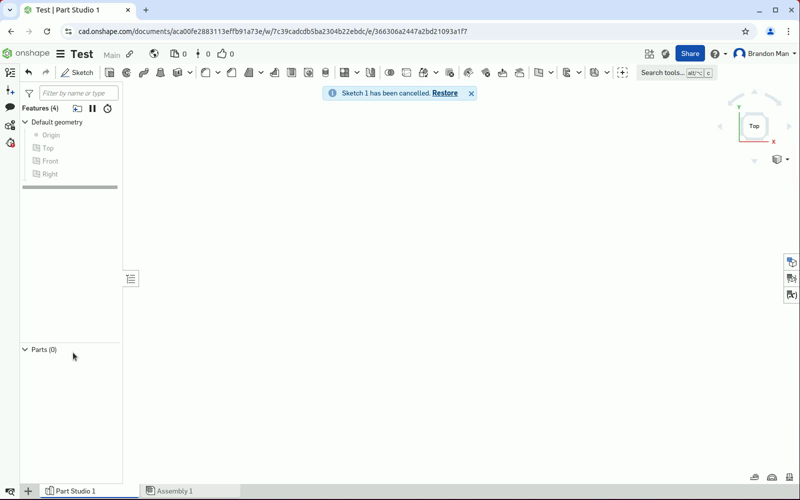
key_down(shift)
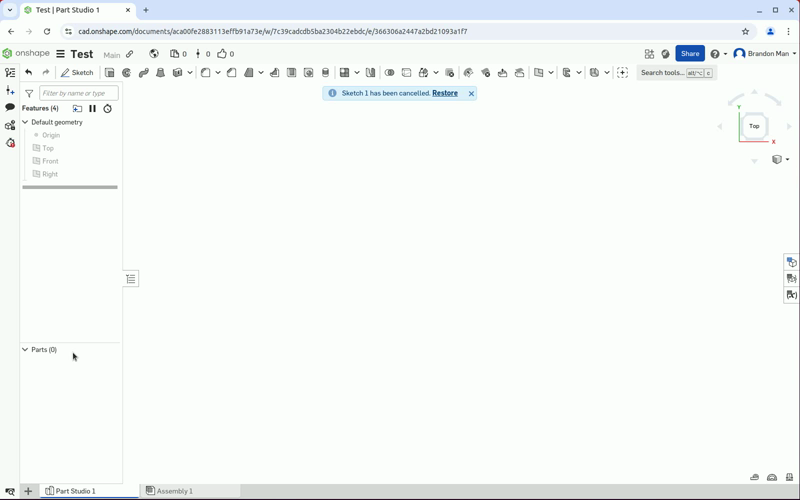
key(up)
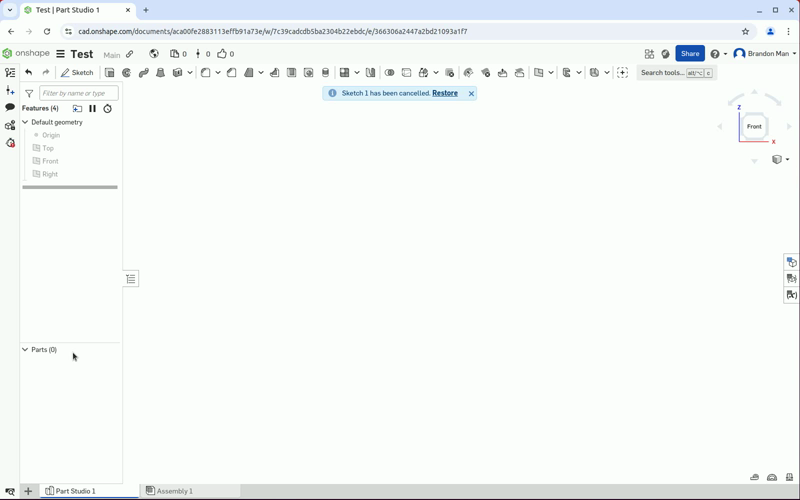
key_up(shift)
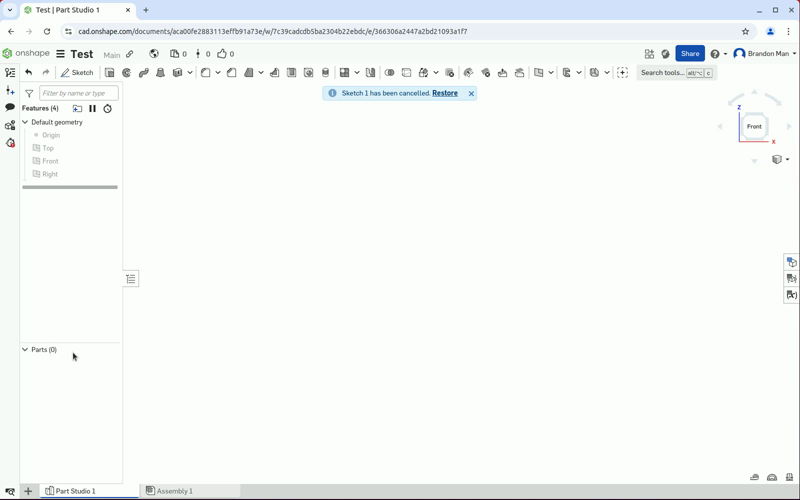
mouse_move(73, 352)
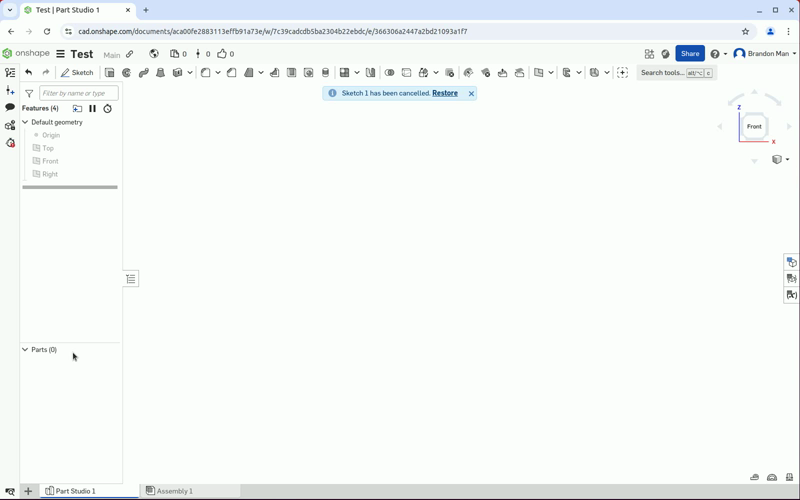
key(shift+y)
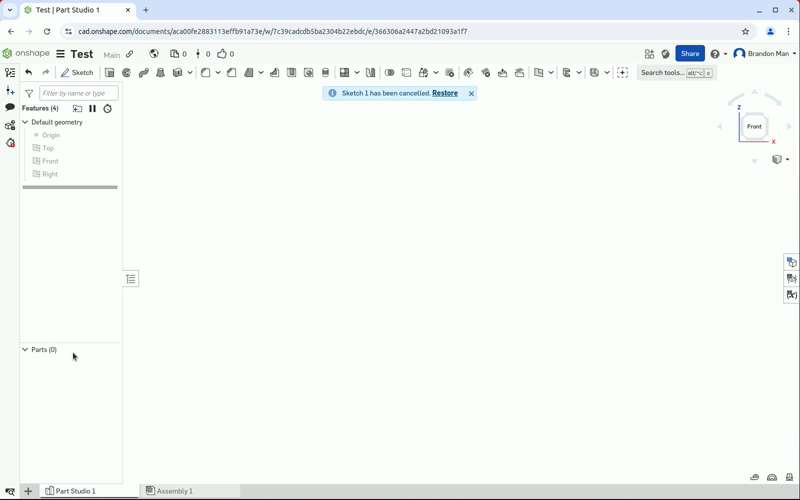
key(shift+s)
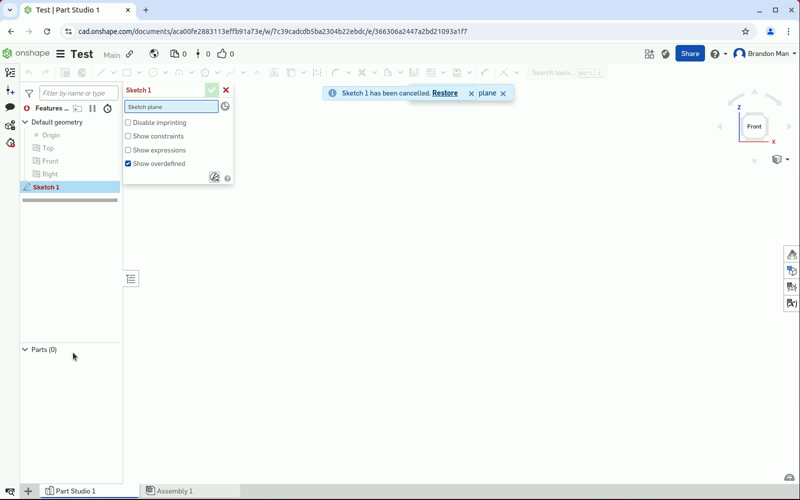
mouse_move(73, 163)
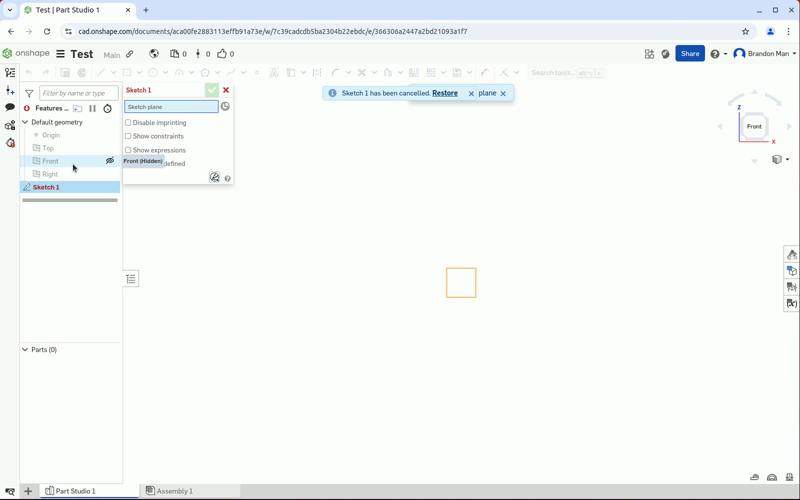
click(73, 163)
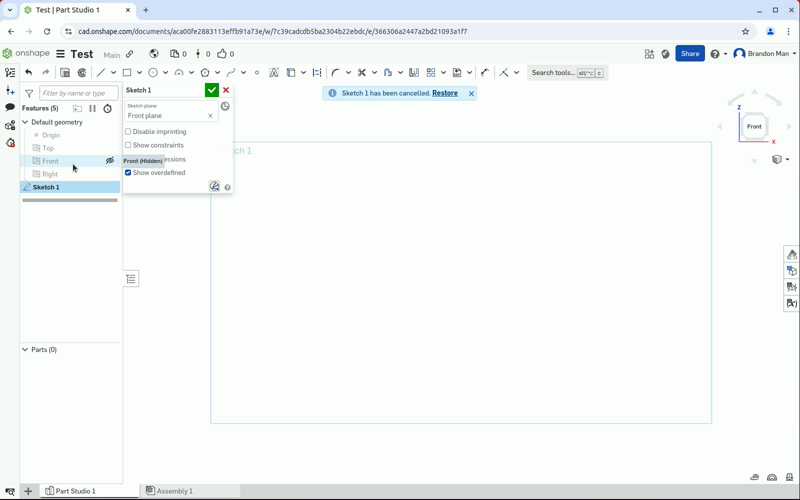
mouse_move(73, 352)
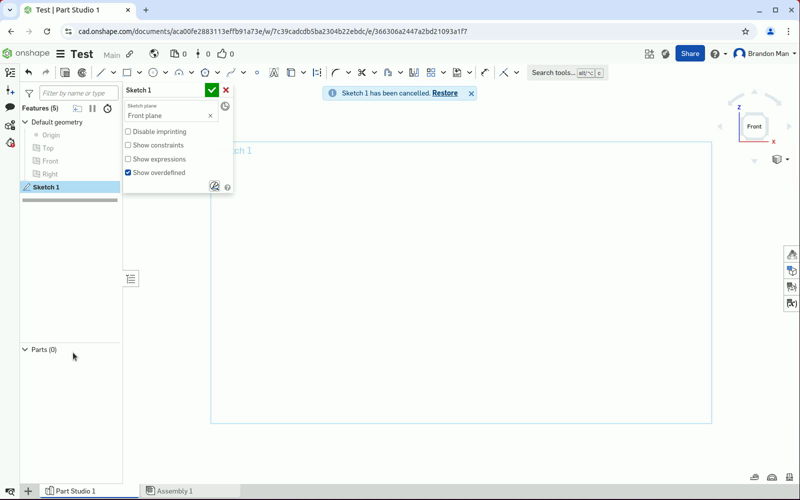
key(y)
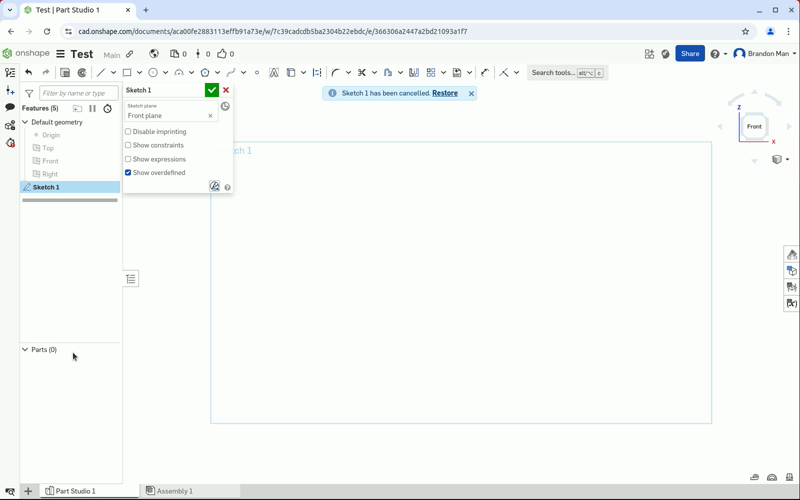
key(l)
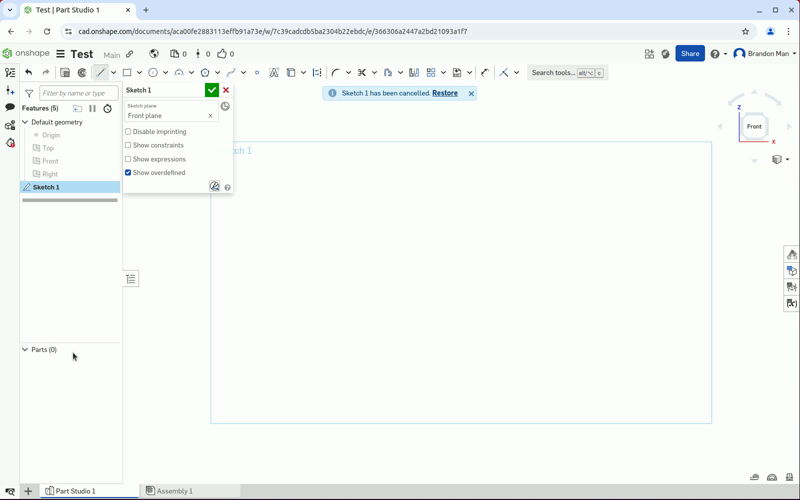
key_down(shift)
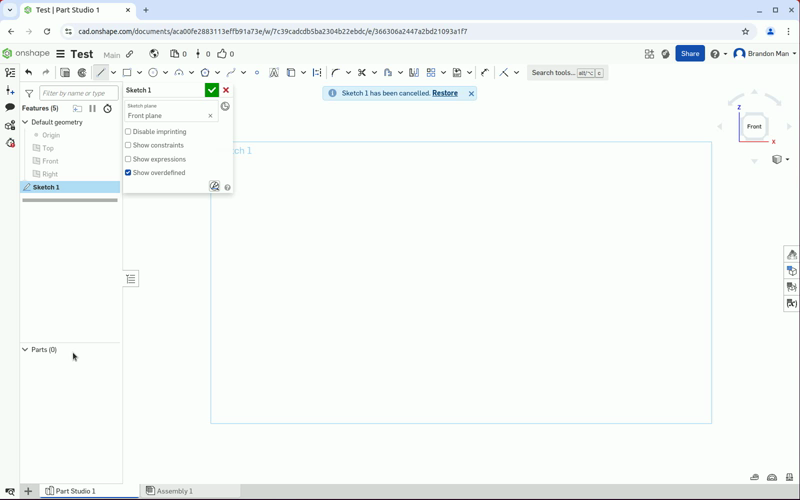
mouse_move(457, 281)
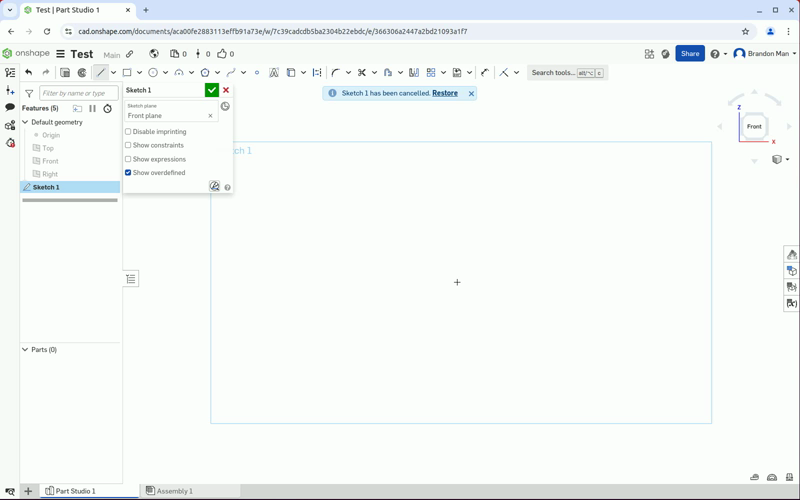
click(457, 281)
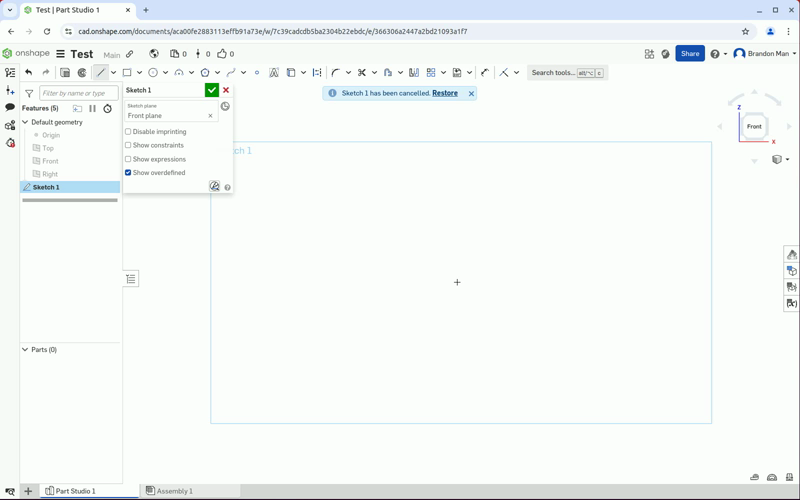
key_up(shift)
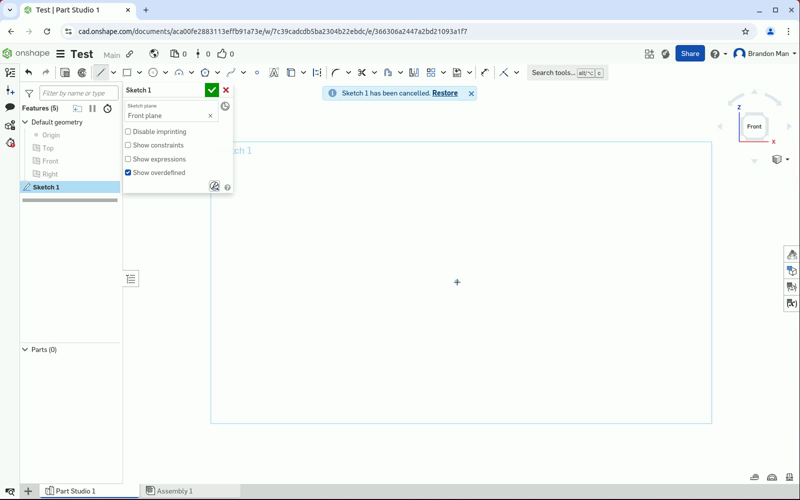
key_down(shift)
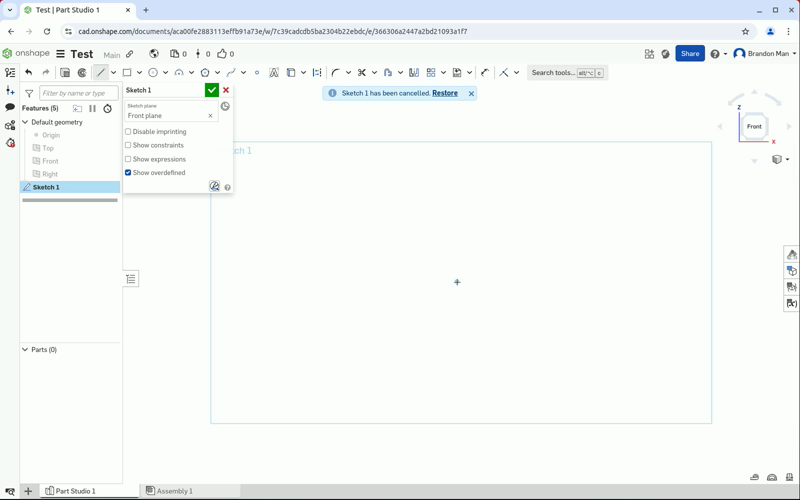
mouse_move(487, 281)
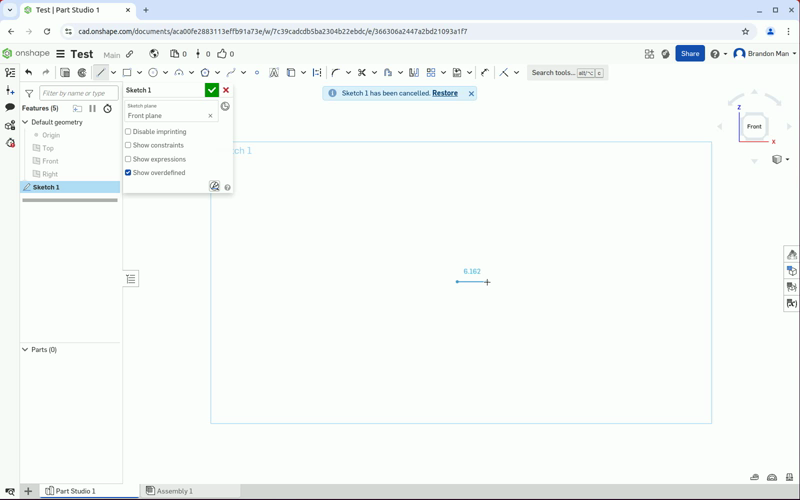
mouse_move(460, 282)
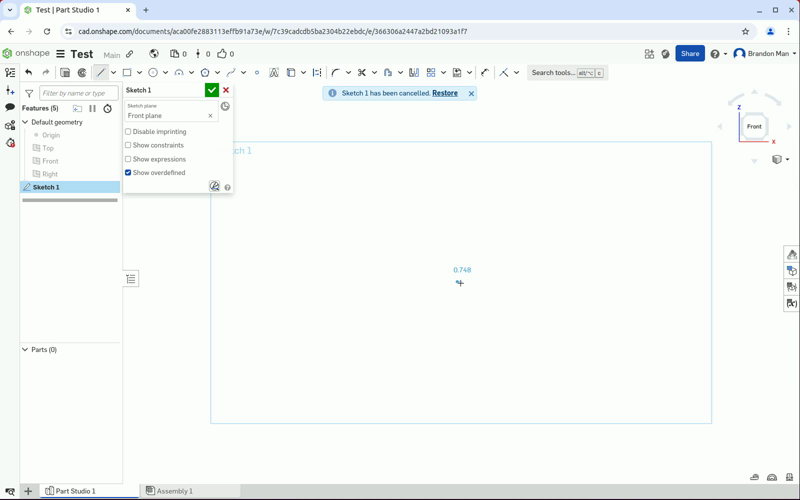
scroll(6)
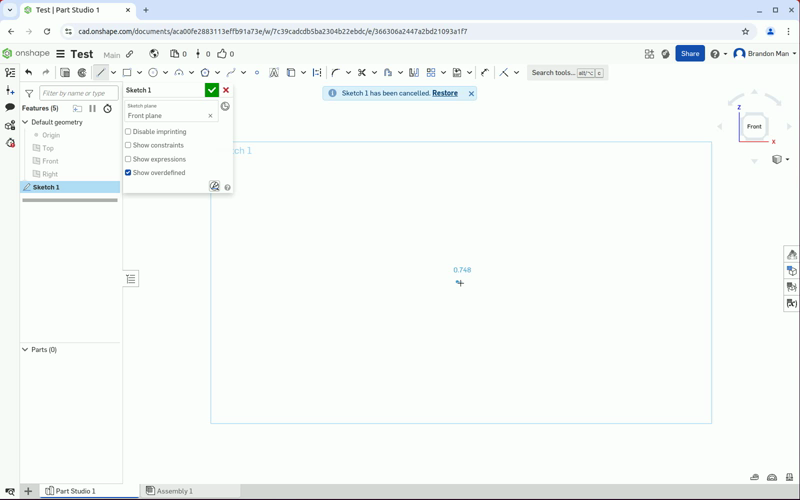
scroll(6)
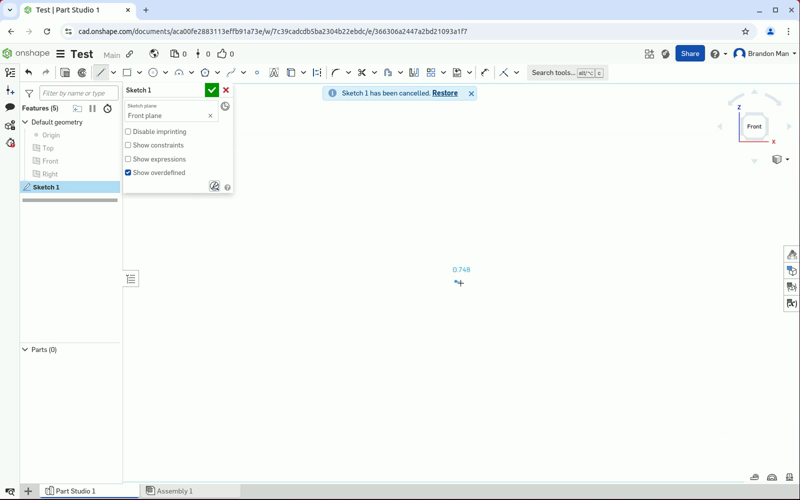
scroll(6)
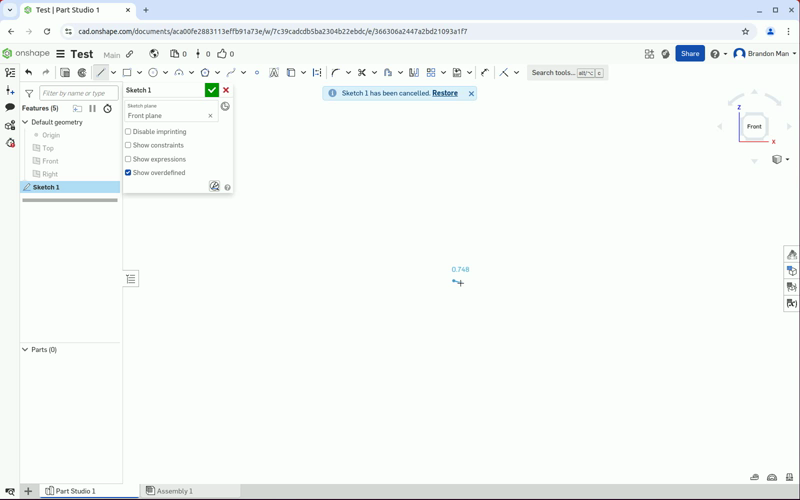
scroll(6)
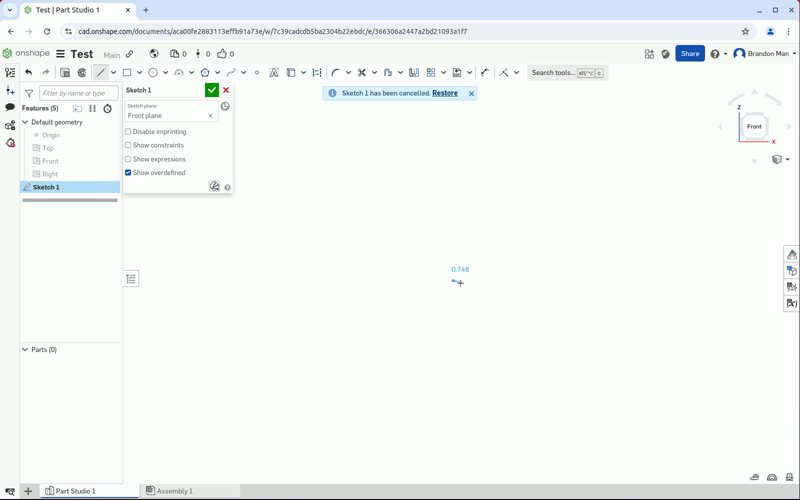
scroll(6)
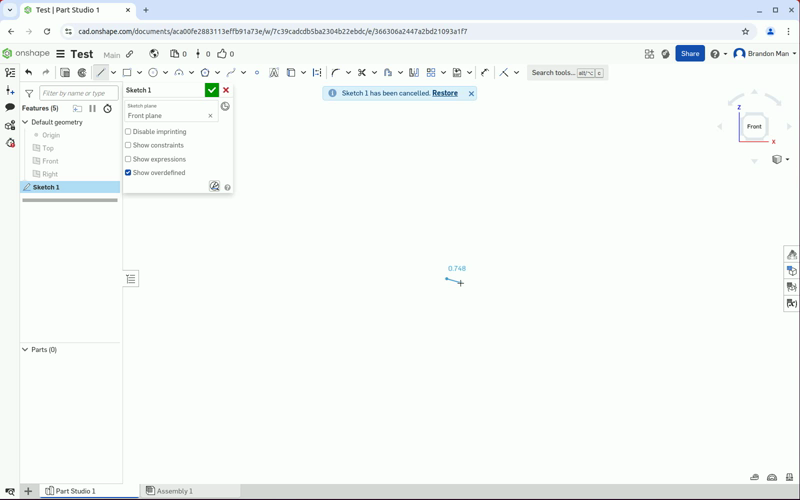
scroll(6)
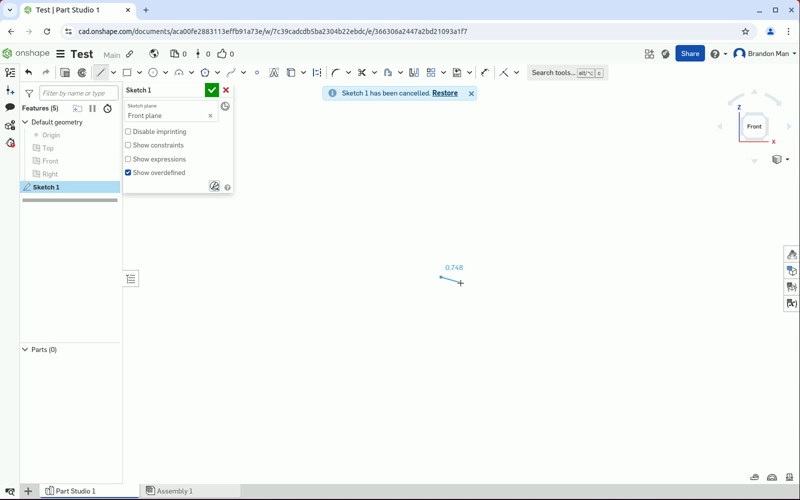
scroll(6)
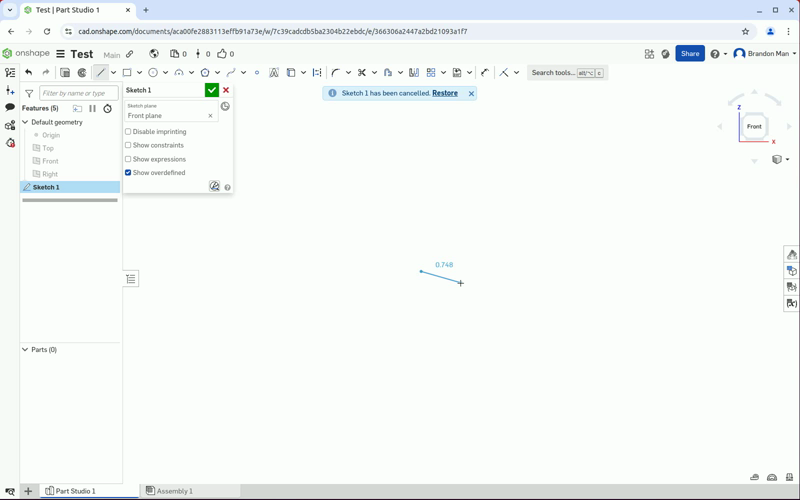
click(460, 282)
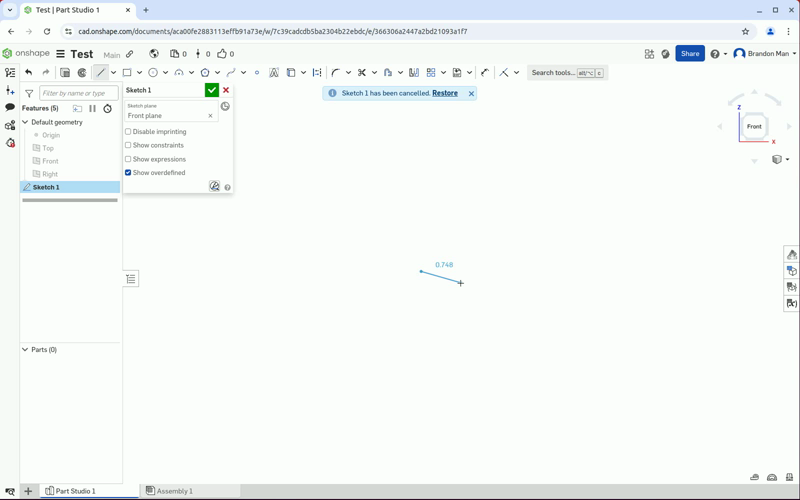
scroll(-6)
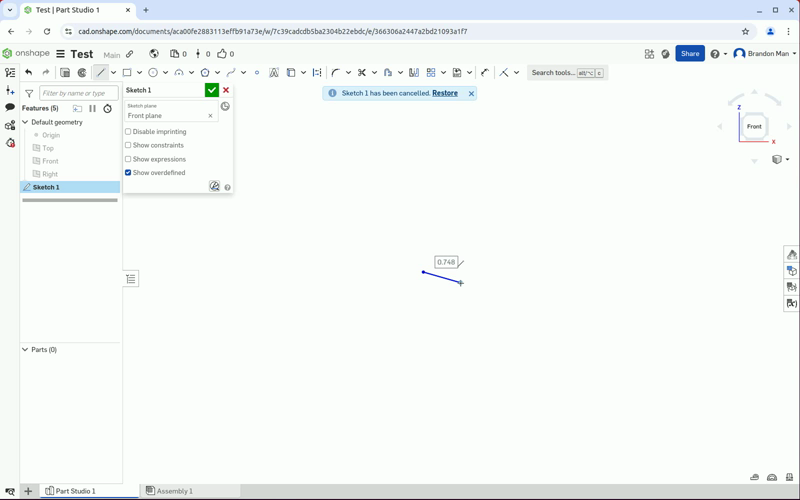
scroll(-6)
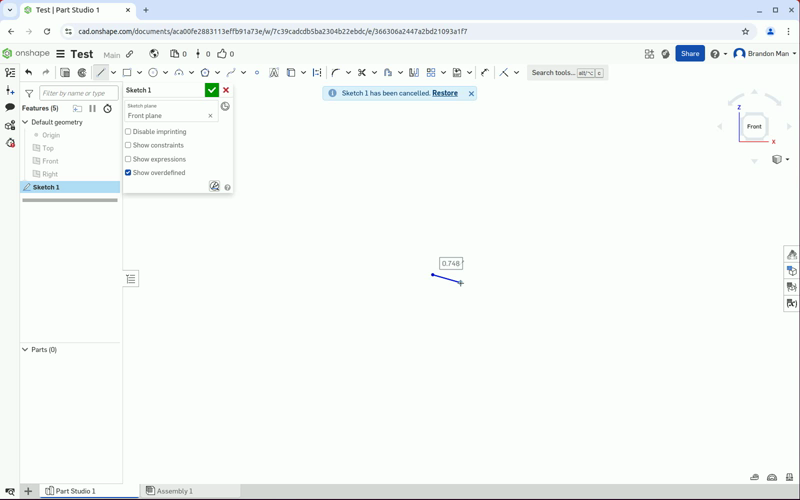
scroll(-6)
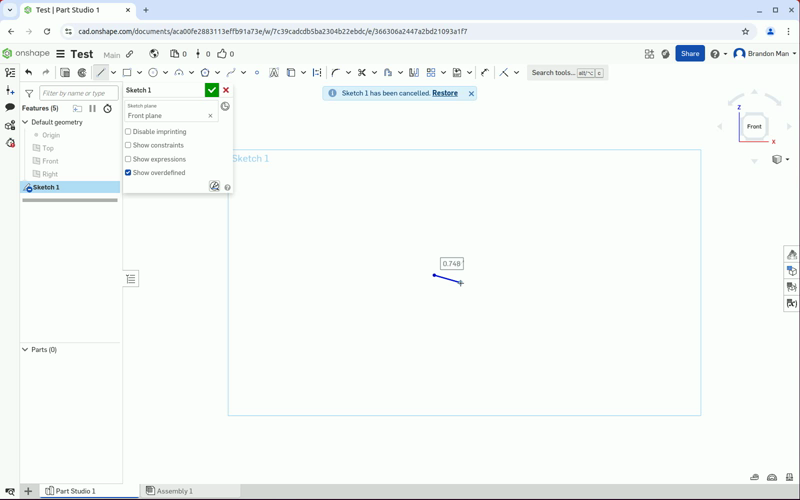
scroll(-6)
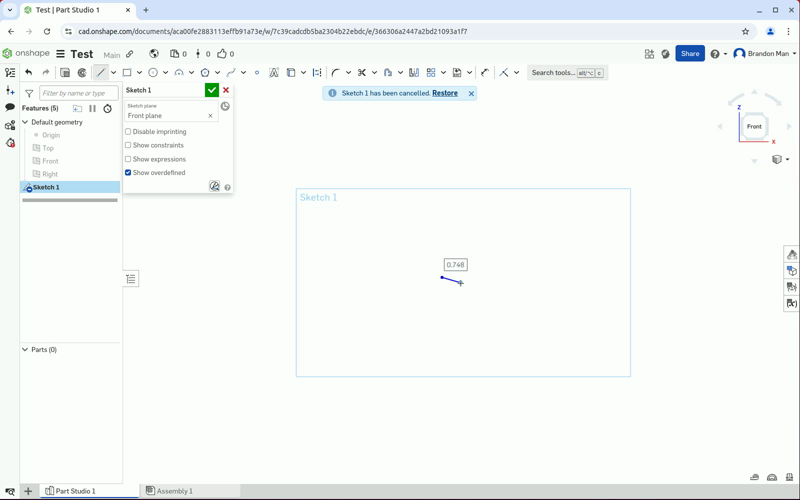
scroll(-6)
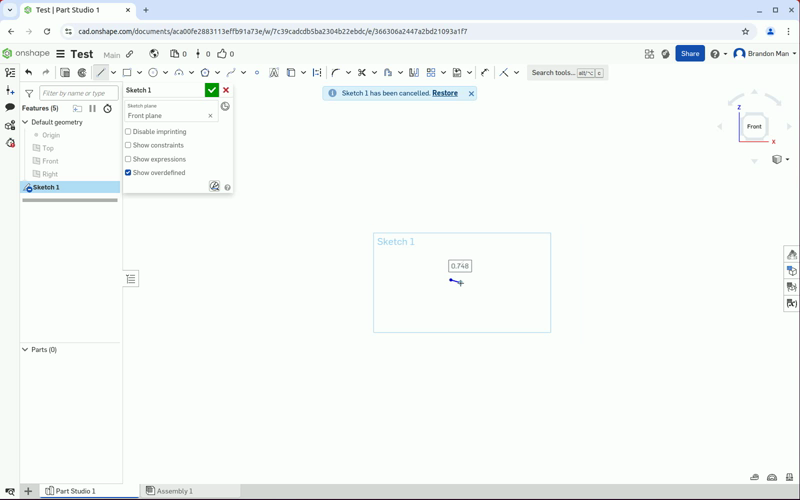
scroll(-6)
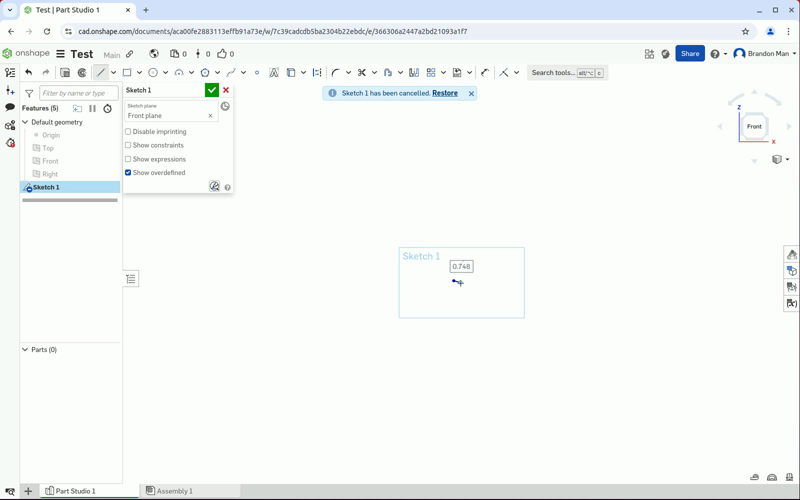
scroll(-6)
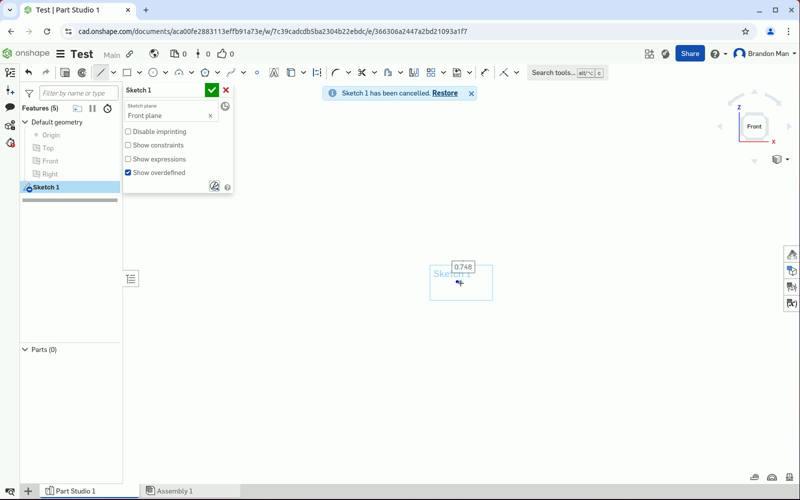
key_up(shift)
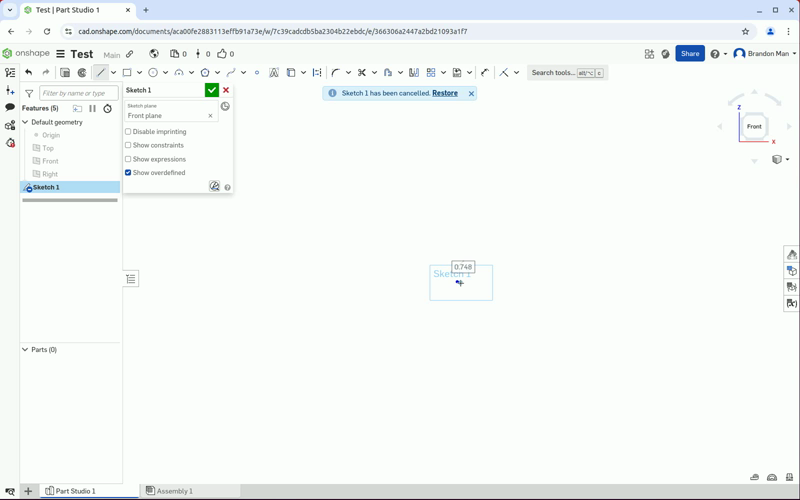
key_down(shift)
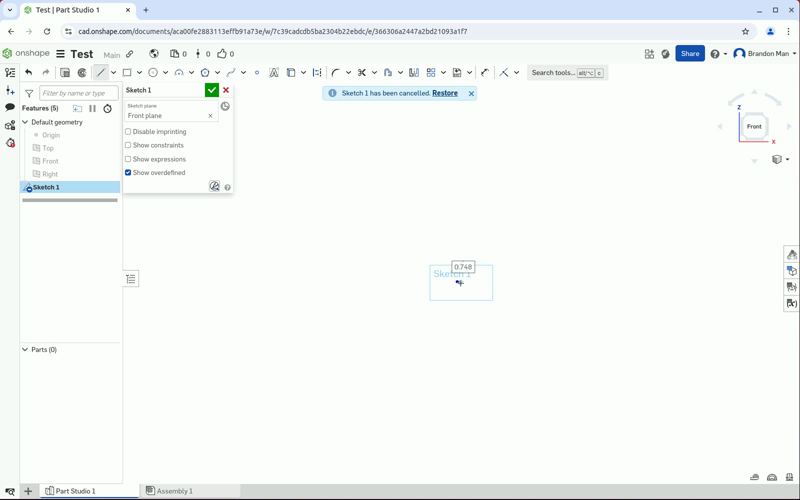
mouse_move(490, 282)
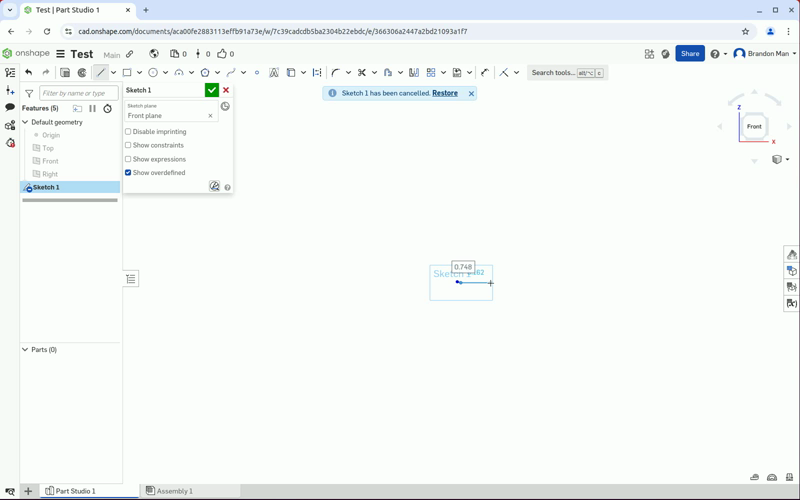
mouse_move(464, 282)
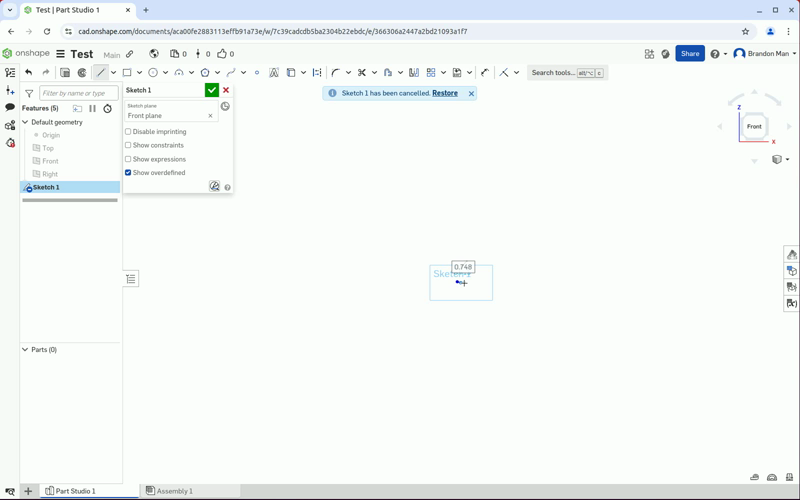
scroll(6)
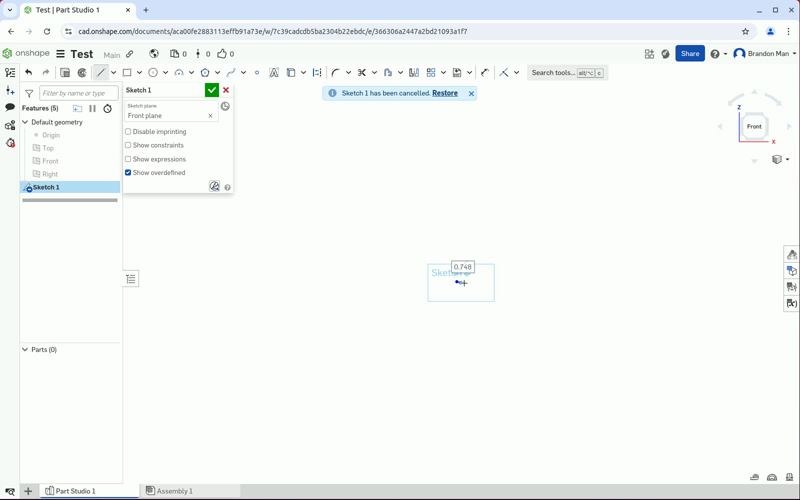
scroll(6)
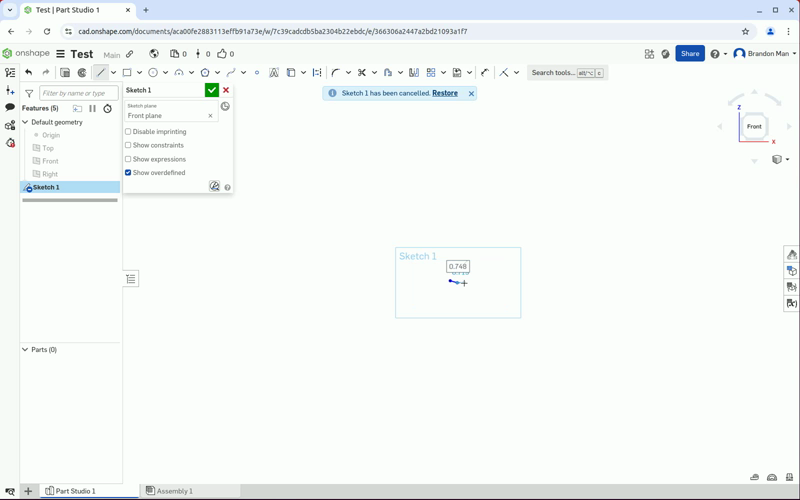
scroll(6)
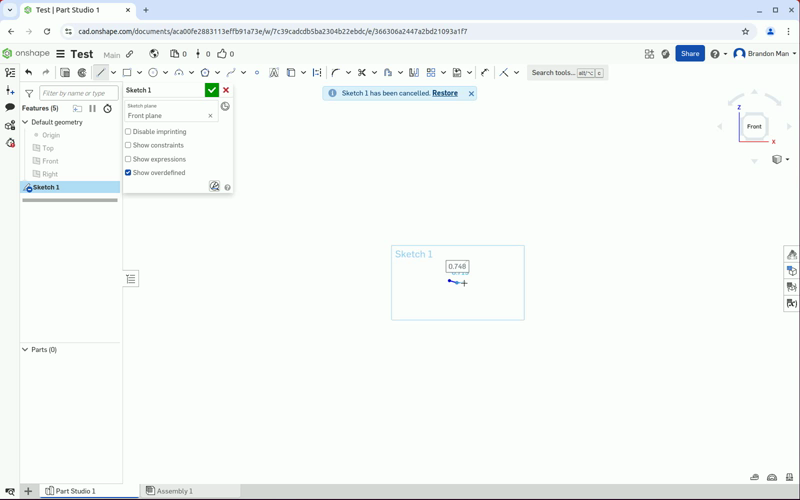
scroll(6)
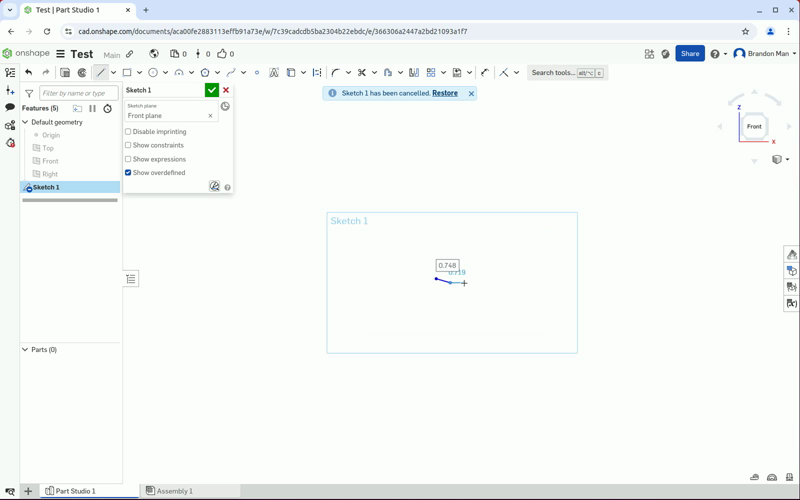
scroll(6)
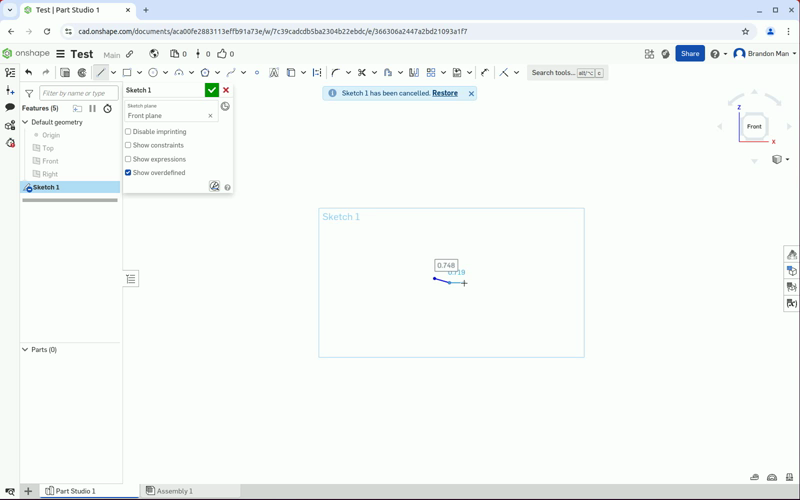
scroll(6)
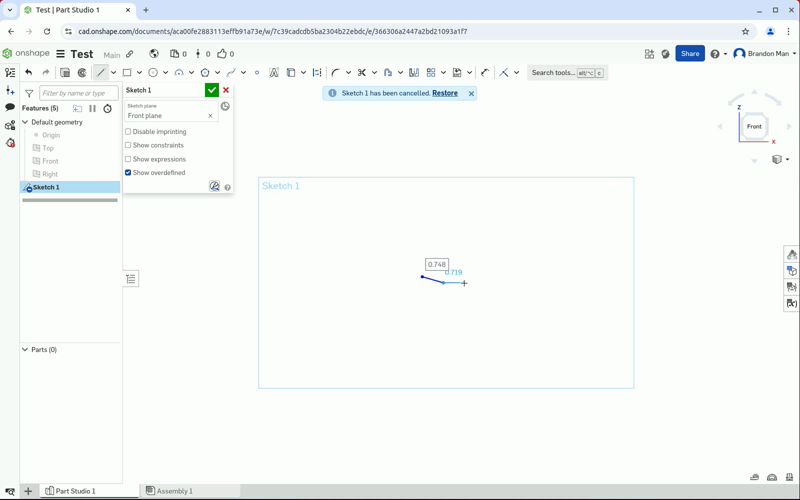
scroll(6)
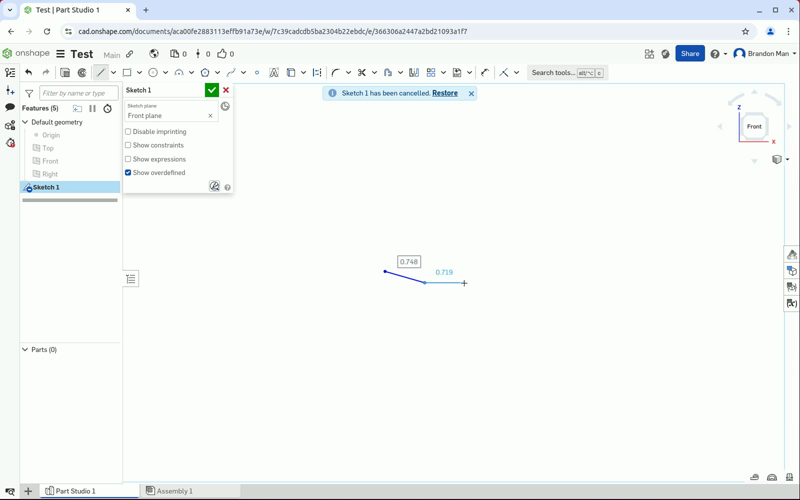
click(464, 282)
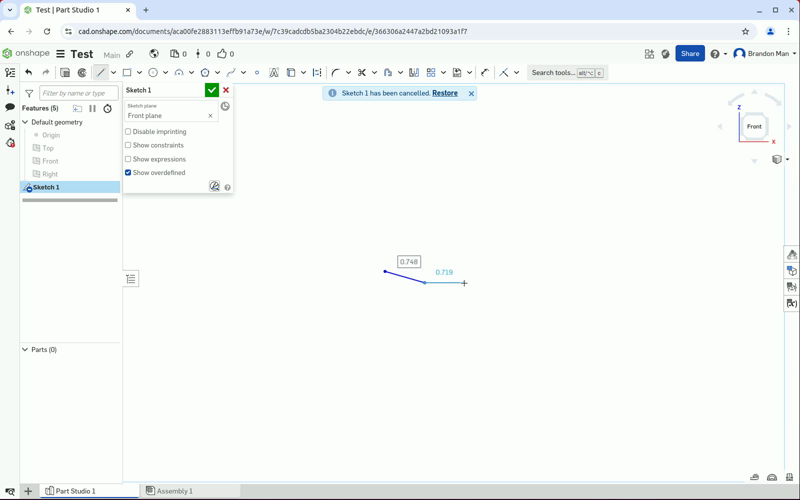
scroll(-6)
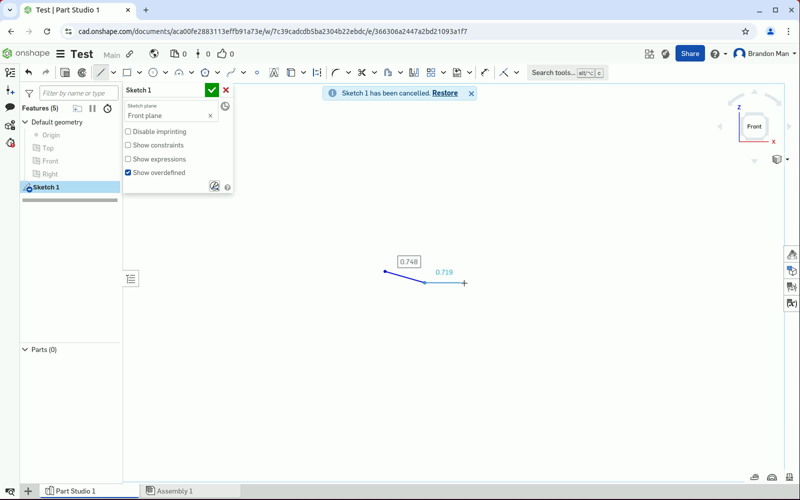
scroll(-6)
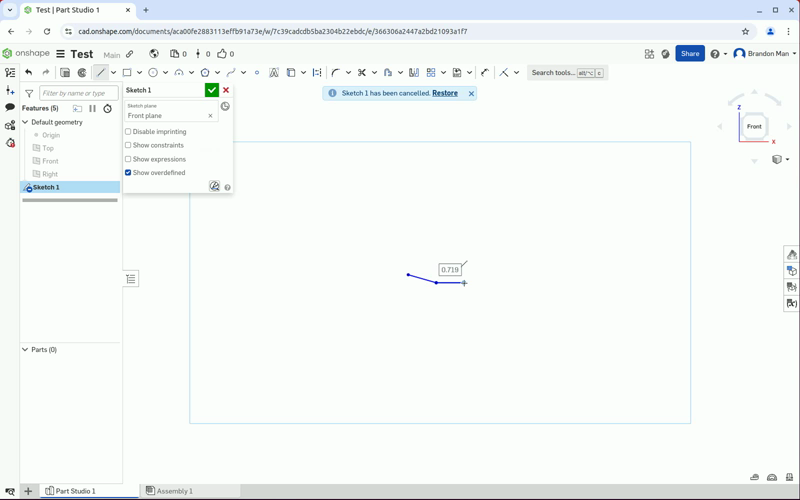
scroll(-6)
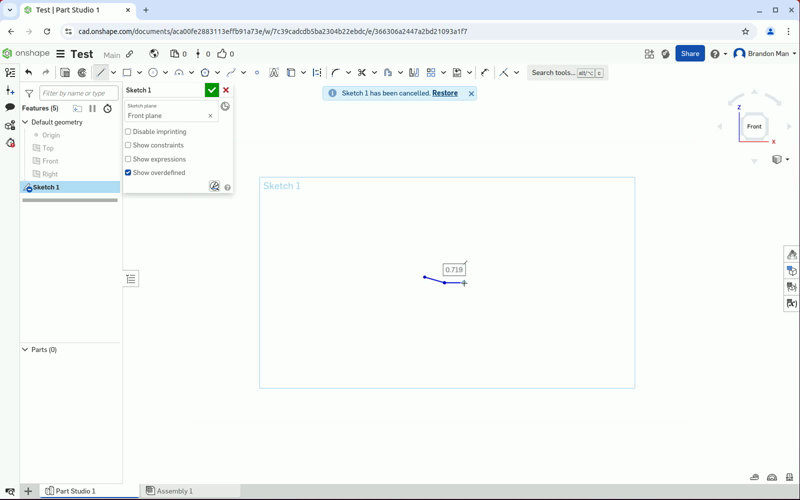
scroll(-6)
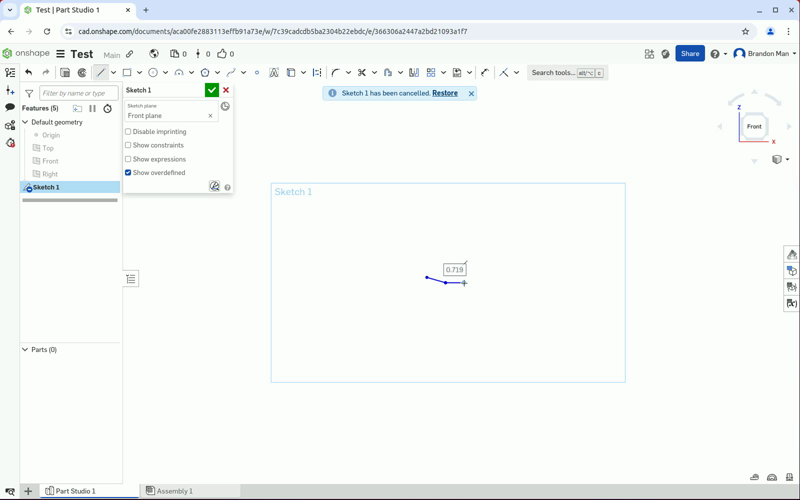
scroll(-6)
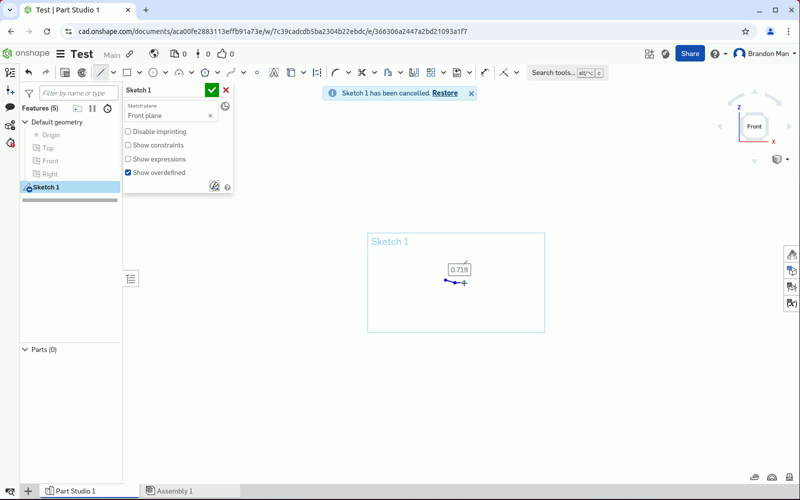
scroll(-6)
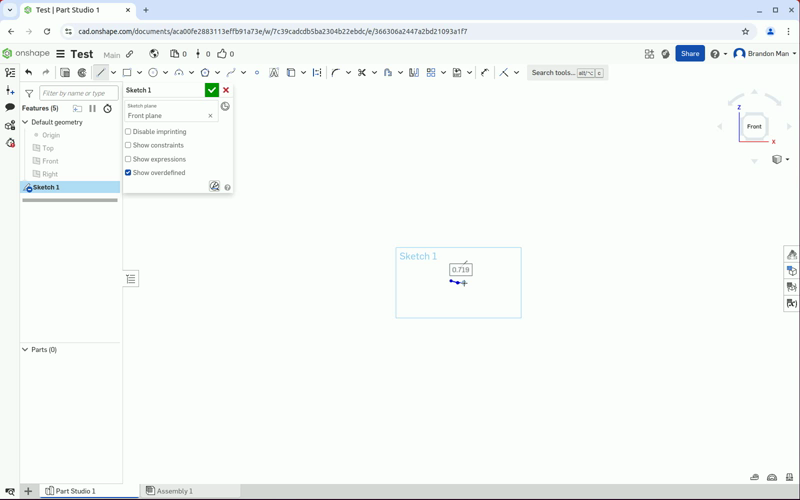
scroll(-6)
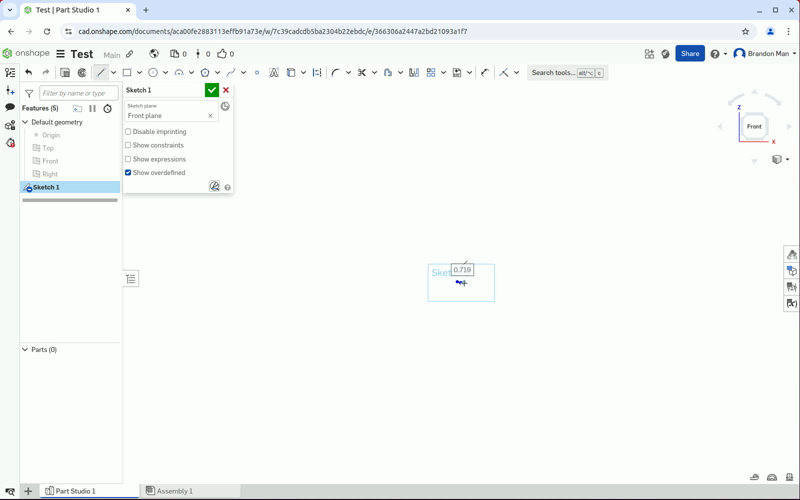
key_up(shift)
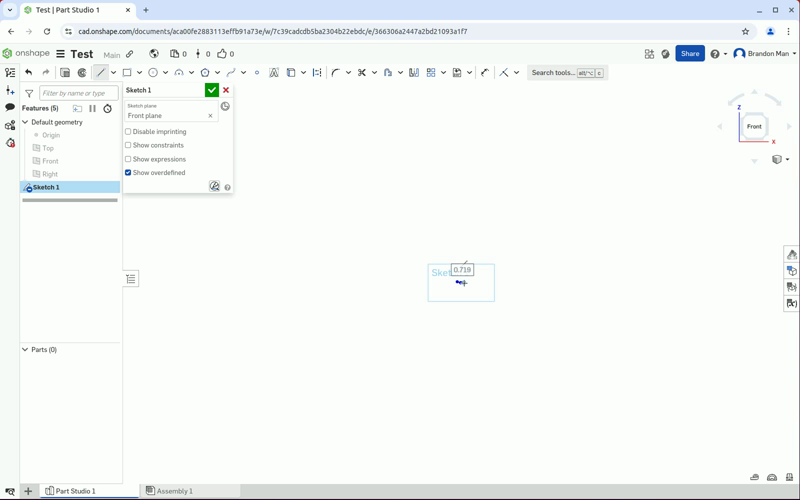
key_down(shift)
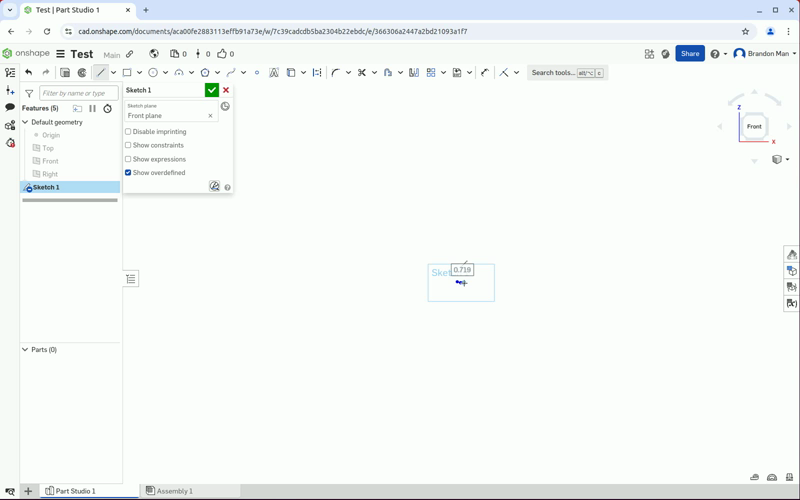
mouse_move(490, 171)
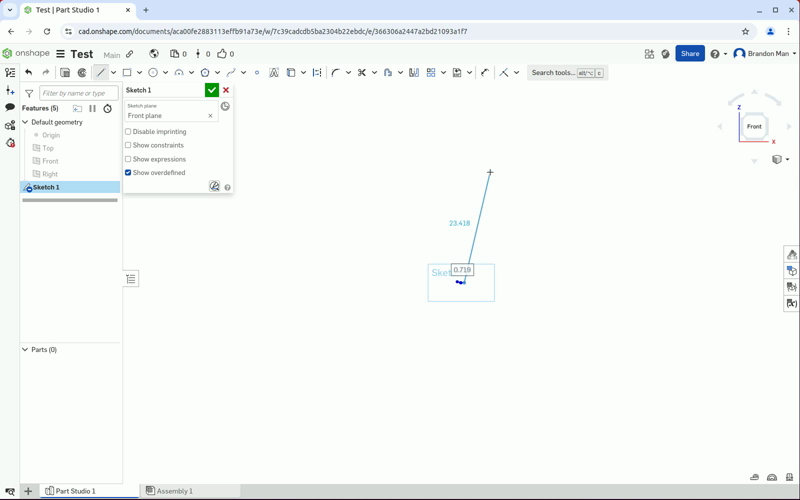
click(490, 171)
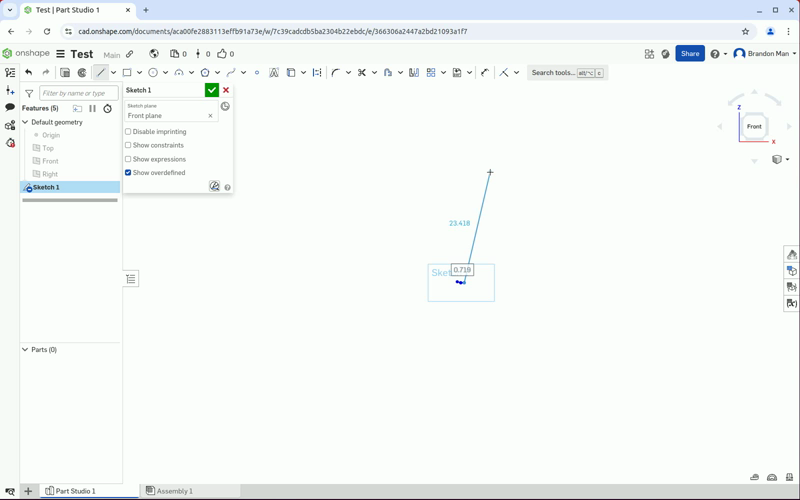
key_up(shift)
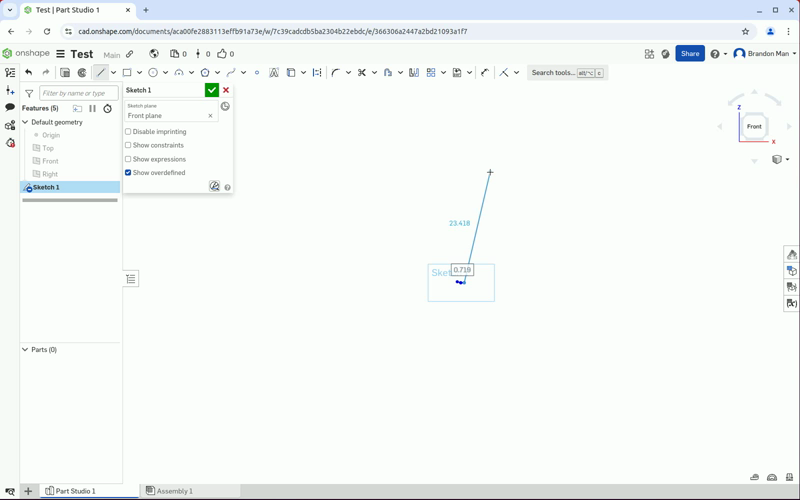
key_down(shift)
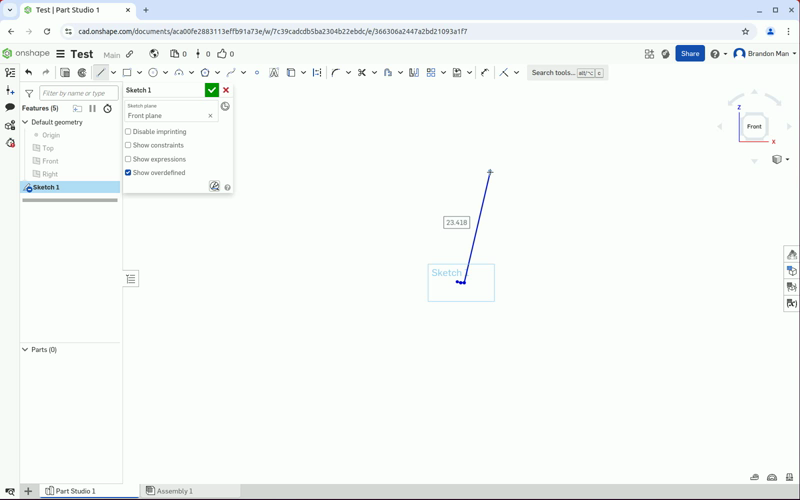
mouse_move(520, 171)
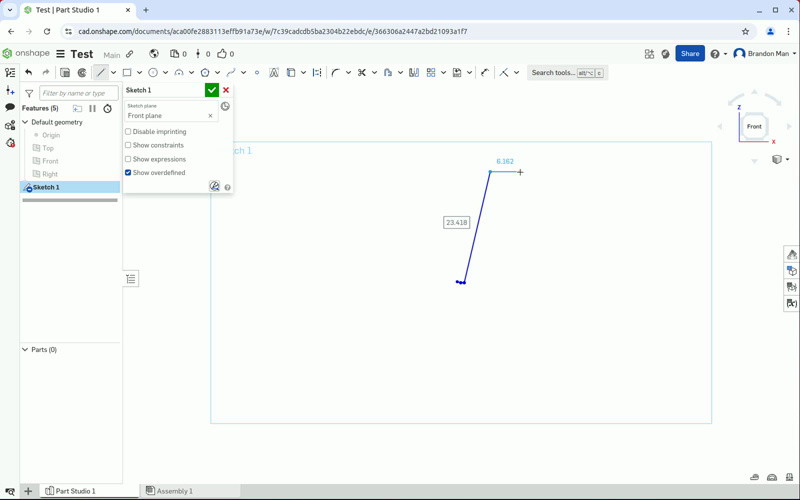
mouse_move(486, 171)
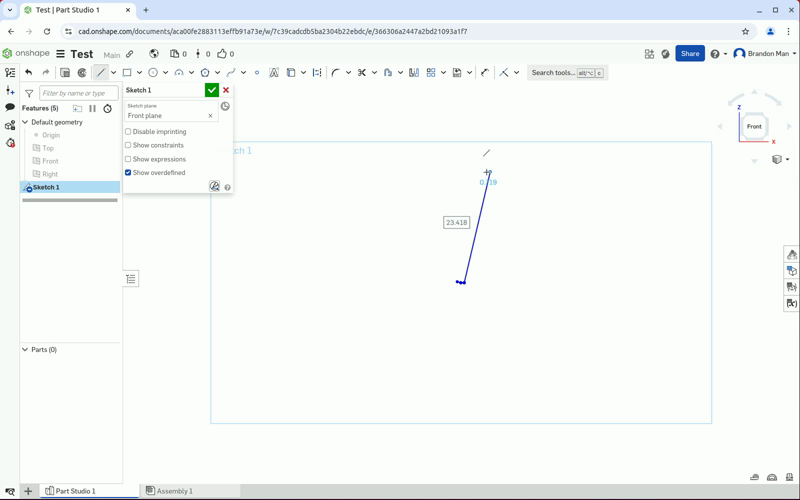
scroll(6)
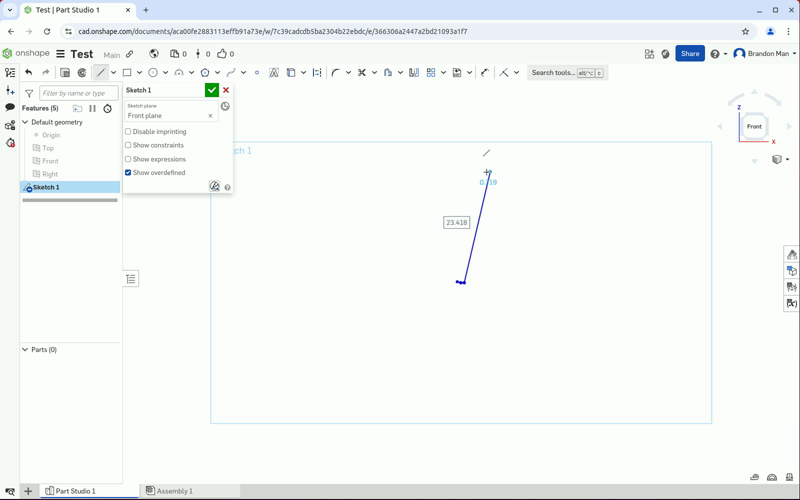
scroll(6)
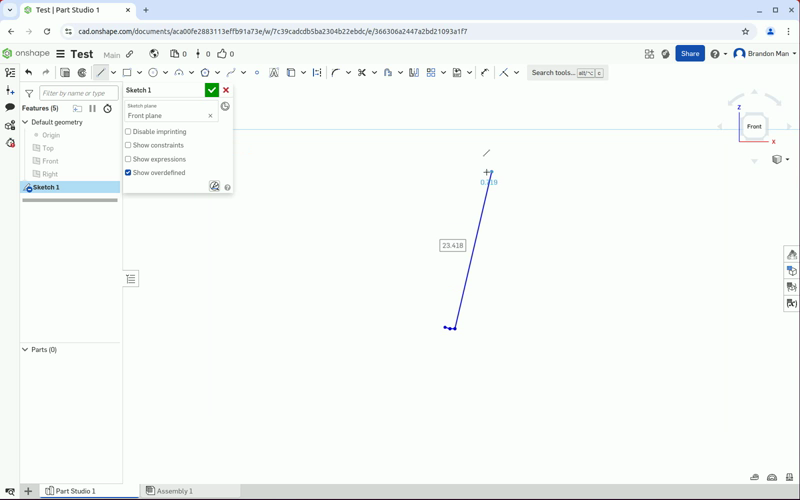
scroll(6)
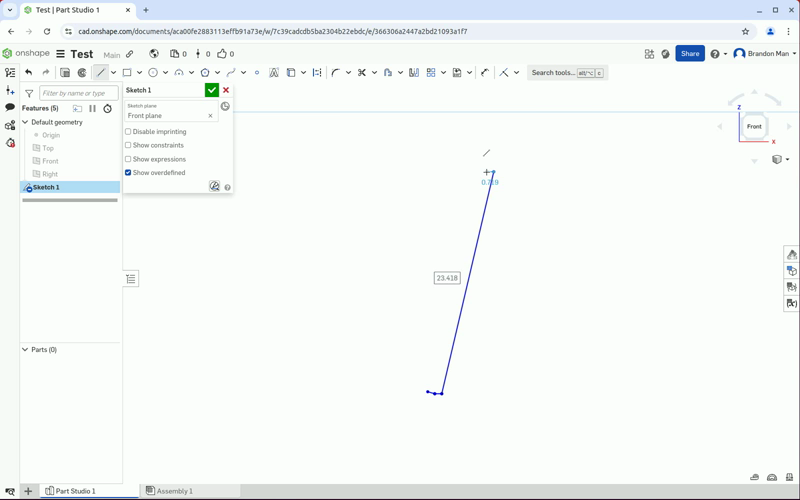
scroll(6)
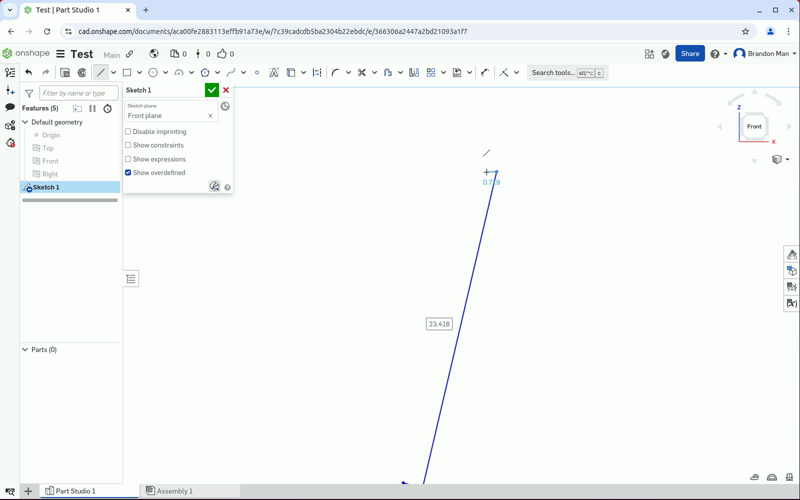
scroll(6)
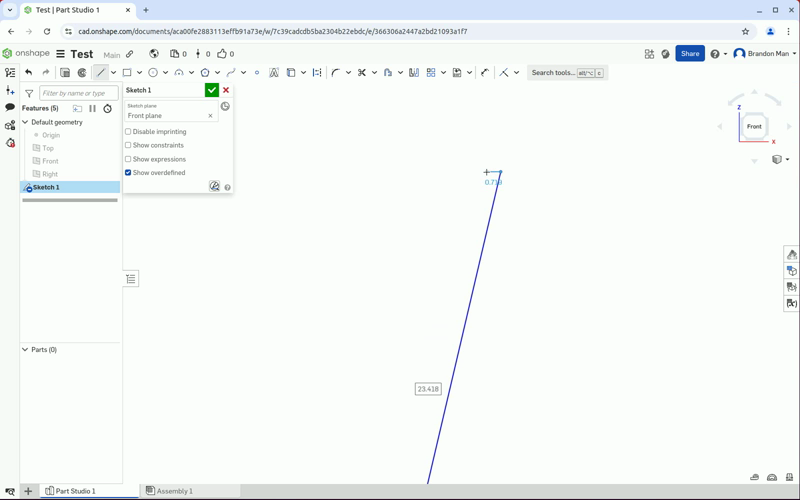
scroll(6)
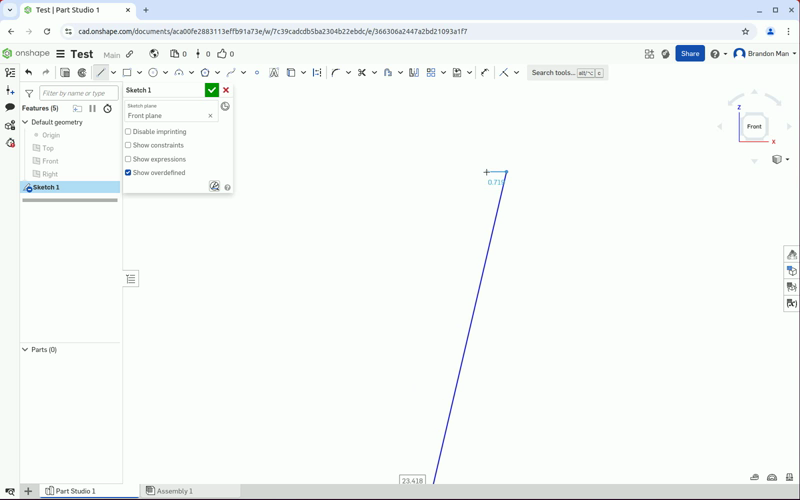
scroll(6)
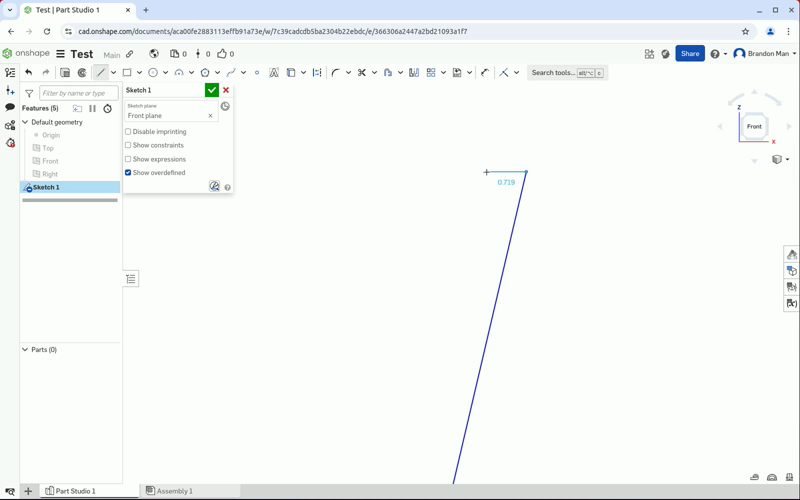
click(486, 171)
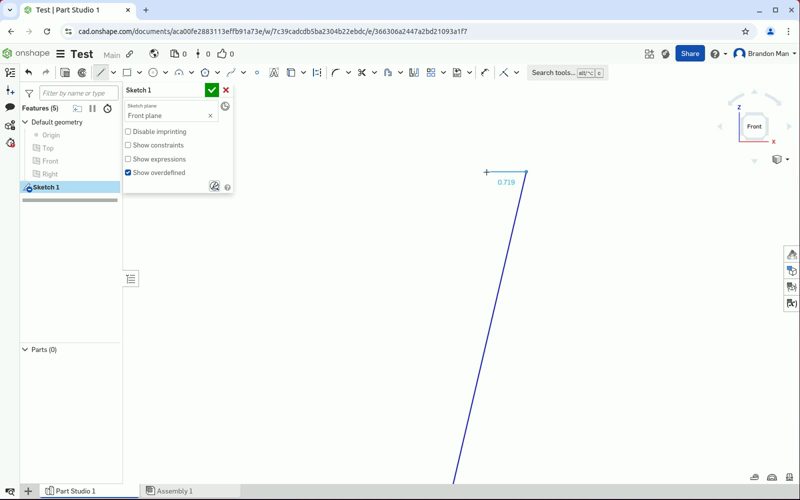
scroll(-6)
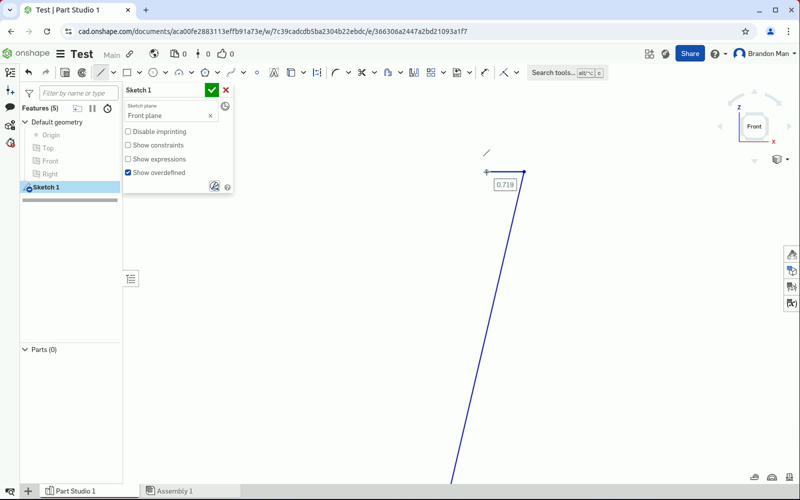
scroll(-6)
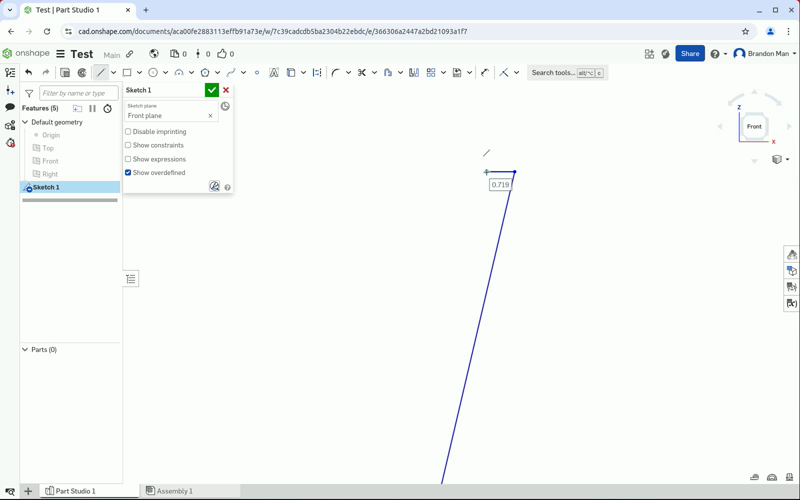
scroll(-6)
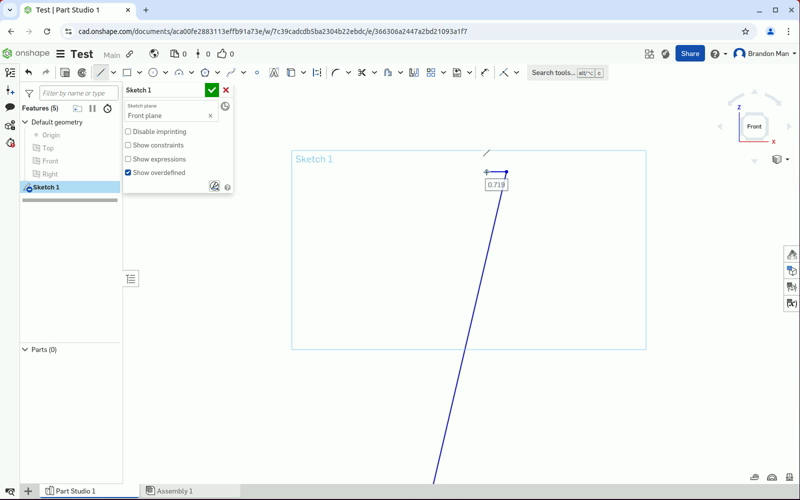
scroll(-6)
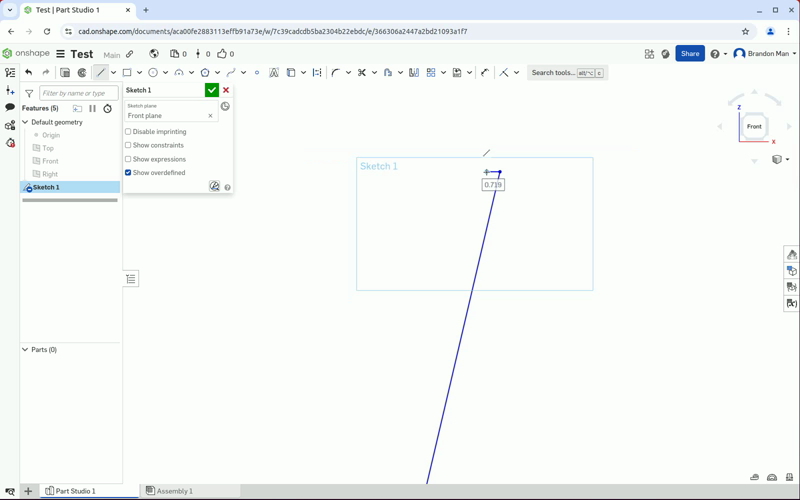
scroll(-6)
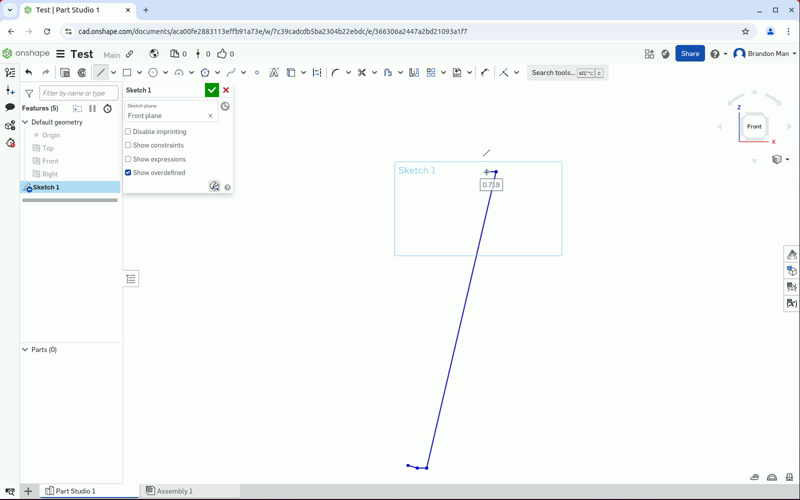
scroll(-6)
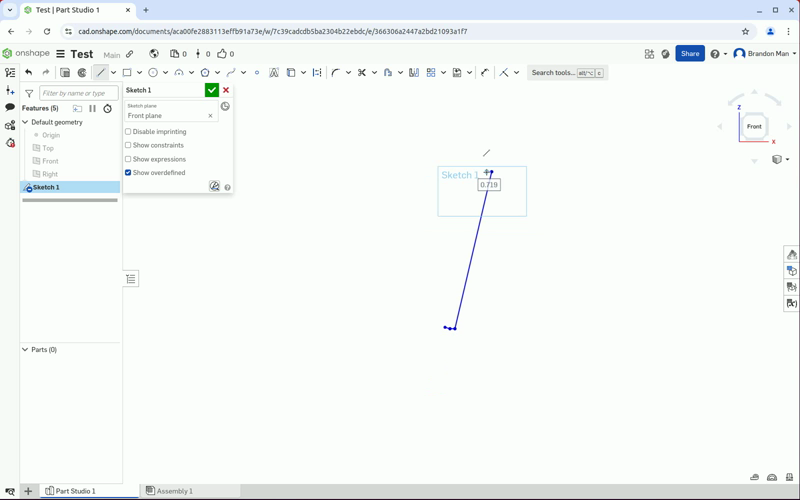
scroll(-6)
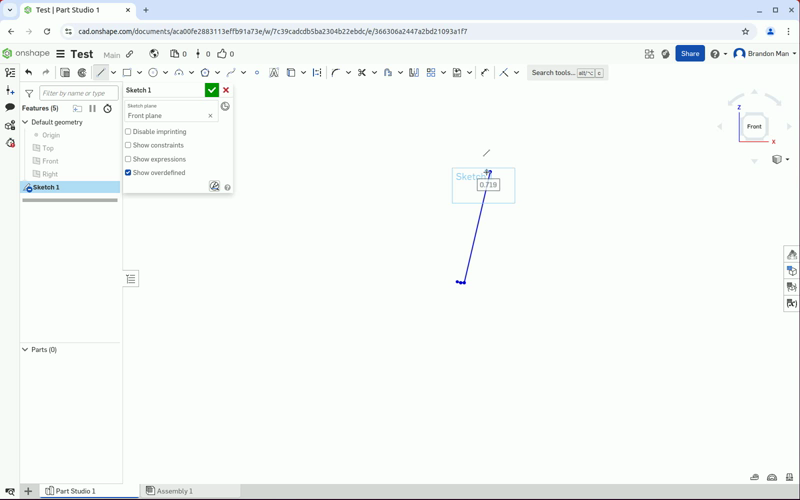
key_up(shift)
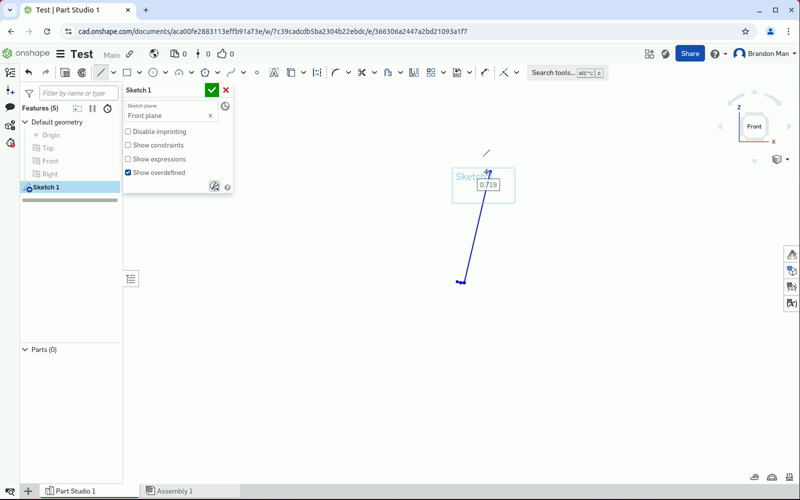
key_down(shift)
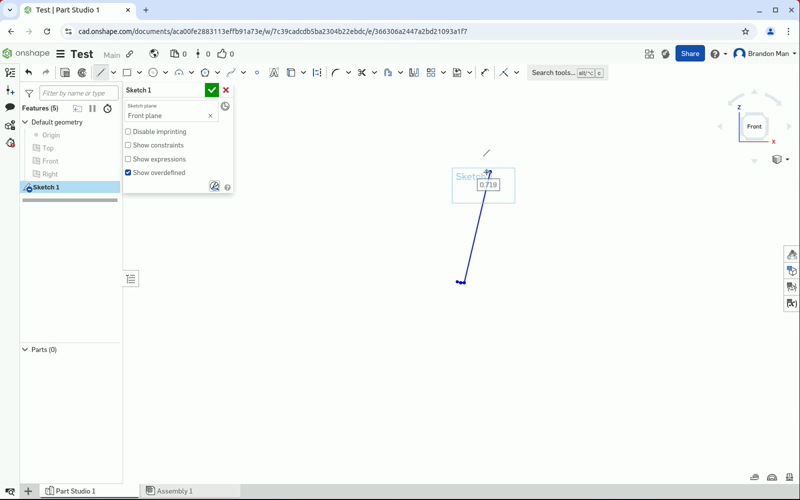
mouse_move(516, 171)
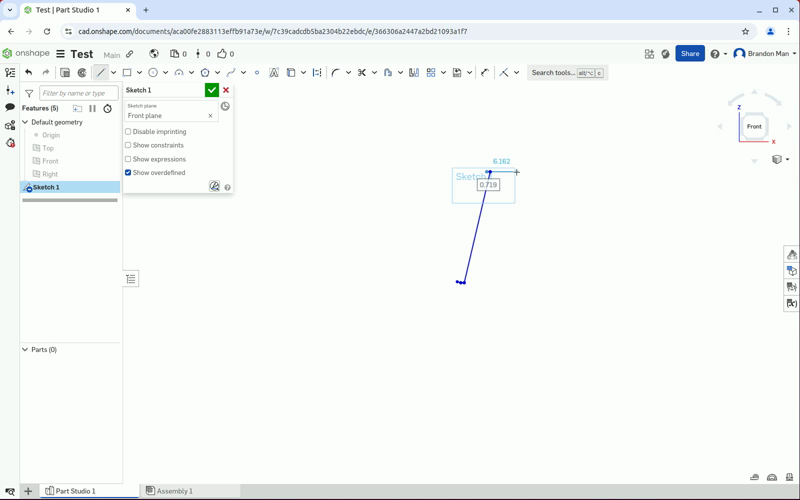
mouse_move(483, 170)
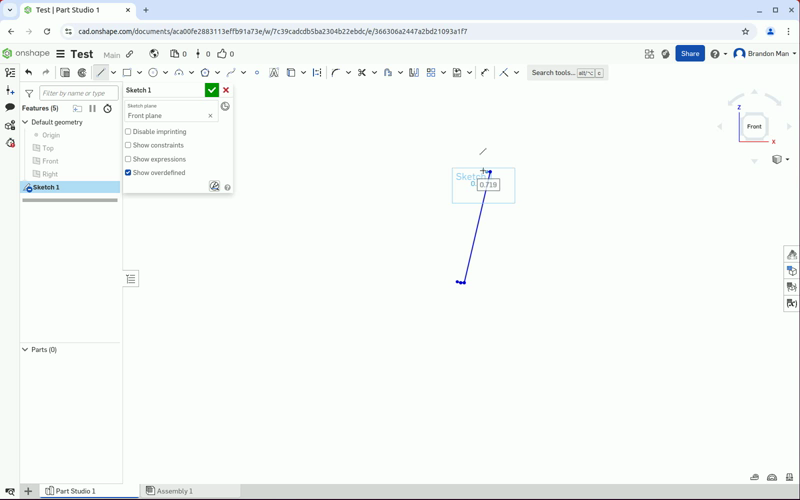
scroll(6)
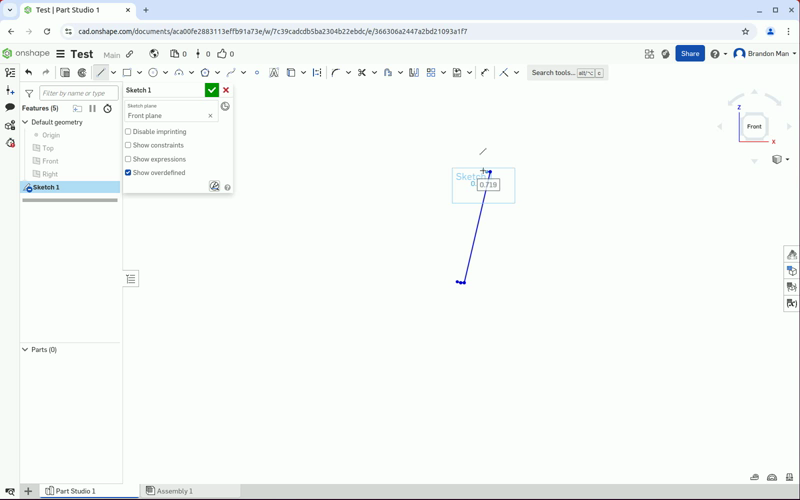
scroll(6)
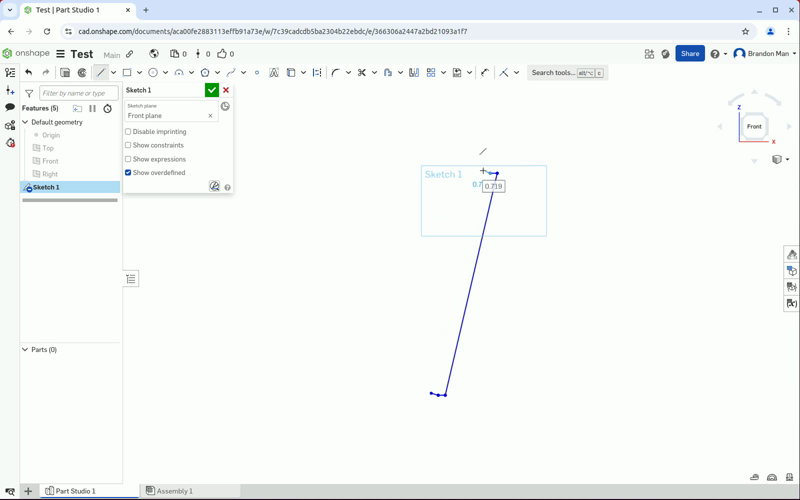
scroll(6)
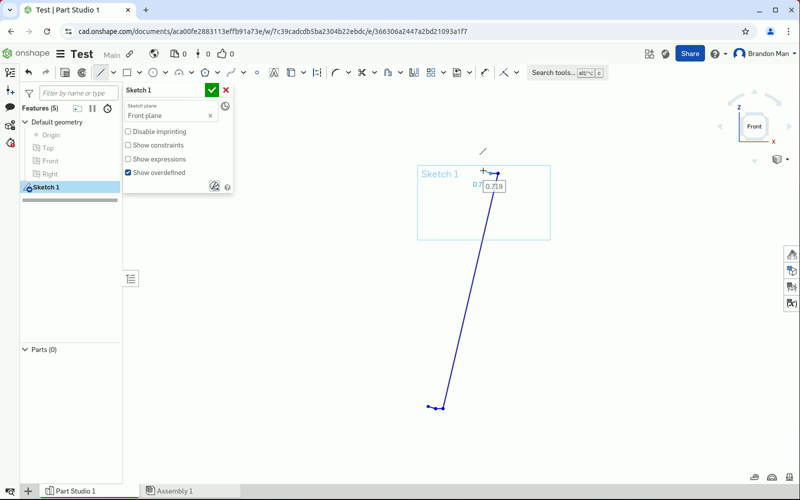
scroll(6)
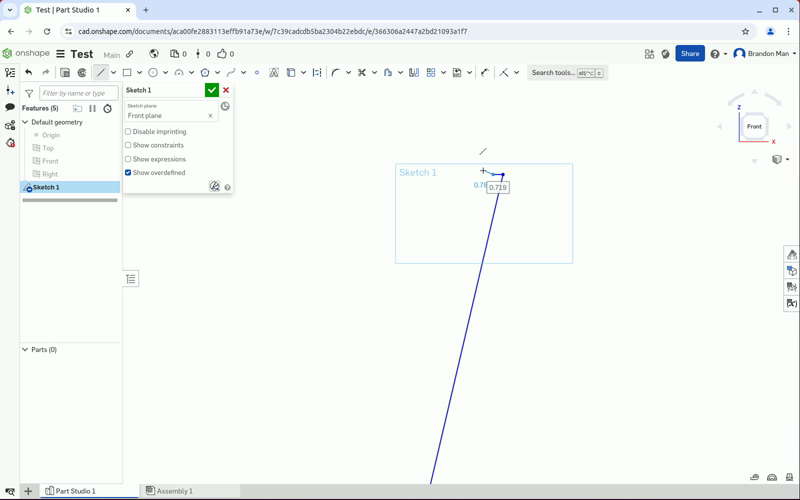
scroll(6)
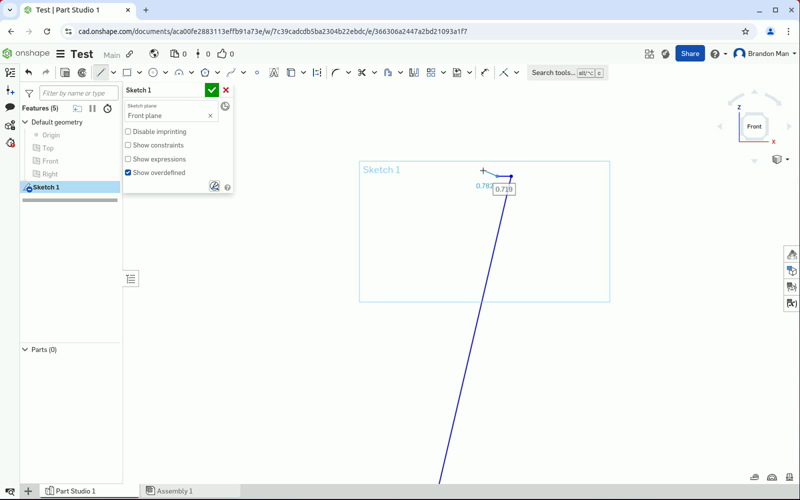
scroll(6)
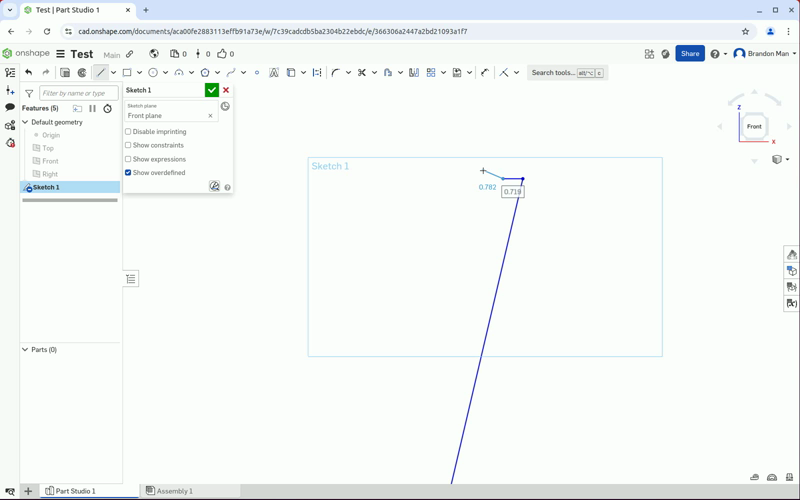
scroll(6)
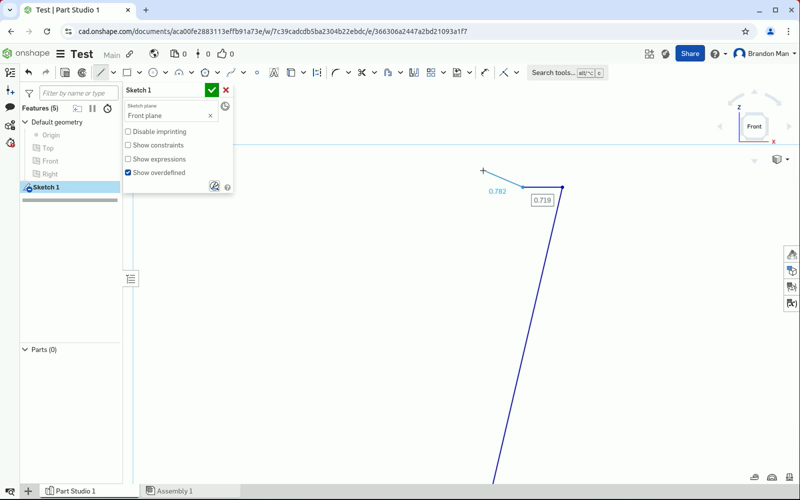
click(483, 170)
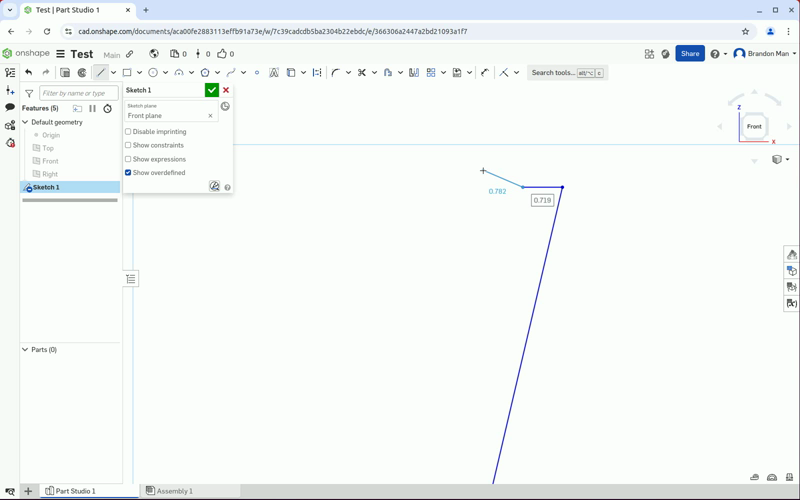
scroll(-6)
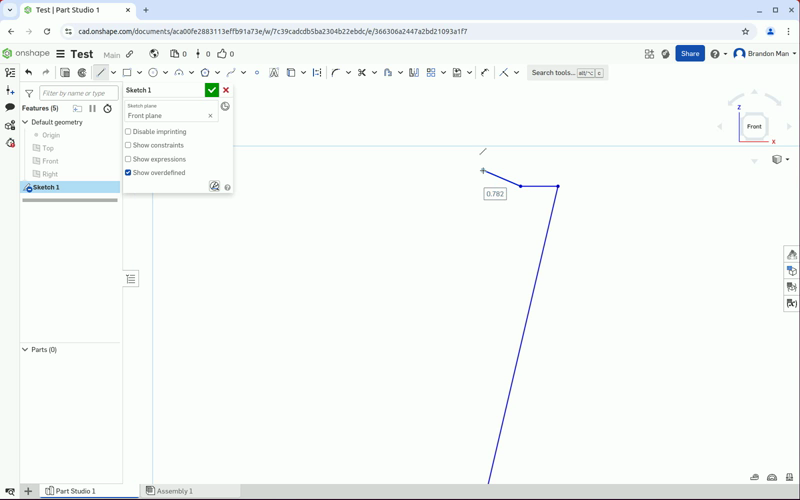
scroll(-6)
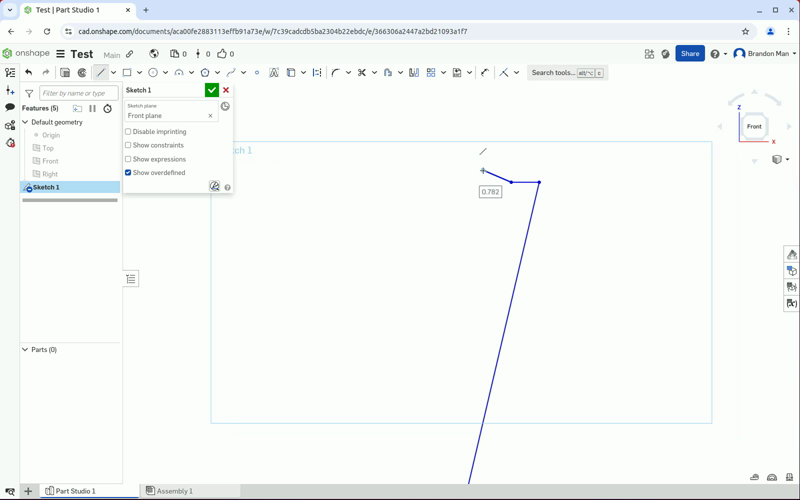
scroll(-6)
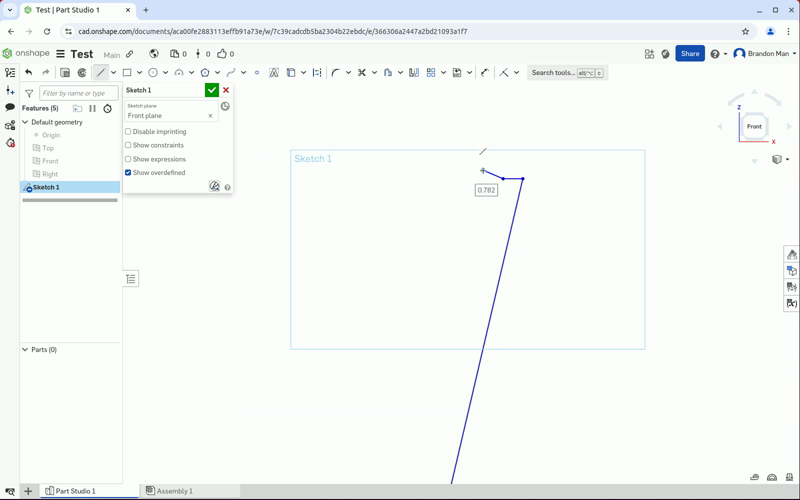
scroll(-6)
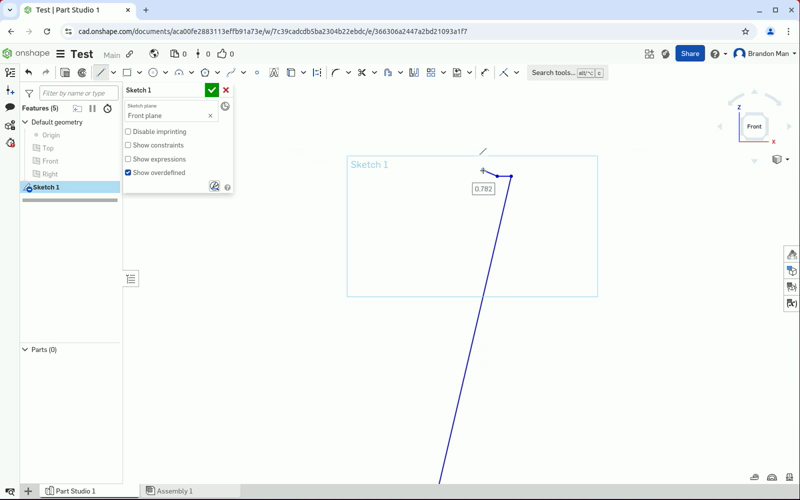
scroll(-6)
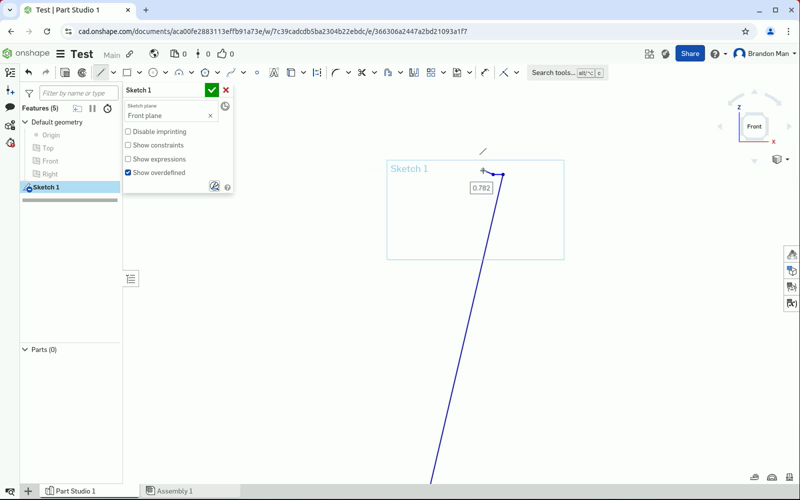
scroll(-6)
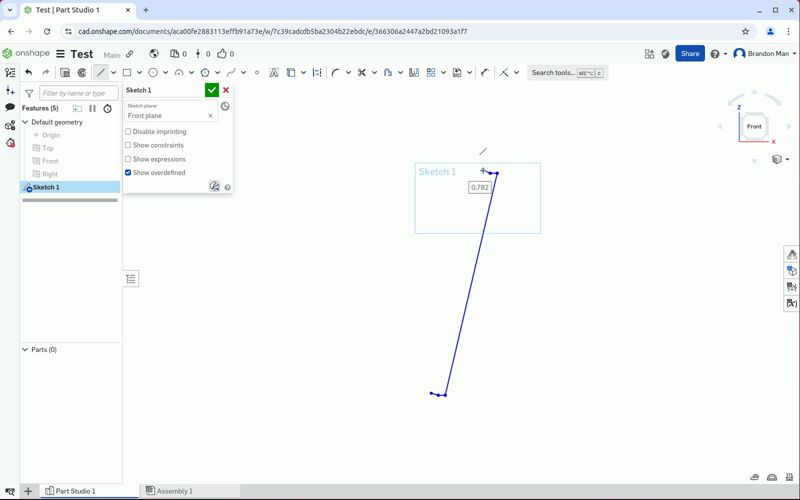
scroll(-6)
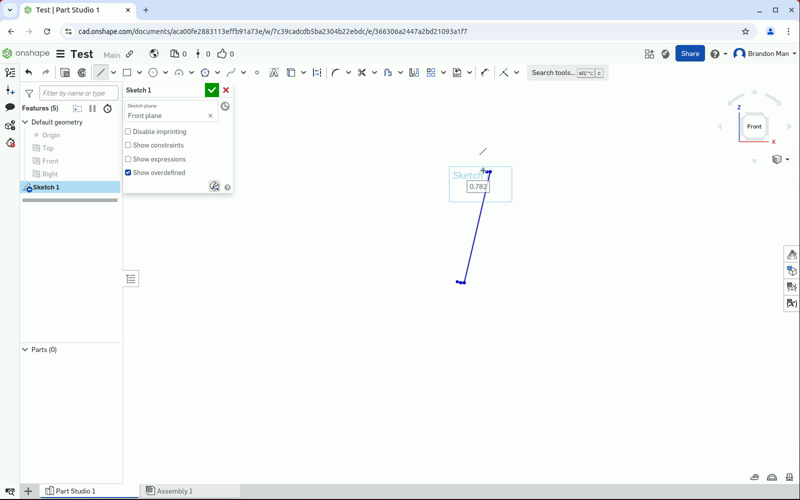
key_up(shift)
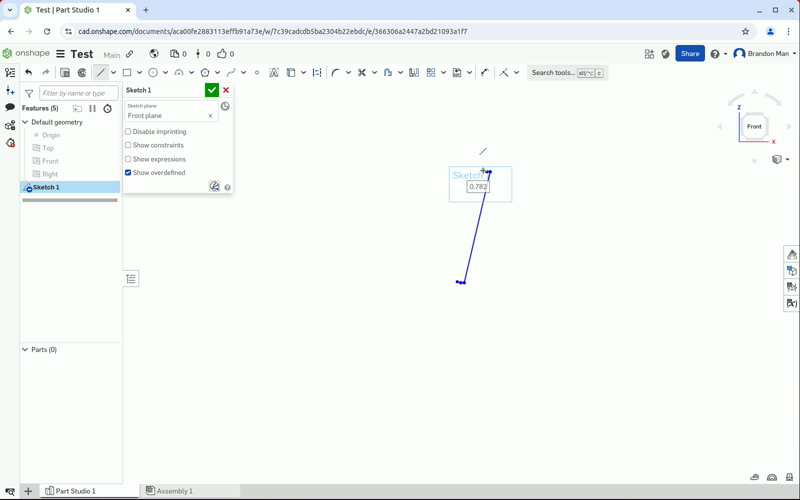
key_down(shift)
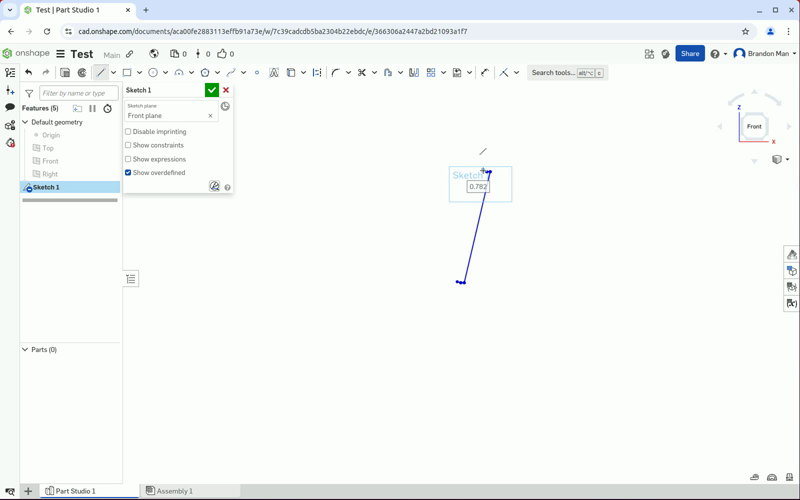
mouse_move(457, 280)
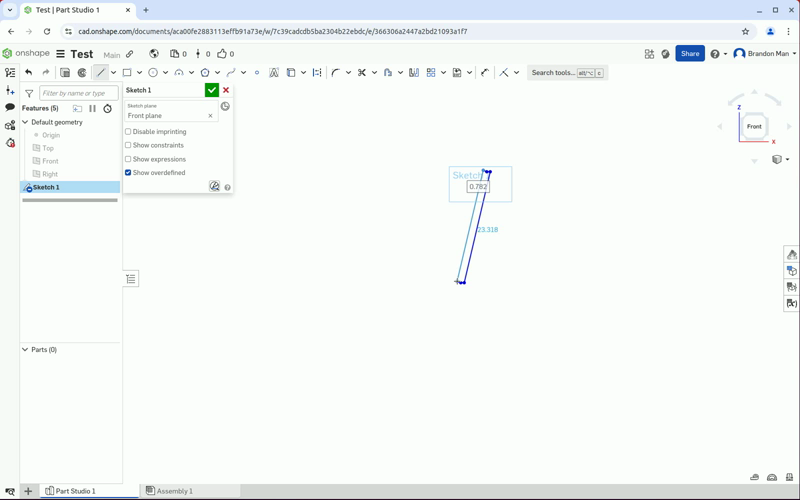
scroll(6)
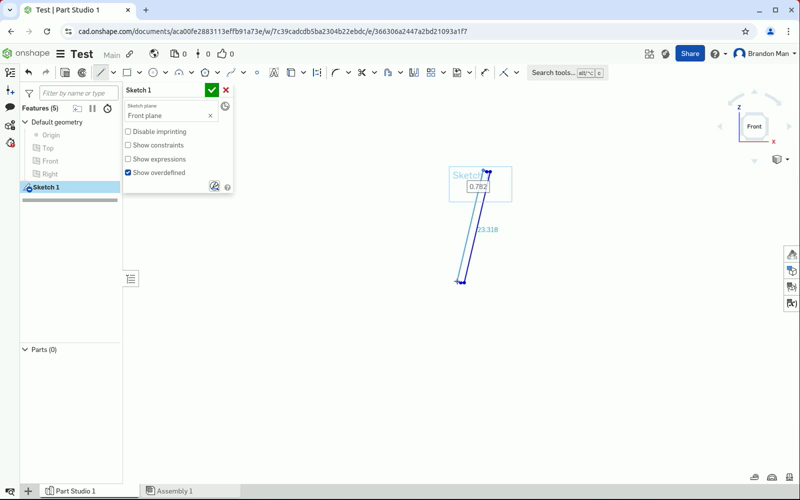
scroll(6)
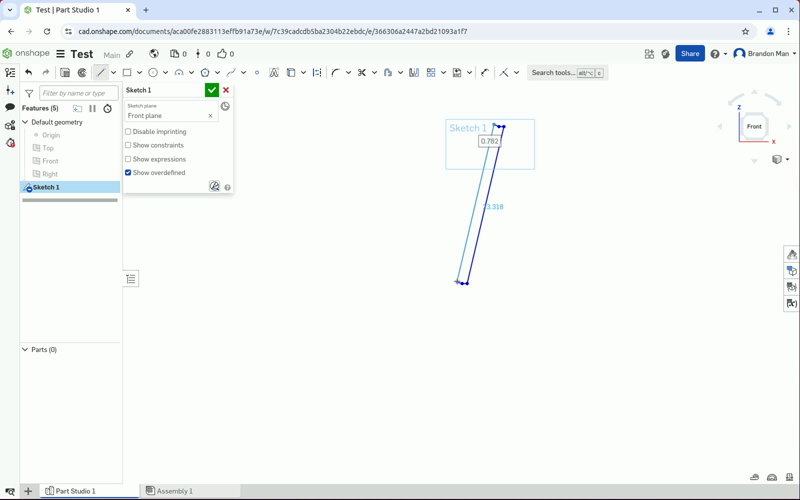
scroll(6)
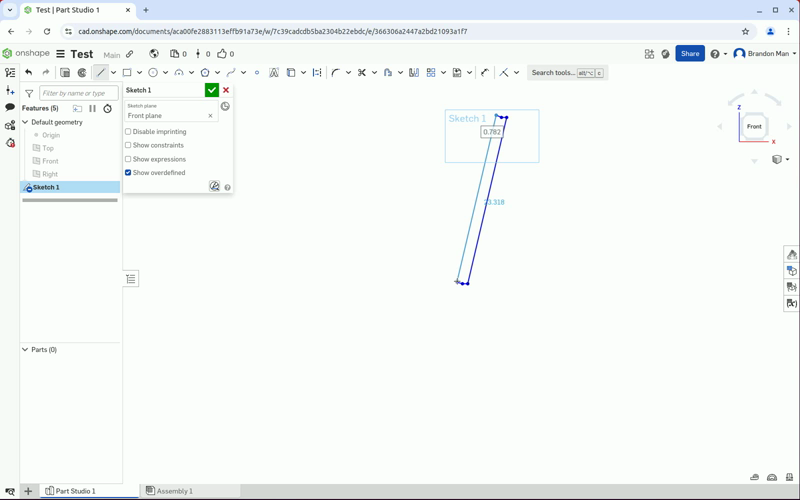
scroll(6)
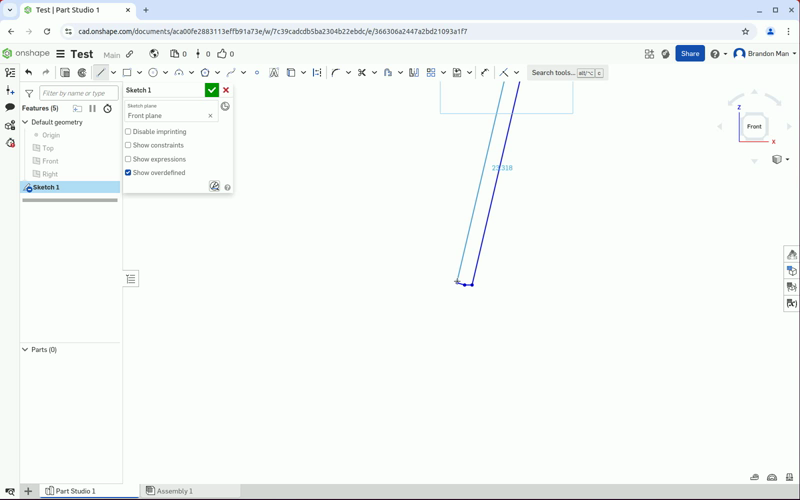
scroll(6)
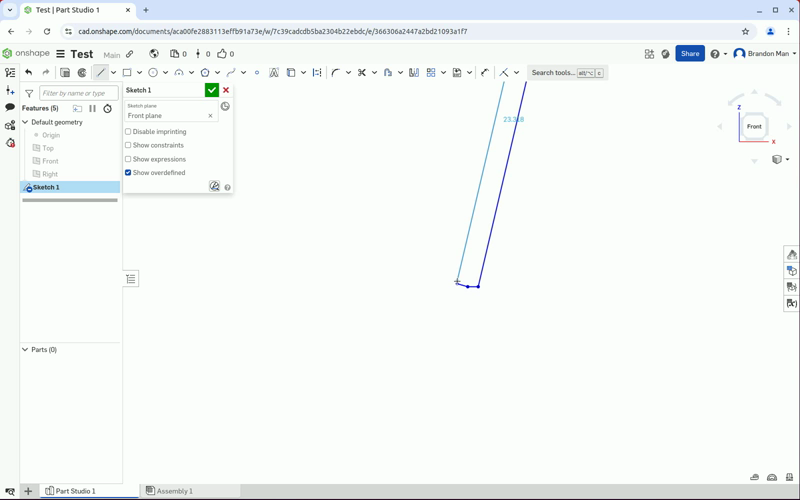
scroll(6)
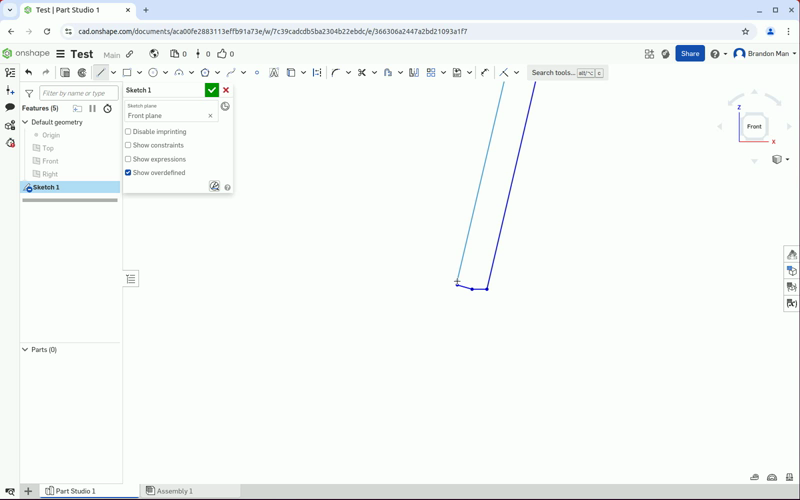
scroll(6)
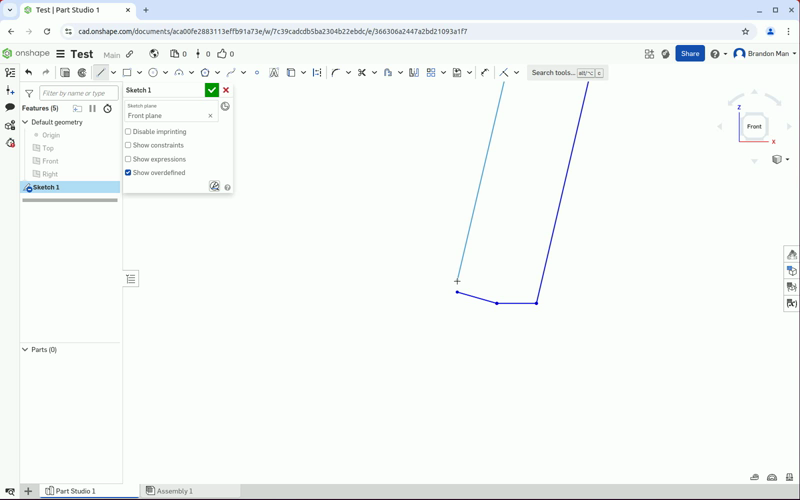
click(457, 280)
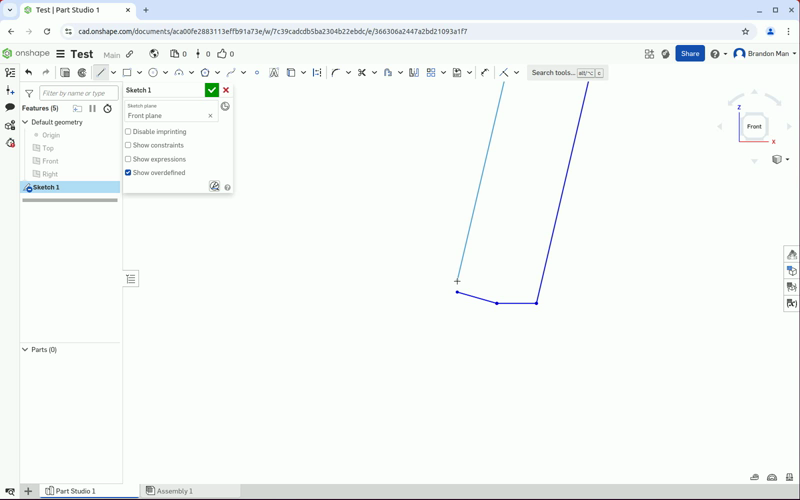
scroll(-6)
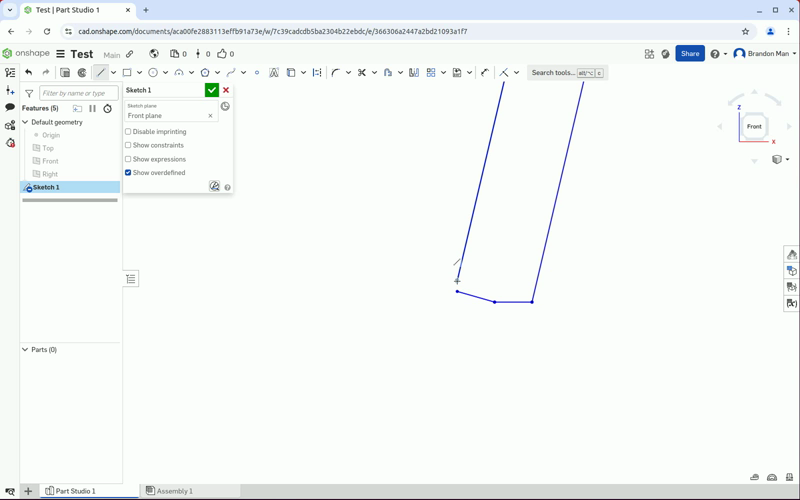
scroll(-6)
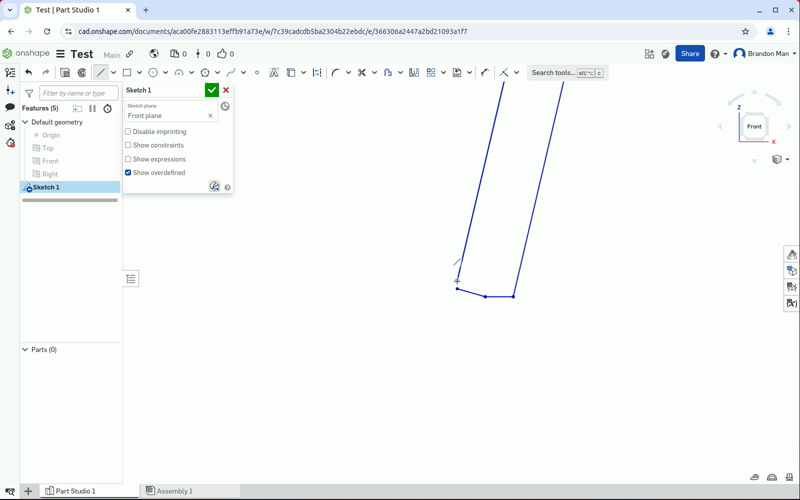
scroll(-6)
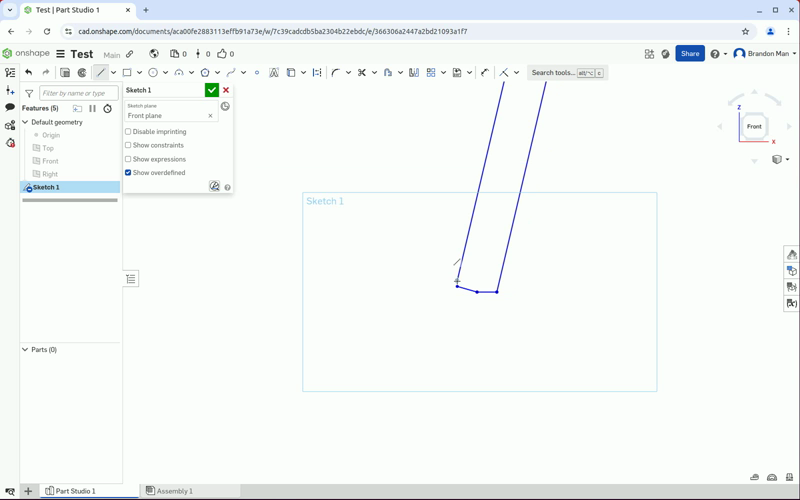
scroll(-6)
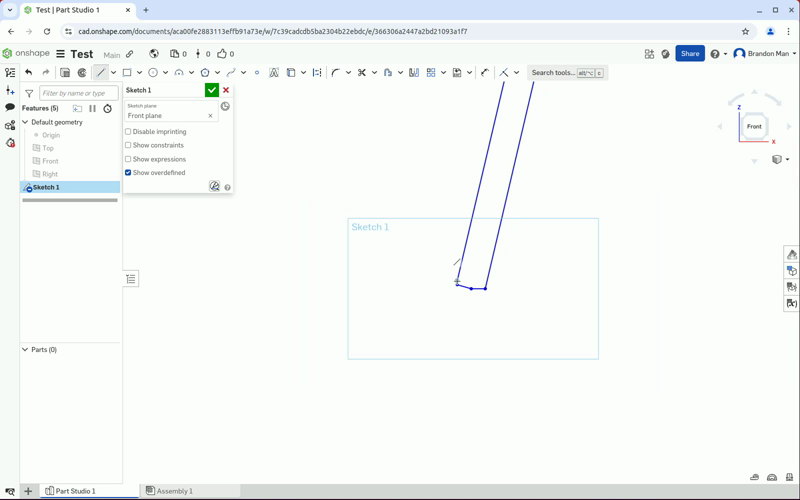
scroll(-6)
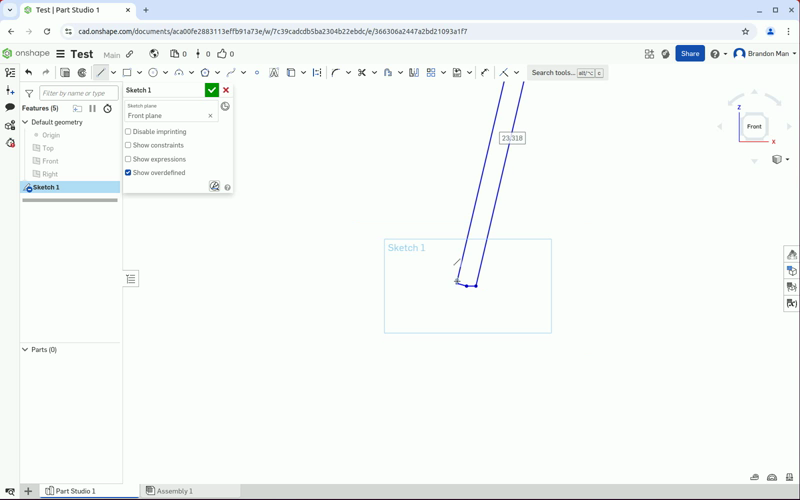
scroll(-6)
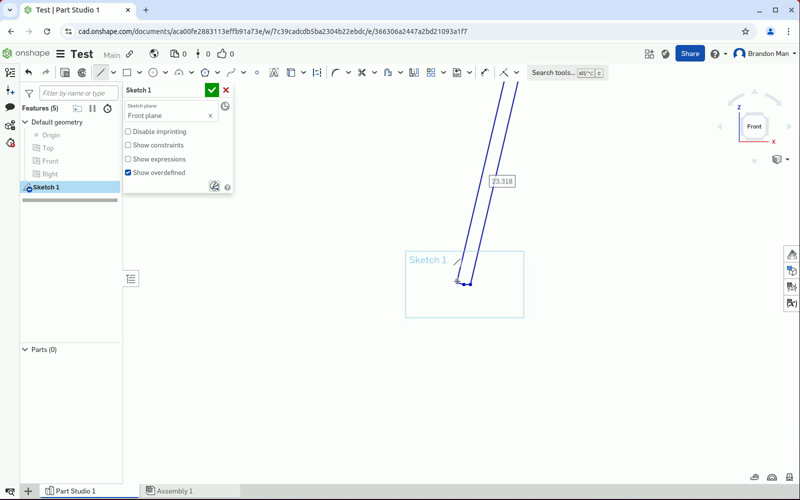
scroll(-6)
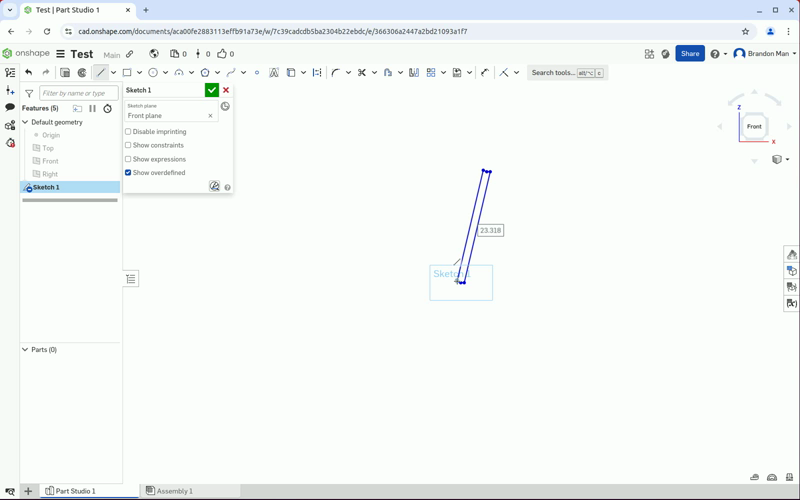
key_up(shift)
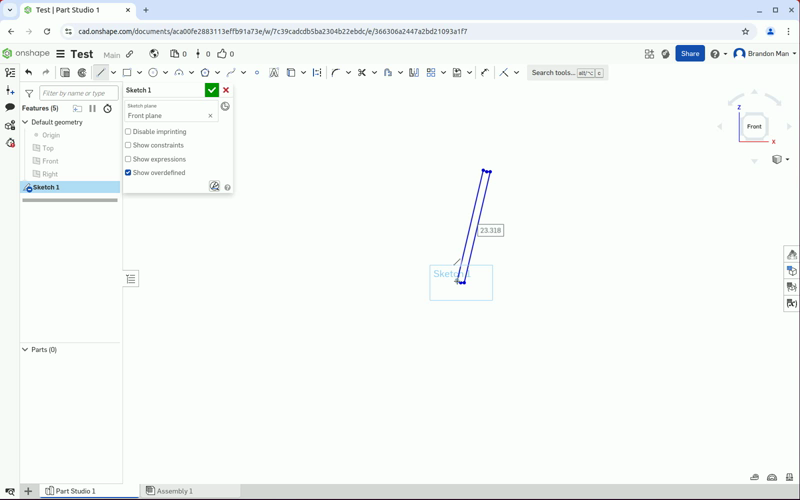
mouse_move(487, 280)
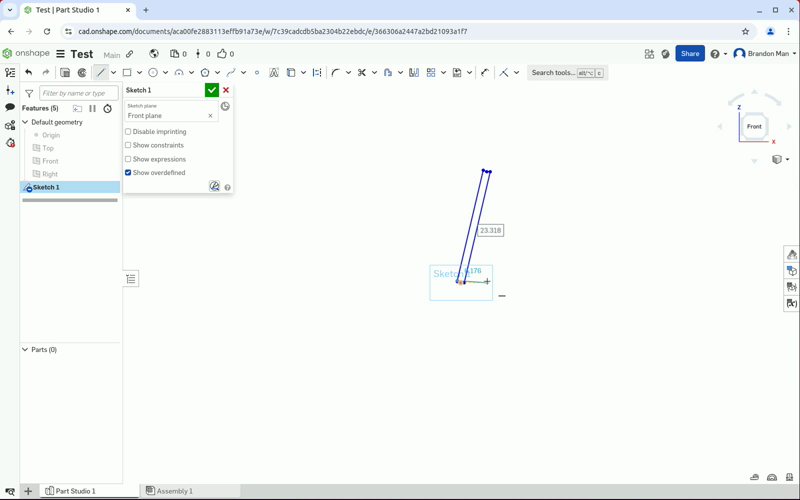
key_down(shift)
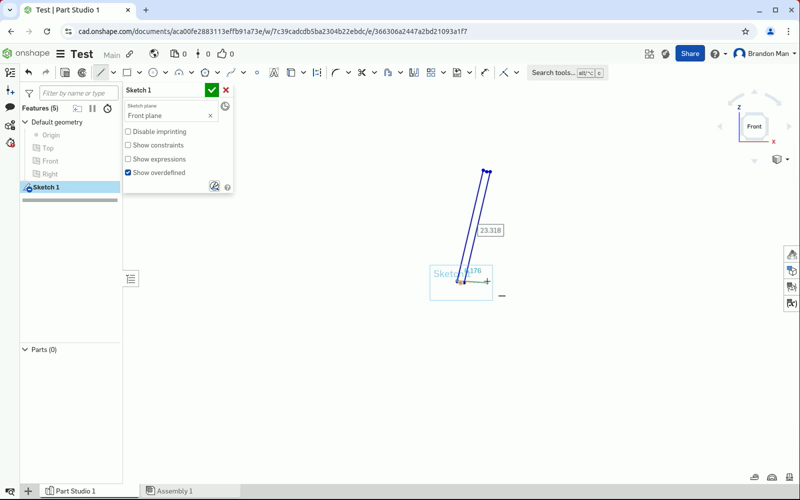
mouse_move(457, 281)
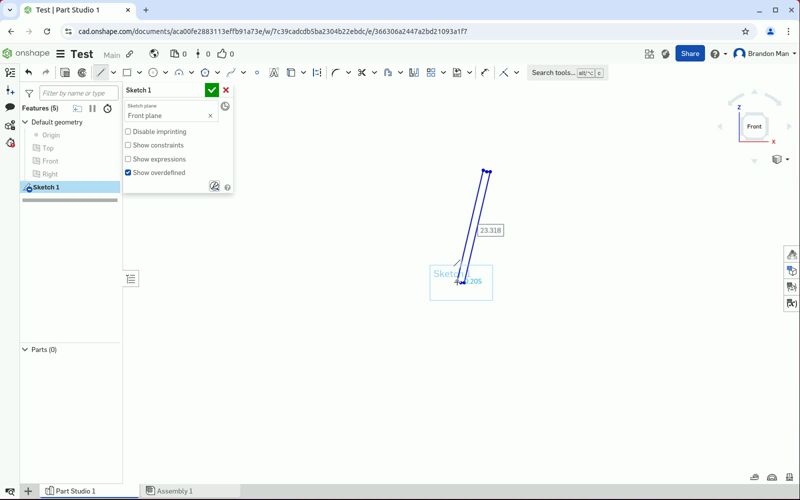
scroll(6)
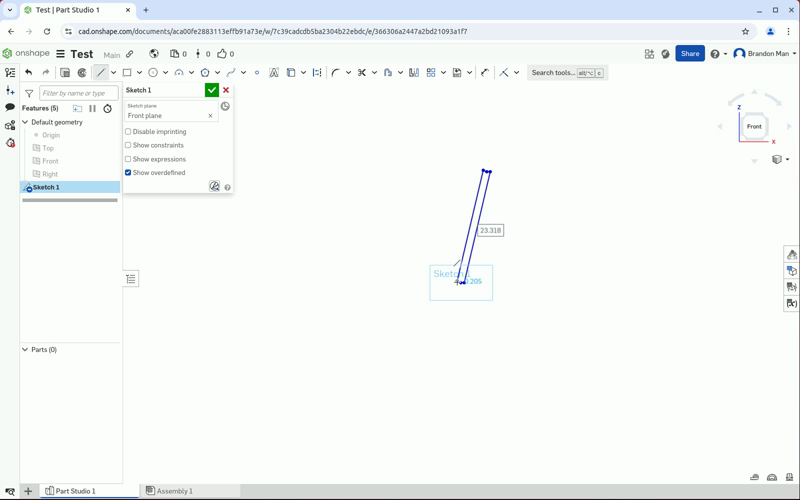
scroll(6)
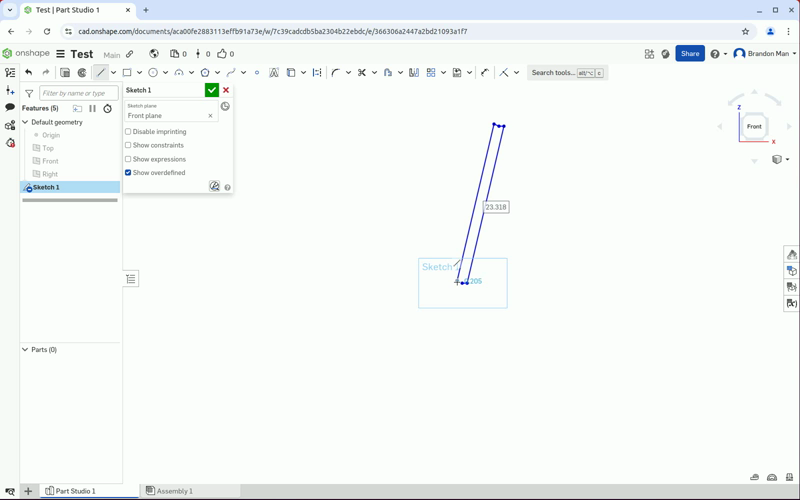
scroll(6)
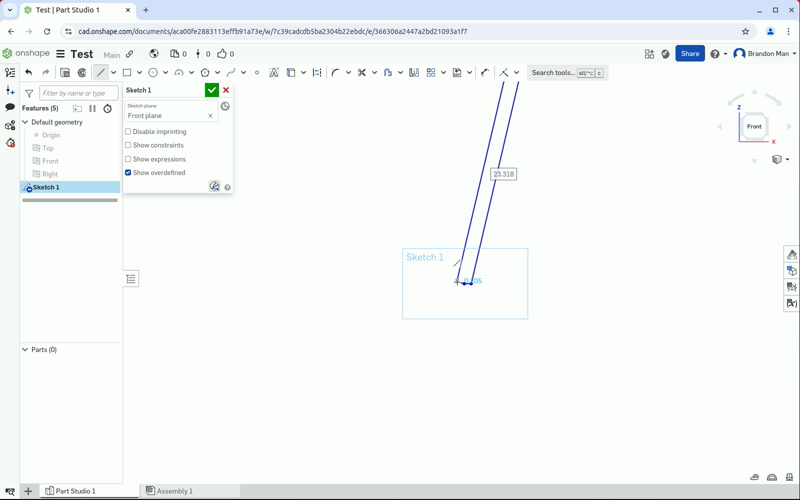
scroll(6)
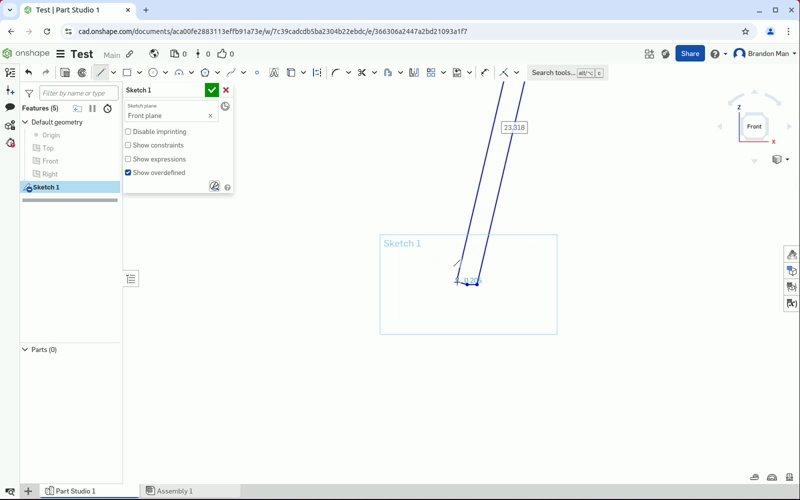
scroll(6)
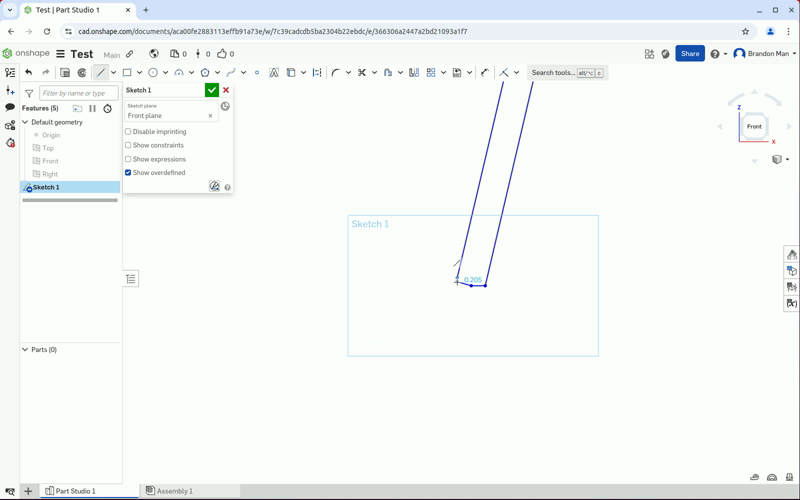
scroll(6)
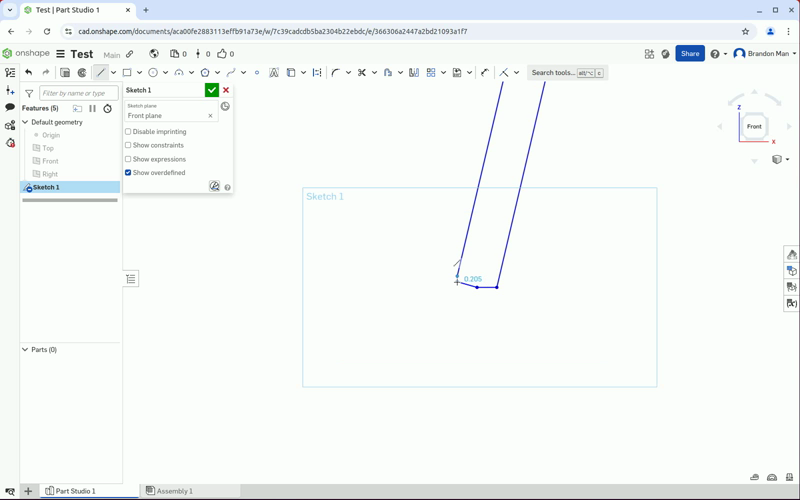
scroll(6)
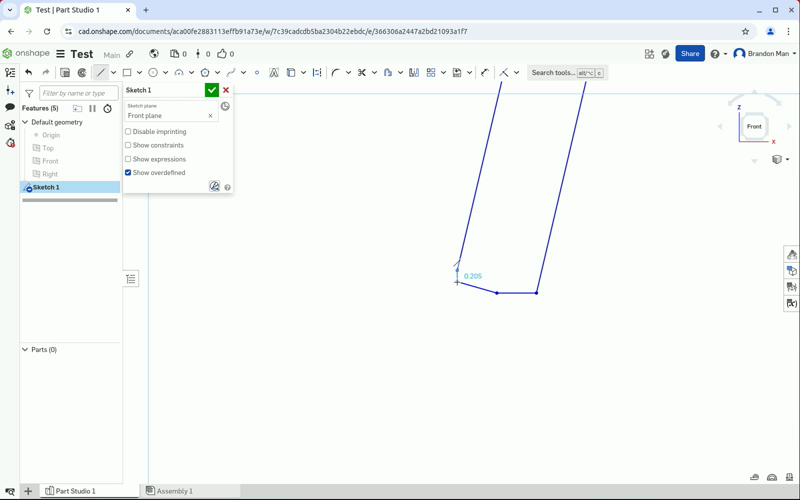
key_up(shift)
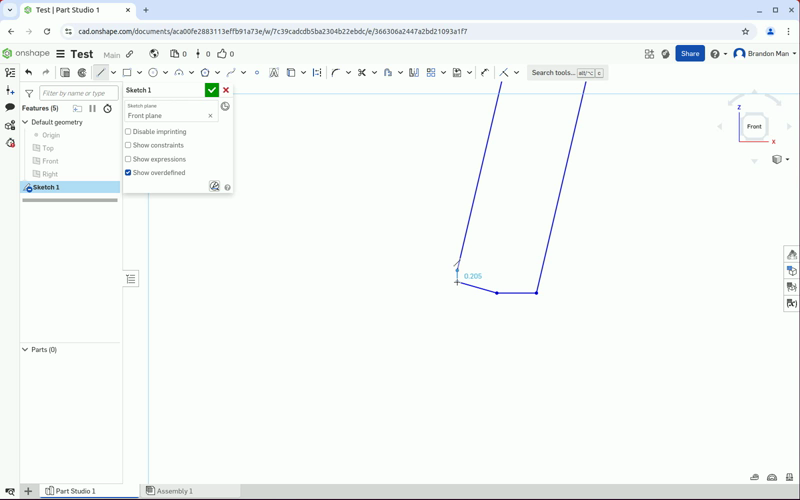
click(457, 281)
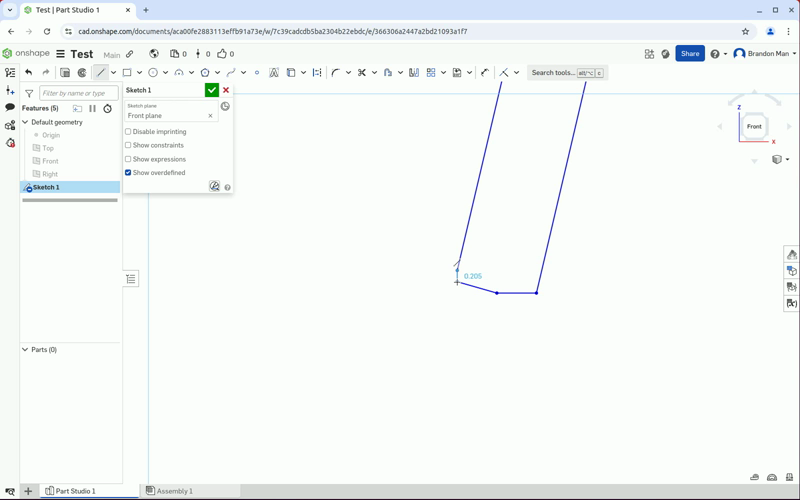
scroll(-6)
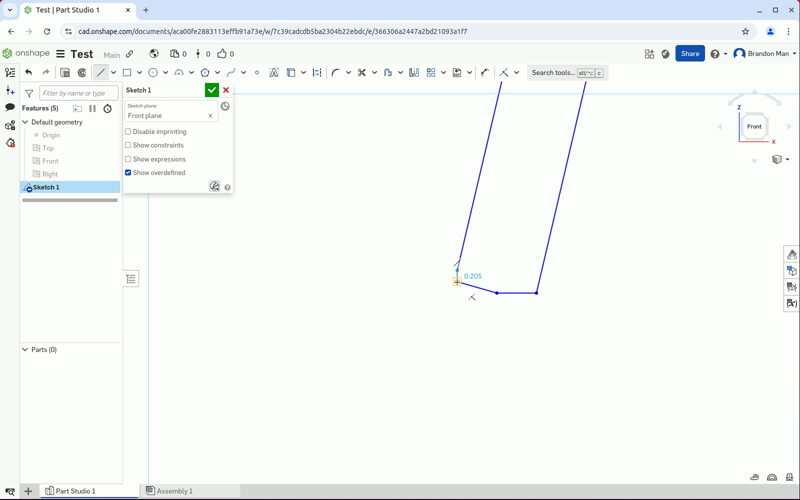
scroll(-6)
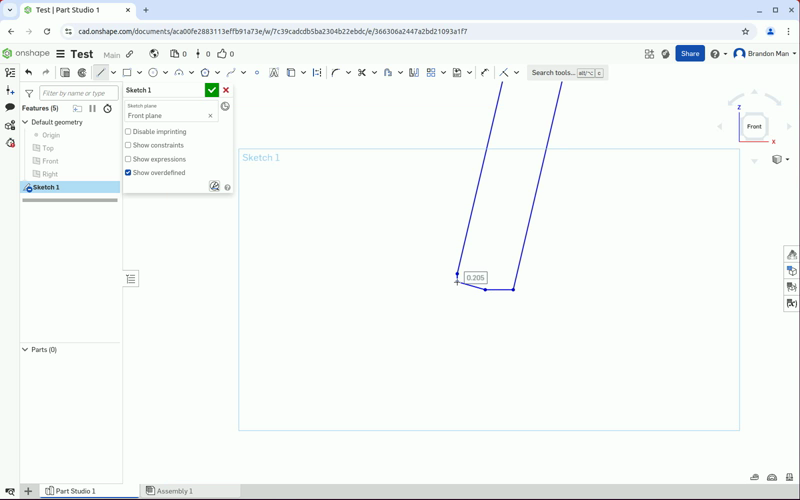
scroll(-6)
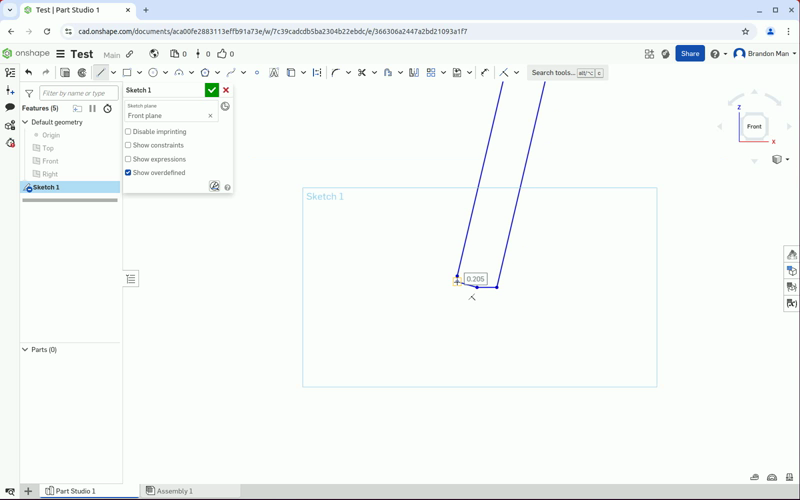
scroll(-6)
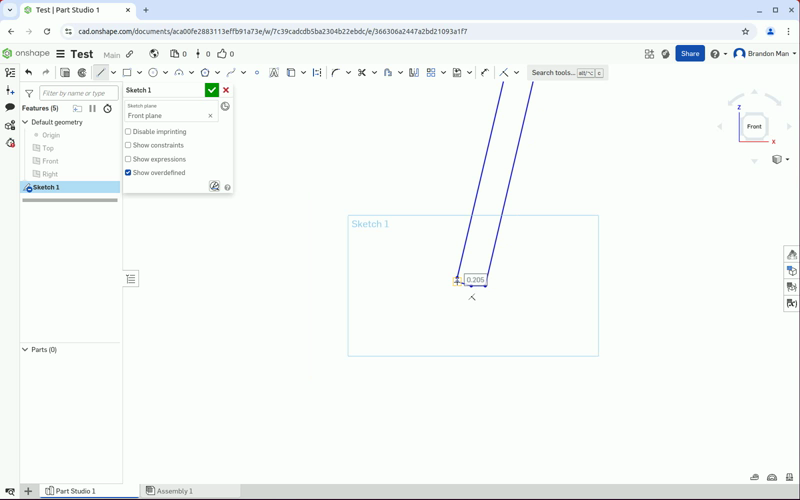
scroll(-6)
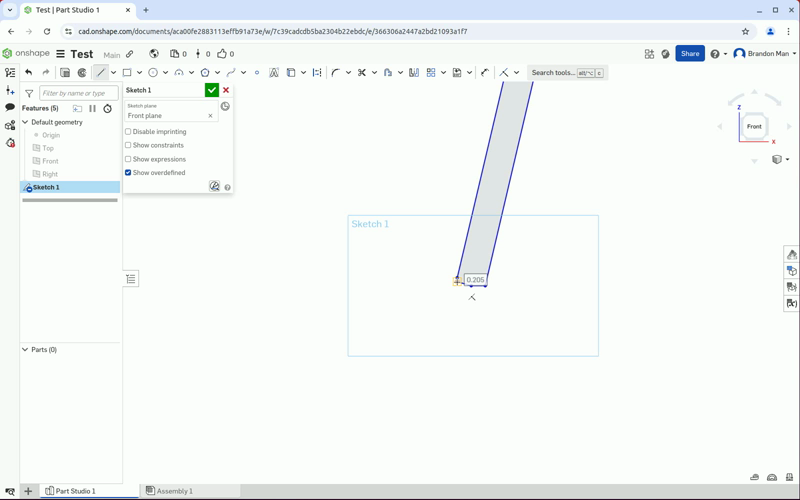
scroll(-6)
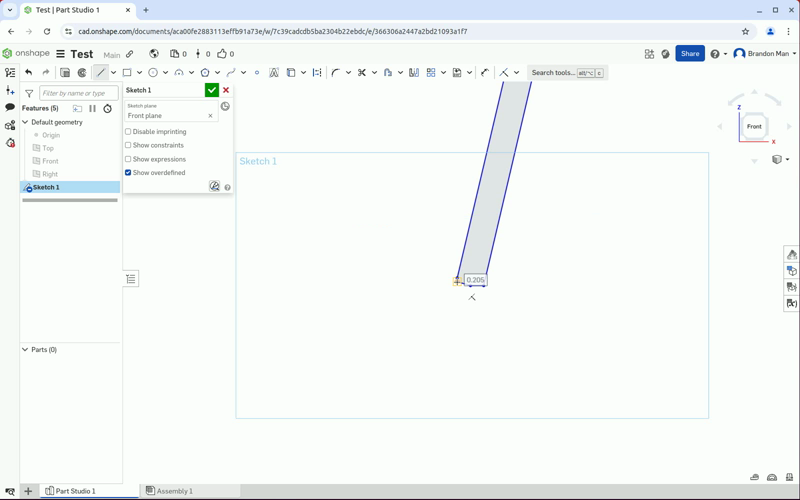
scroll(-6)
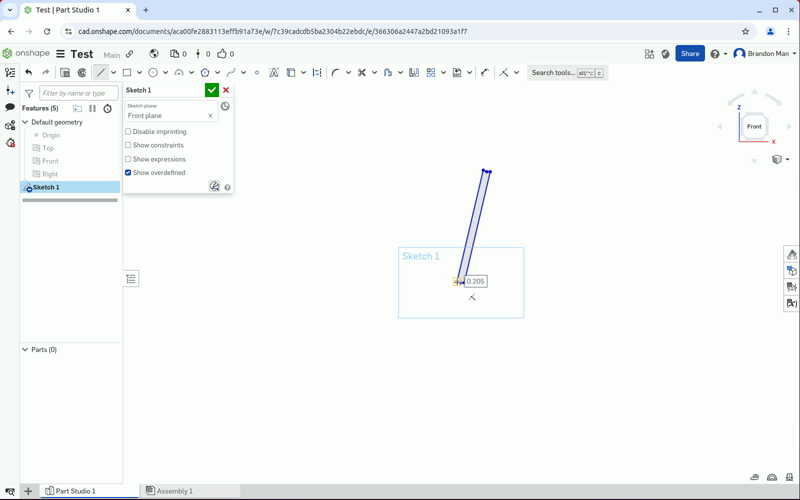
key(esc)
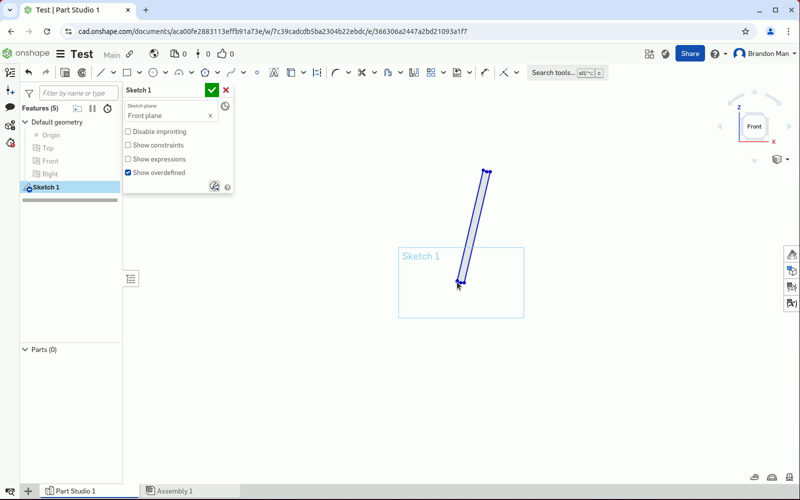
mouse_move(465, 254)
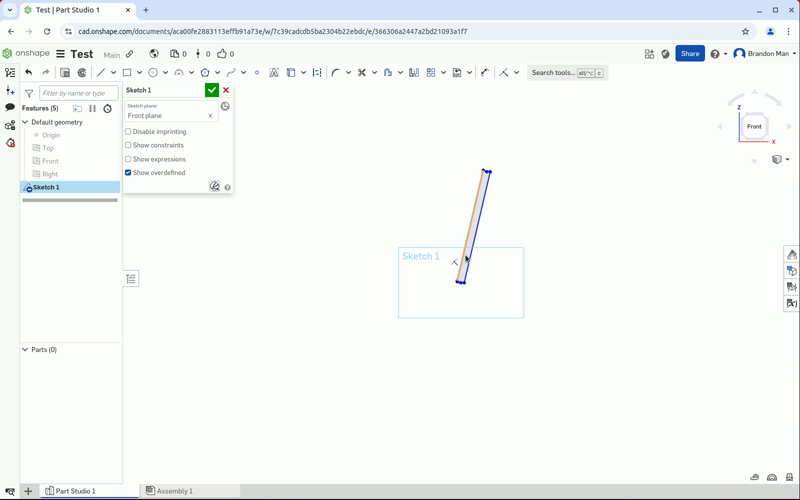
scroll(6)
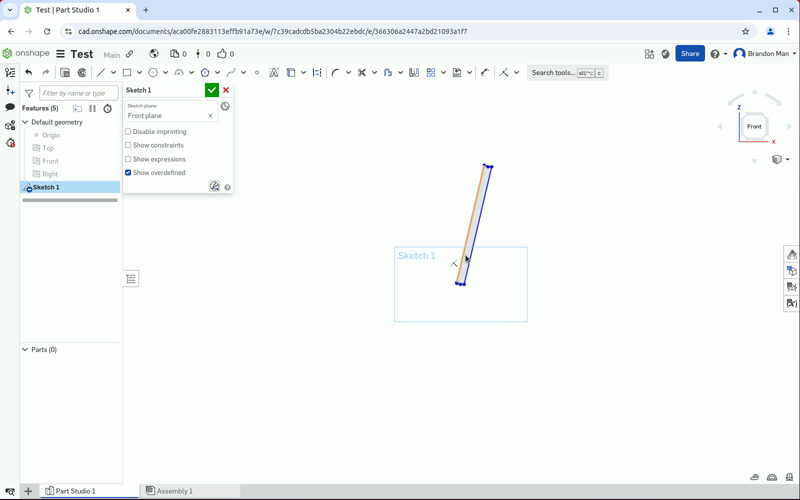
scroll(6)
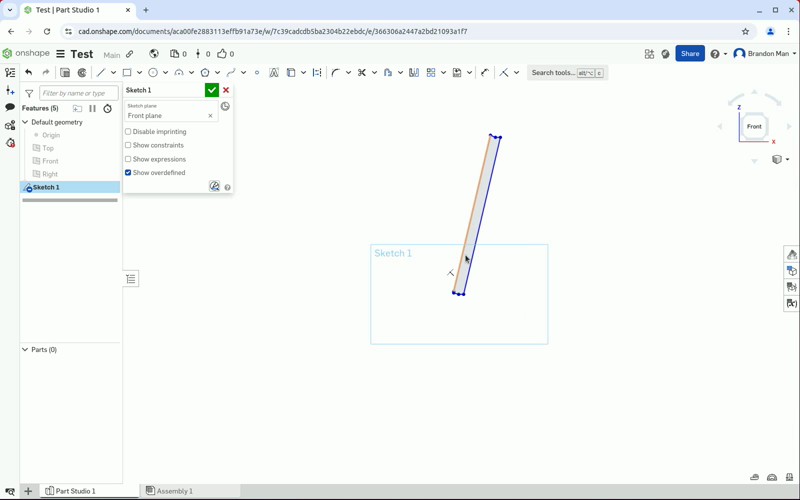
scroll(6)
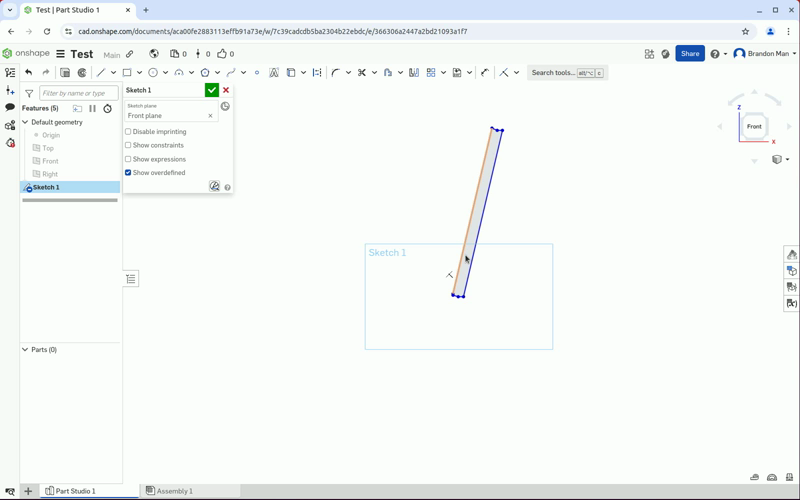
scroll(6)
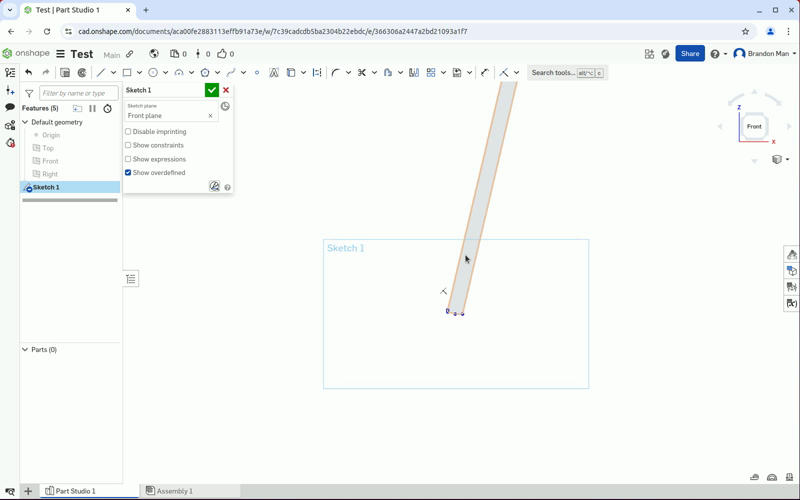
scroll(6)
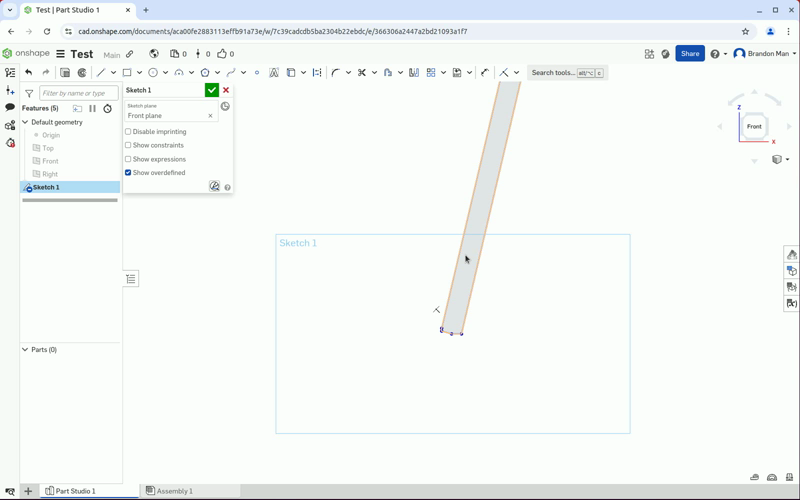
scroll(6)
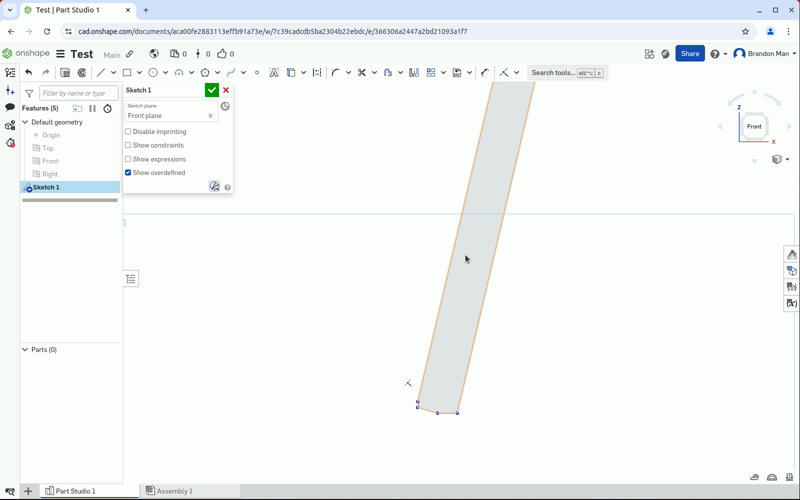
scroll(6)
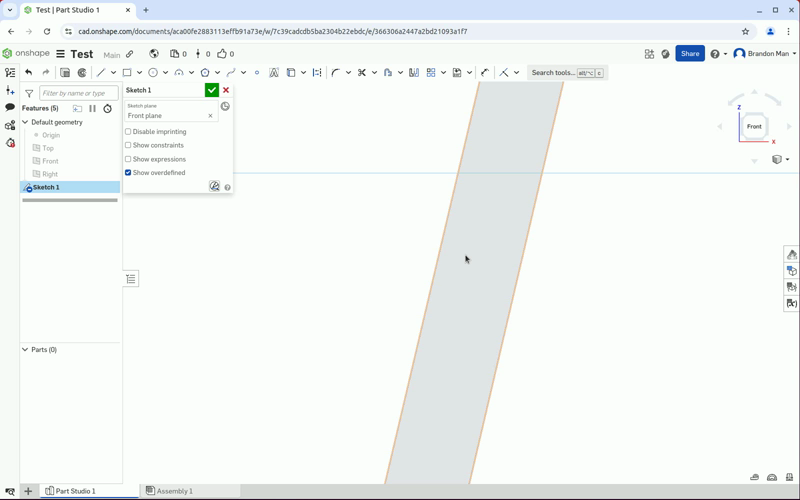
click(465, 254)
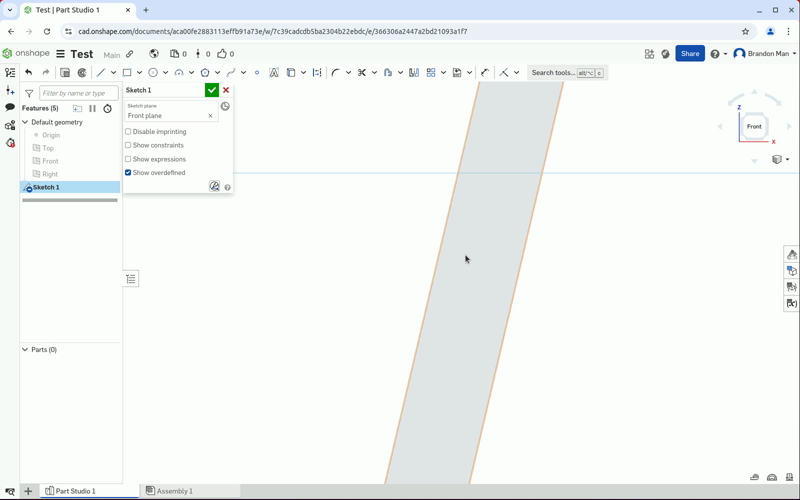
scroll(-6)
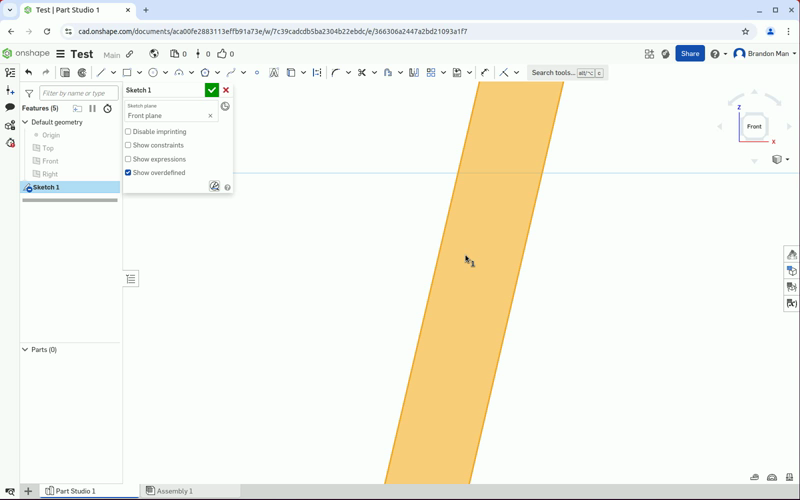
scroll(-6)
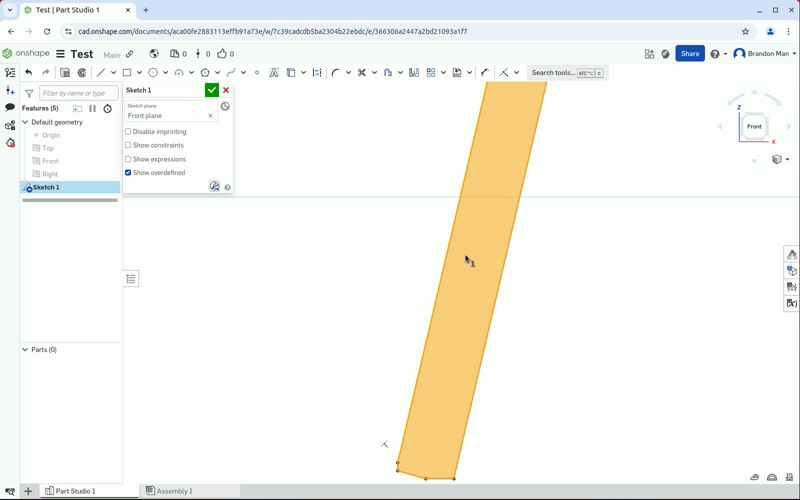
scroll(-6)
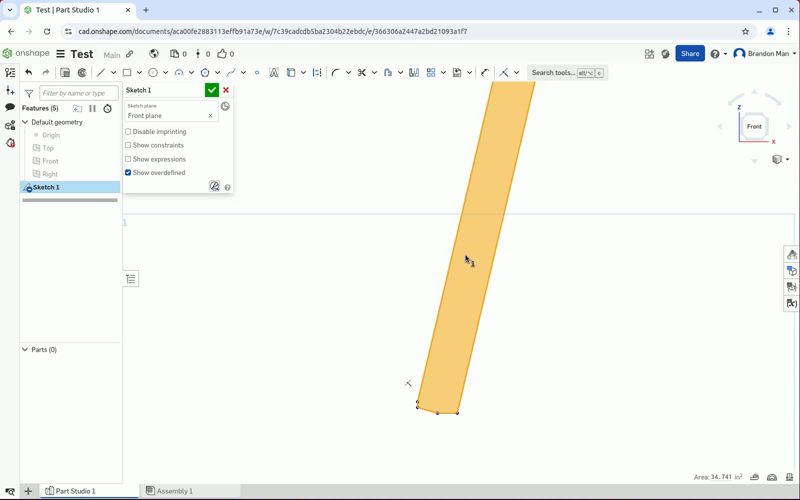
scroll(-6)
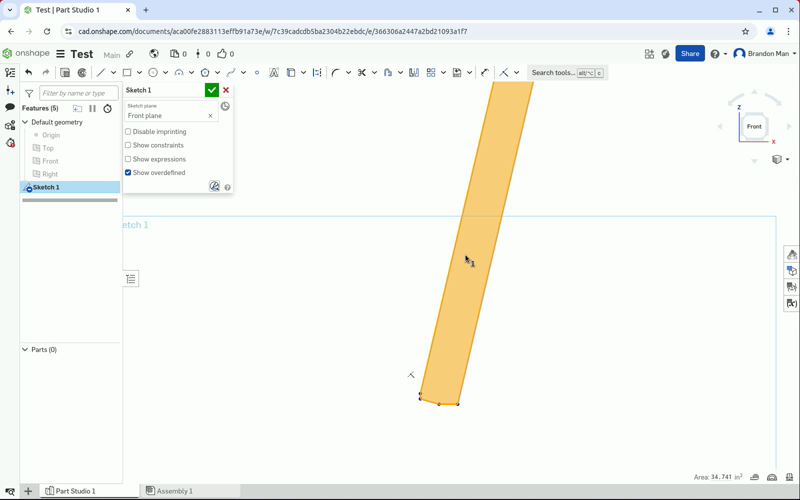
scroll(-6)
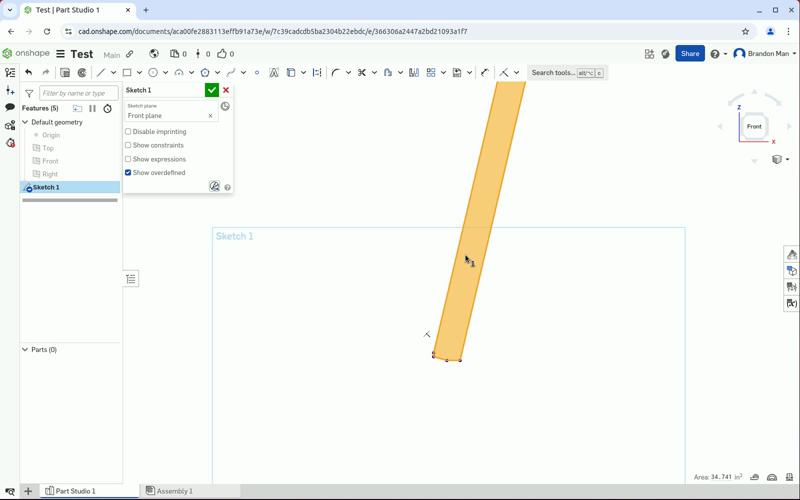
scroll(-6)
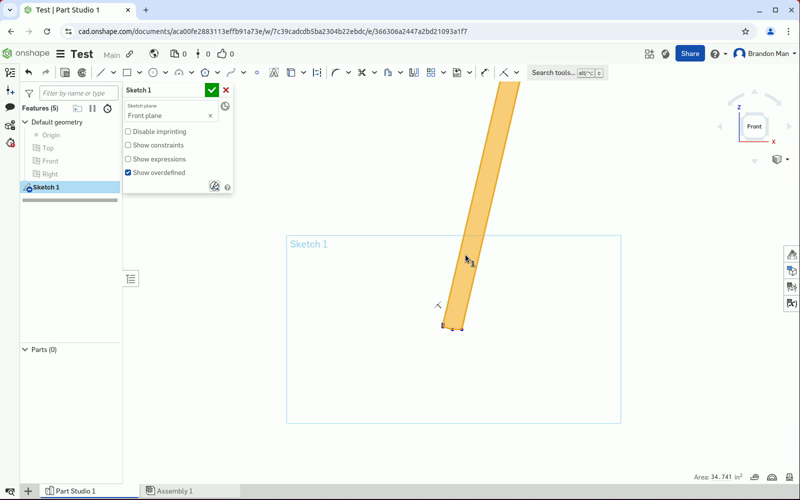
scroll(-6)
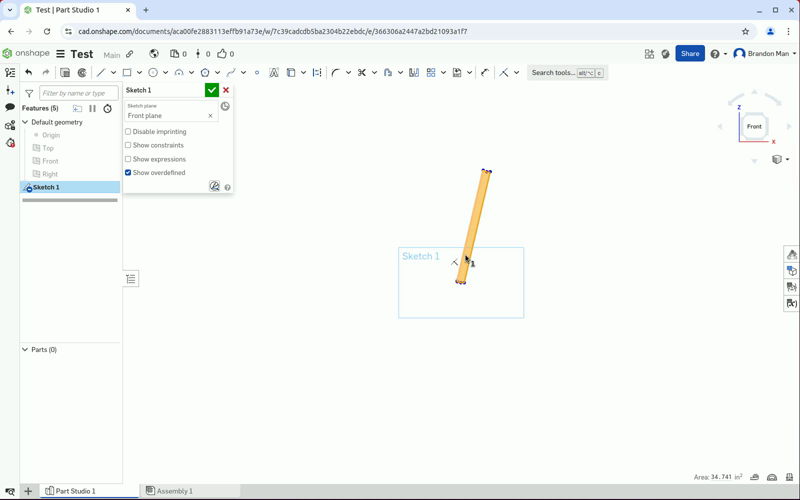
mouse_move(73, 352)
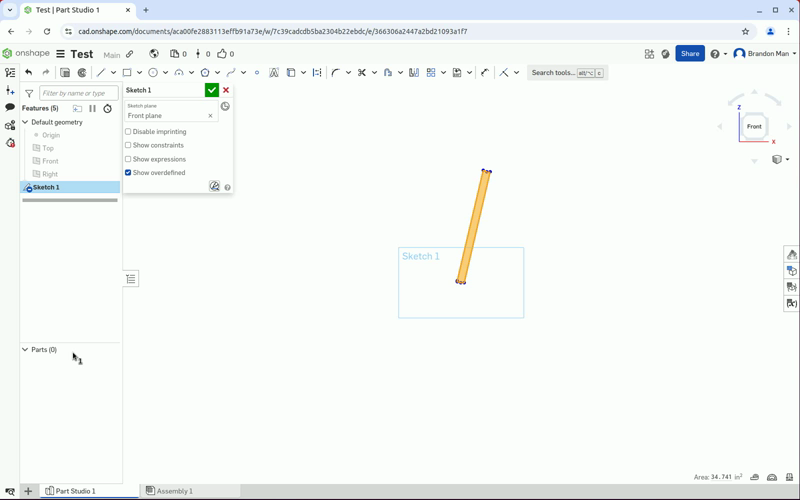
key(shift+y)
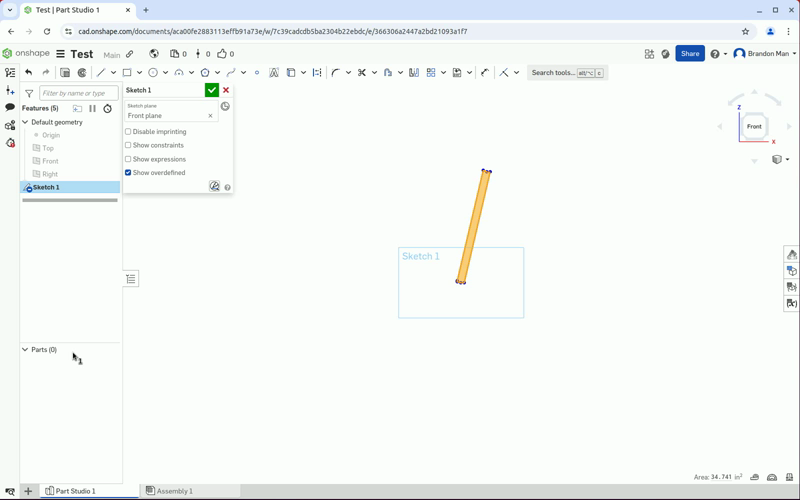
key(shift+e)
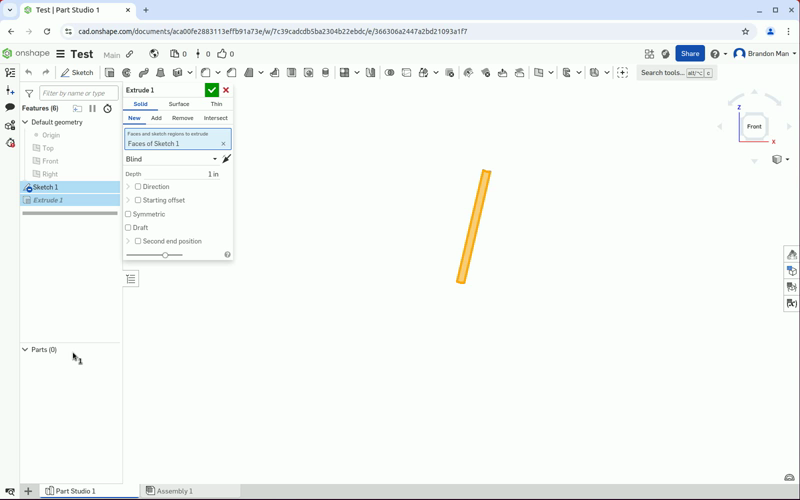
mouse_move(143, 106)
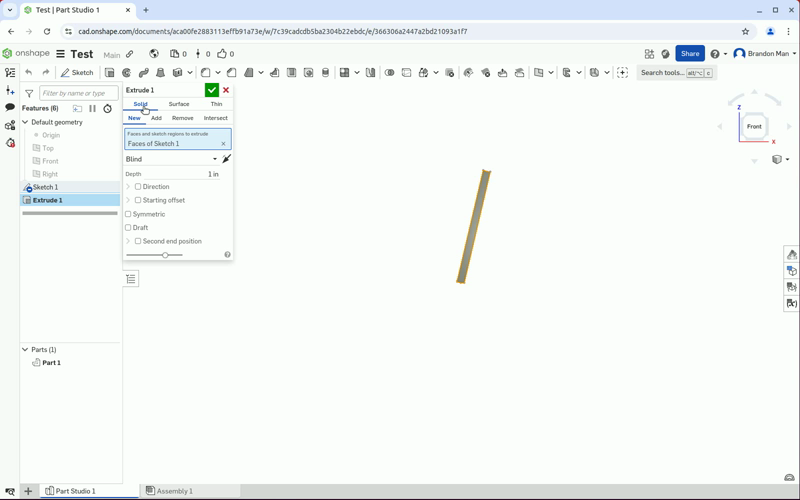
click(143, 106)
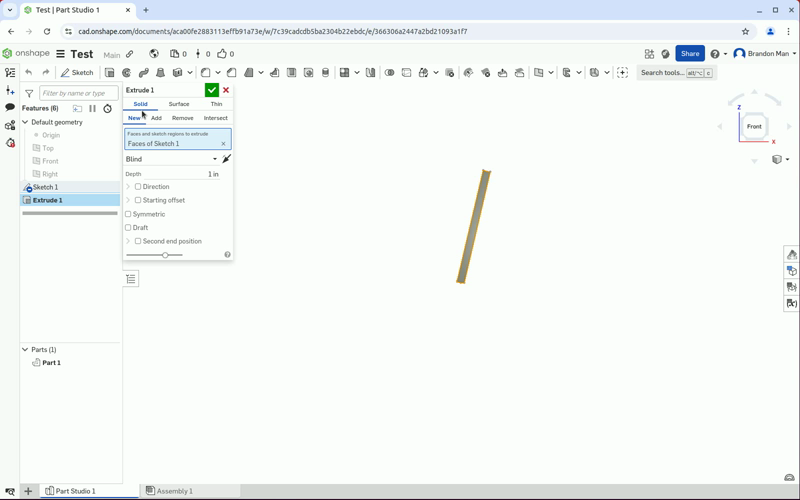
mouse_move(137, 120)
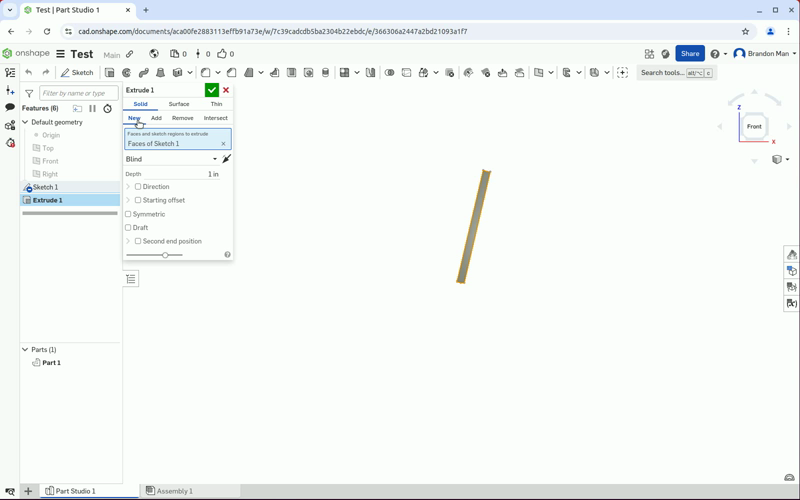
click(137, 120)
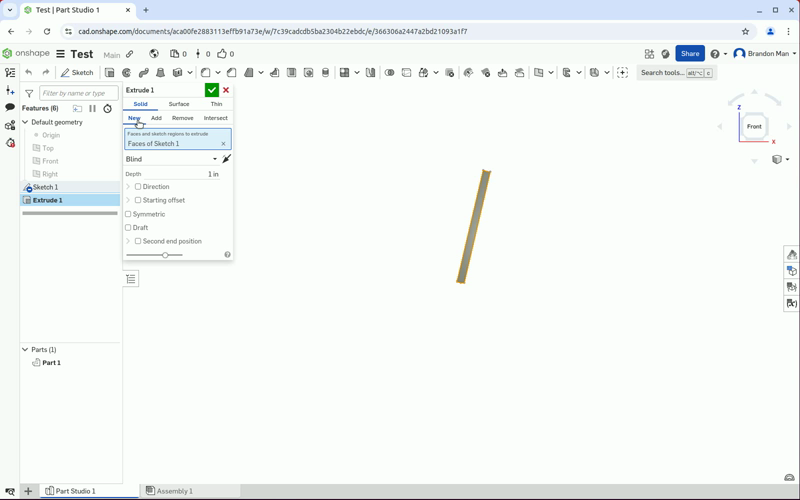
key(tab, 4)
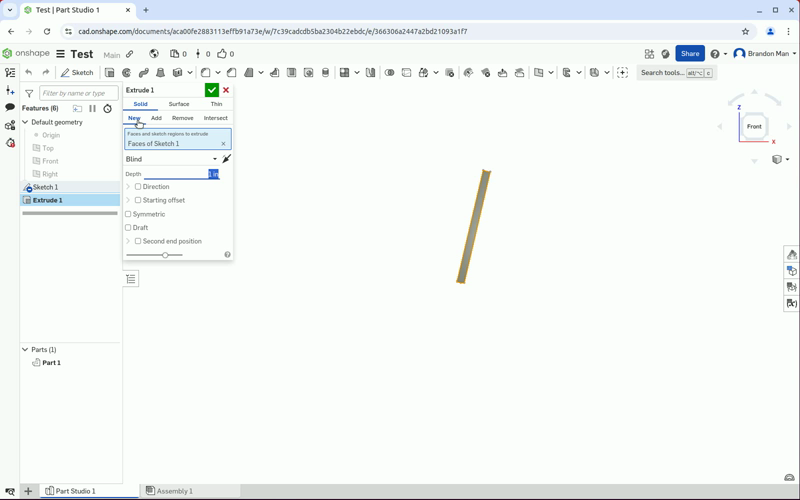
text(0.722)
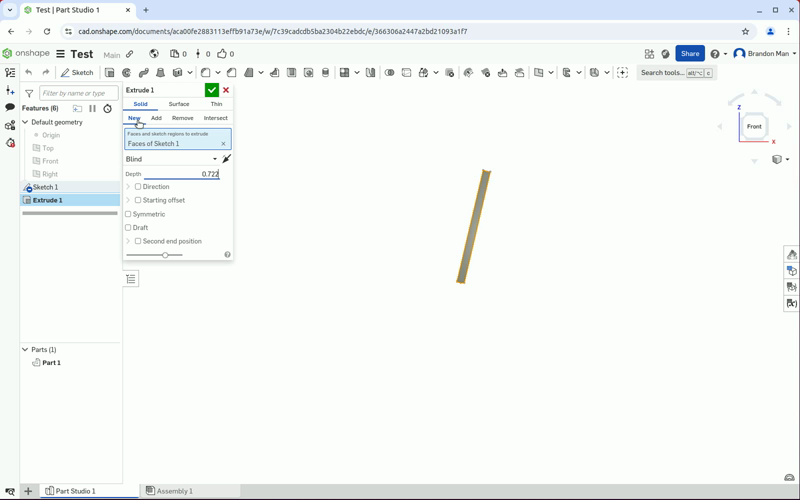
key(enter)
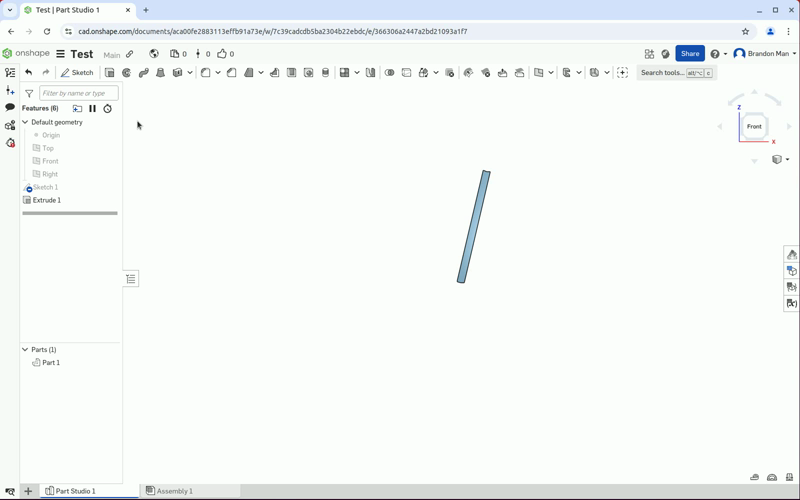
key(shift+h)
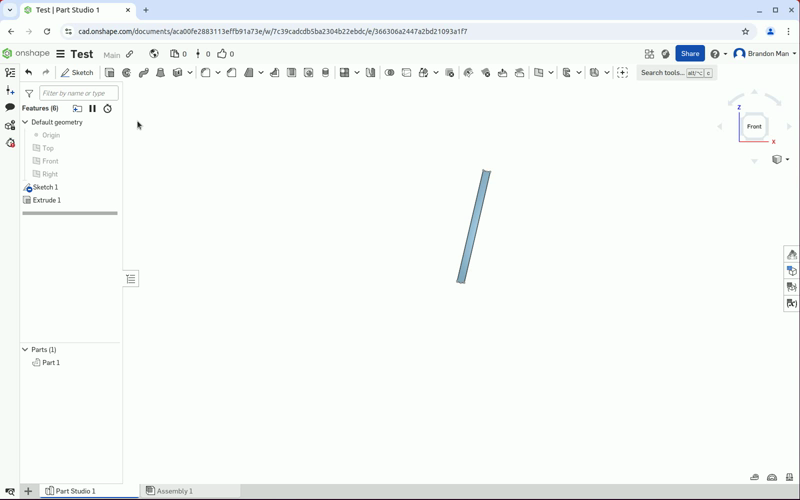
key(shift+h)
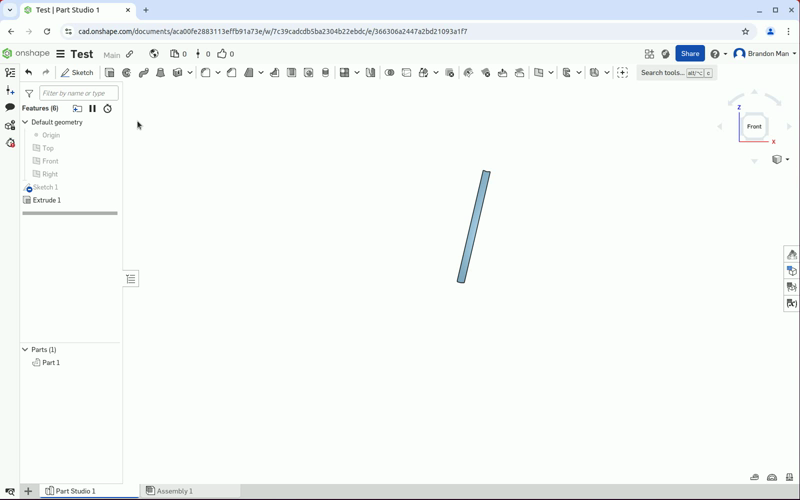
mouse_move(73, 189)
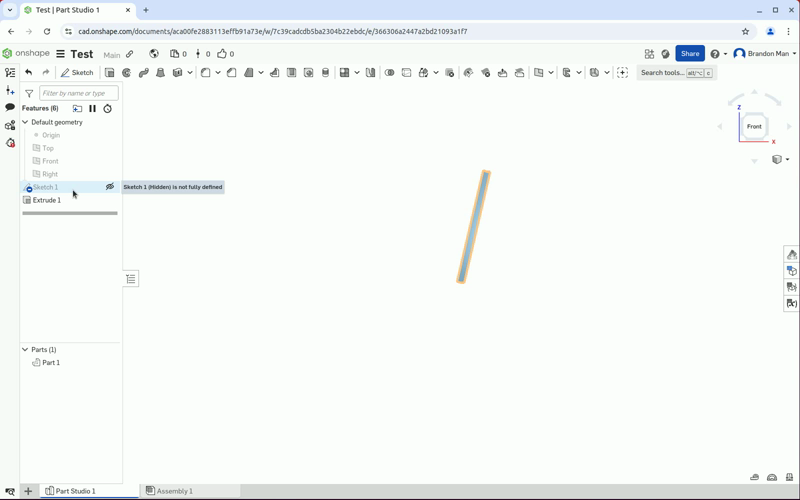
click(73, 189)
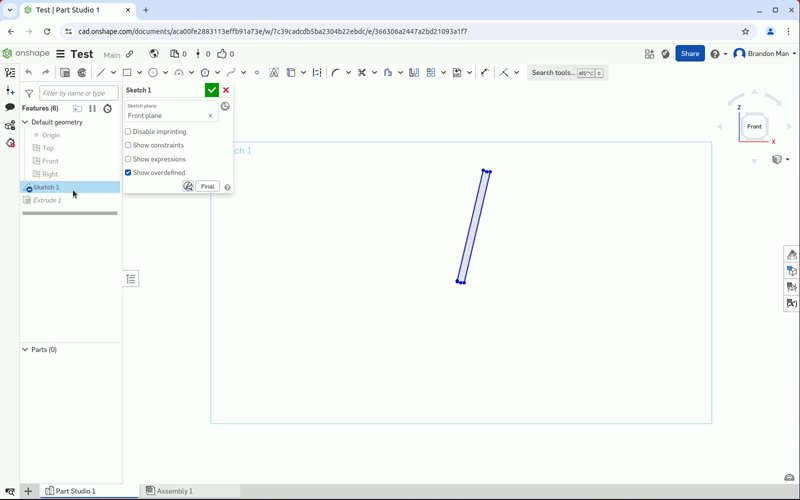
mouse_move(229, 92)
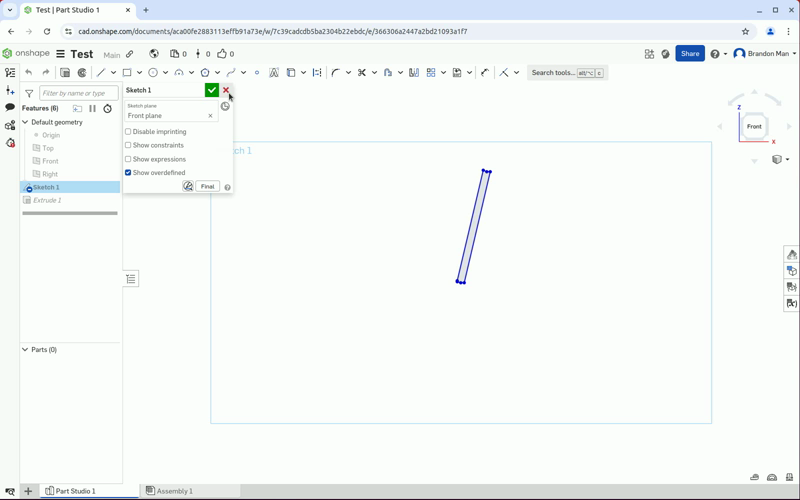
click(229, 92)
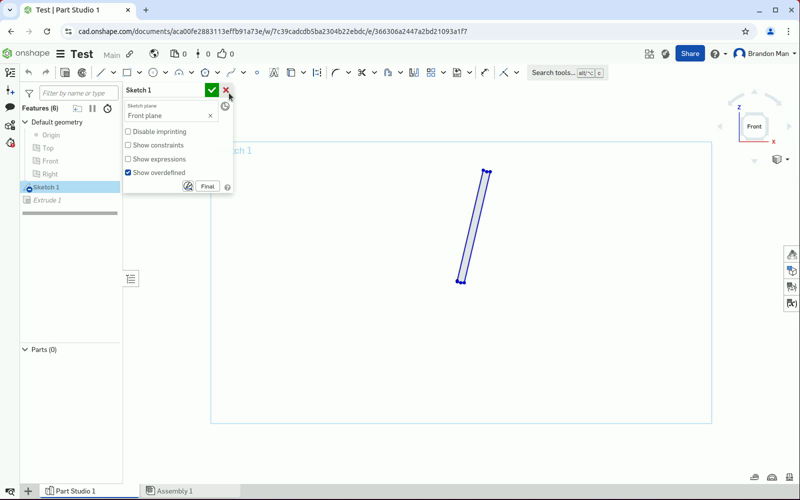
key(shift+s)
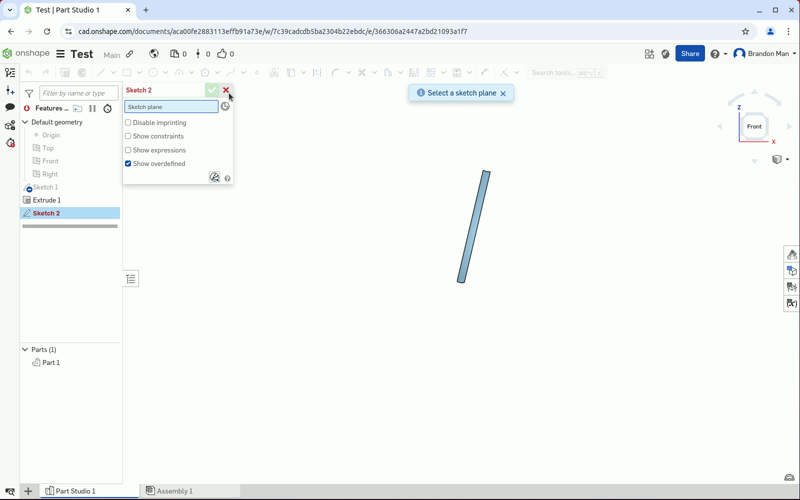
mouse_move(73, 163)
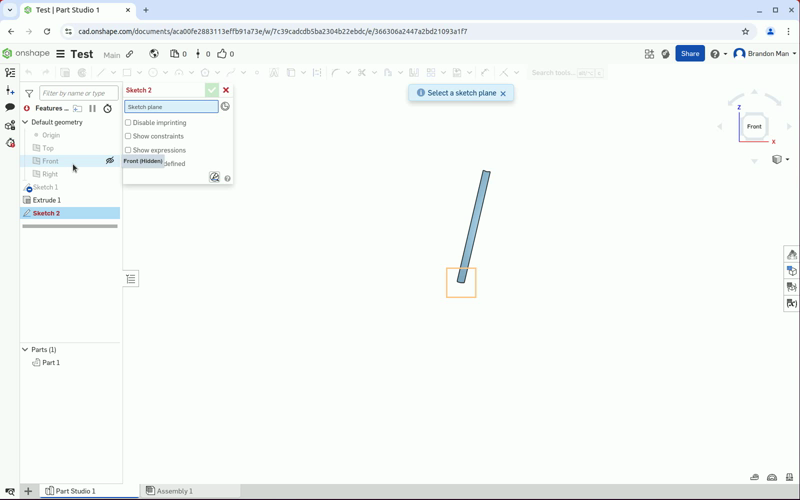
click(73, 163)
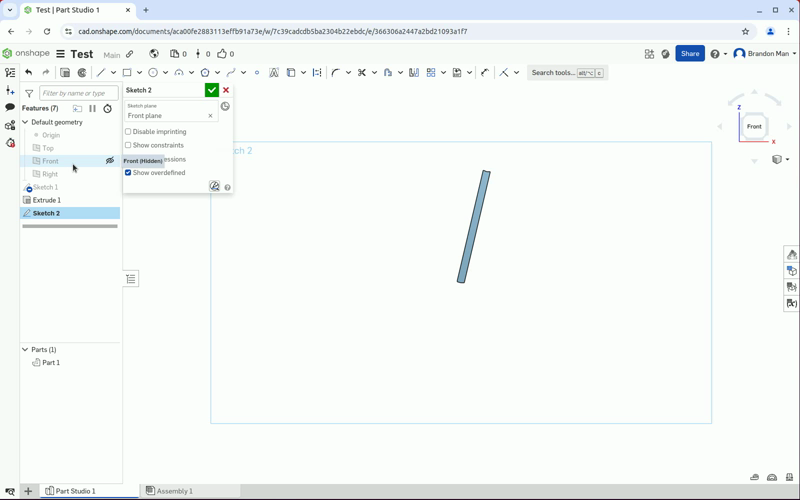
mouse_move(73, 352)
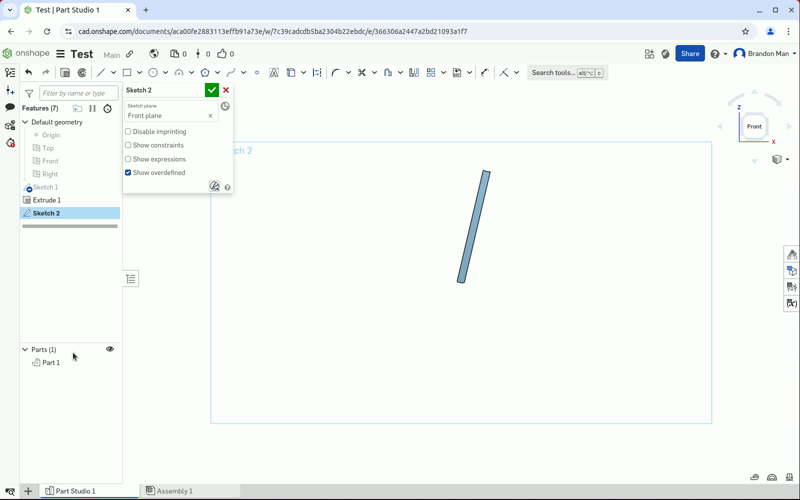
key(y)
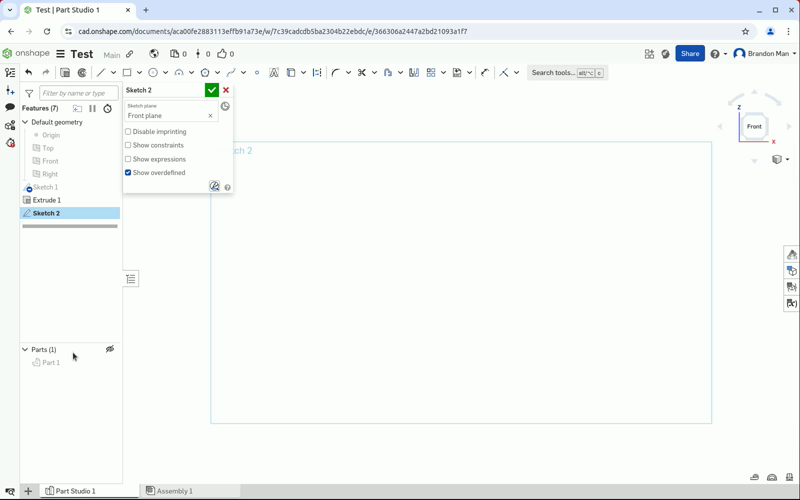
key(l)
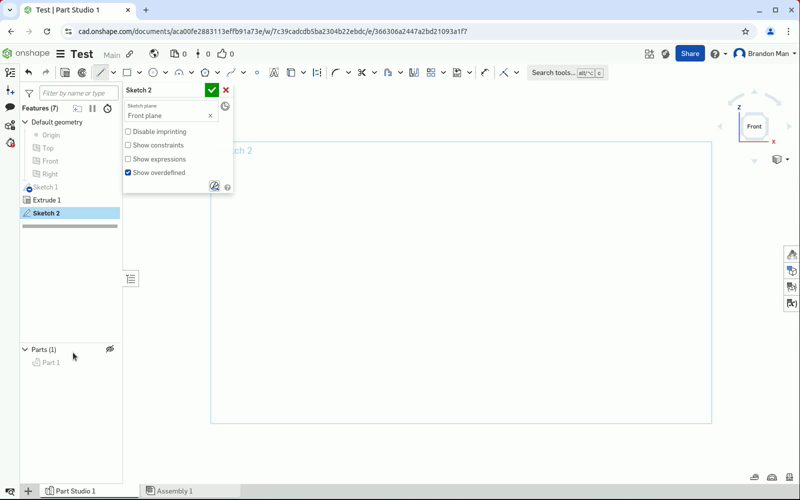
key_down(shift)
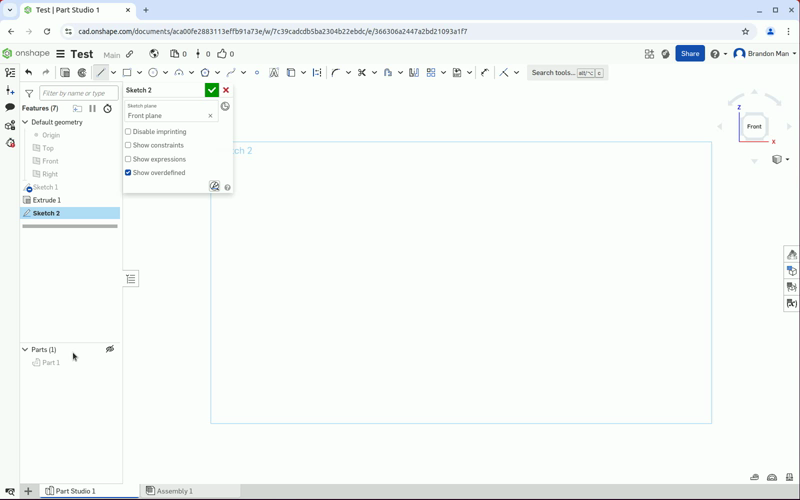
mouse_move(457, 346)
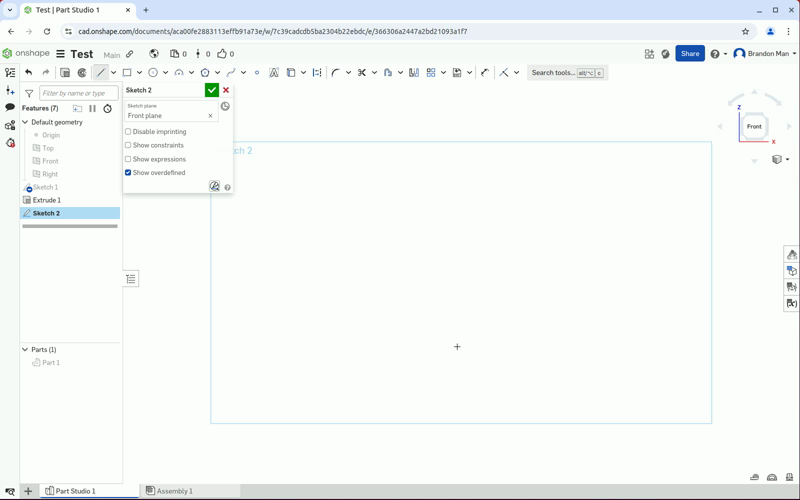
click(457, 346)
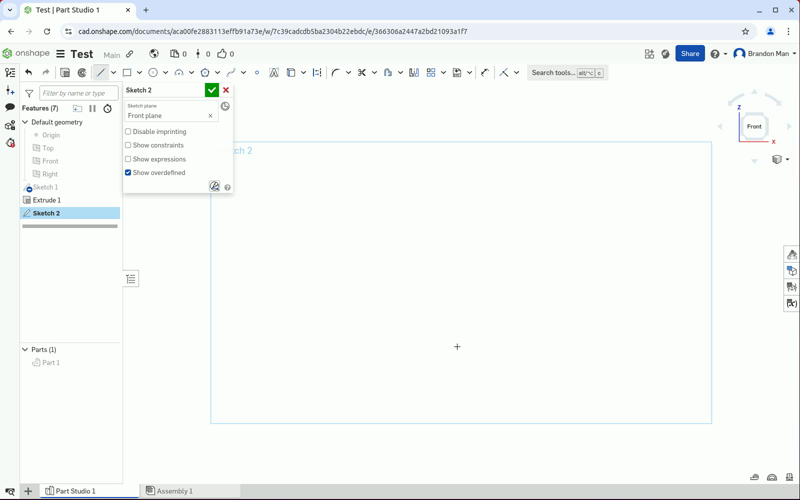
key_up(shift)
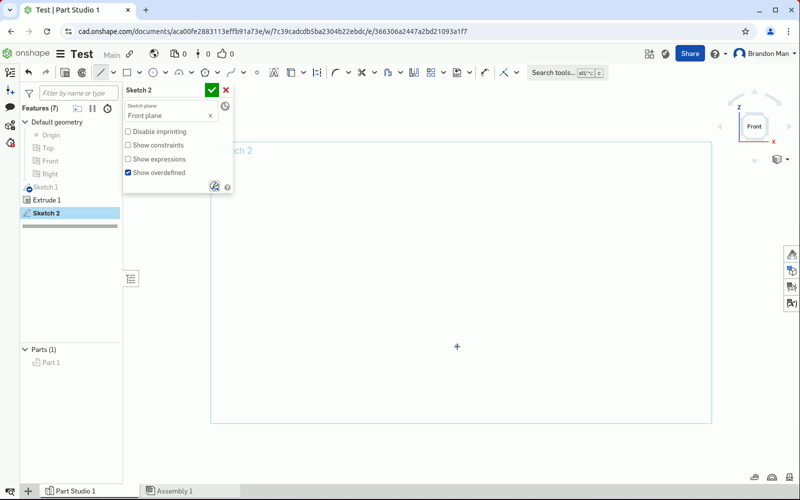
key_down(shift)
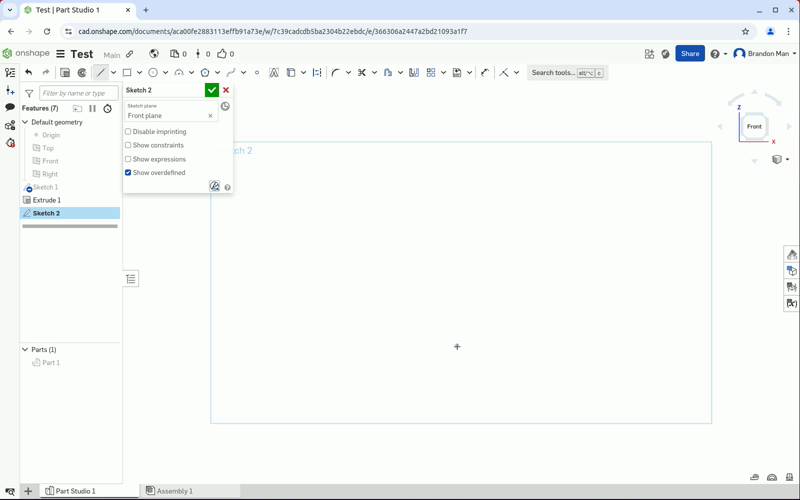
mouse_move(487, 346)
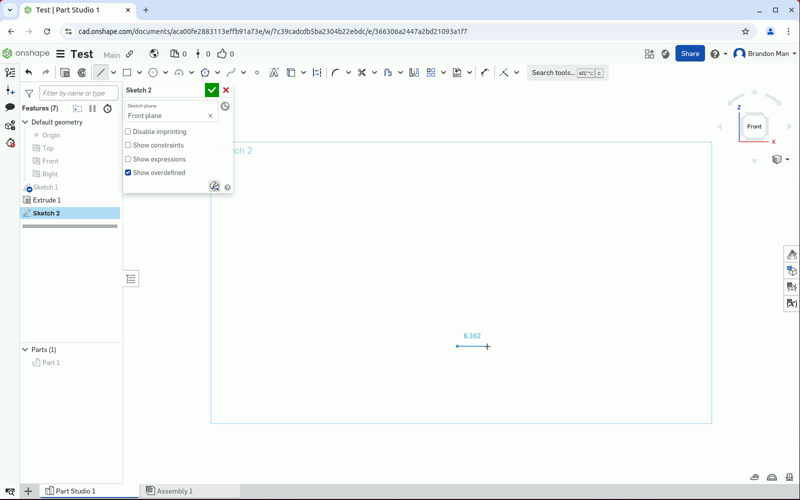
mouse_move(464, 346)
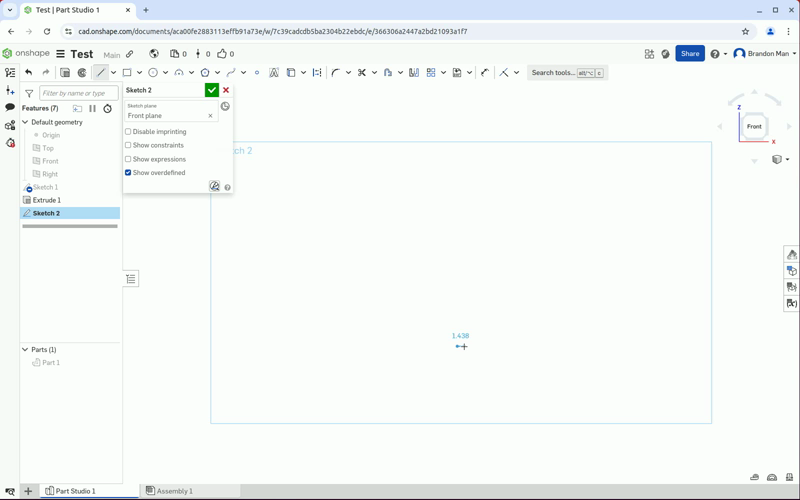
scroll(6)
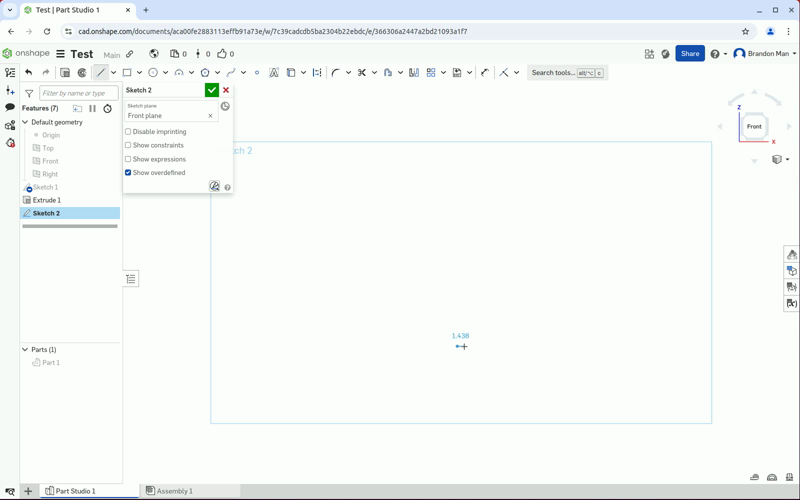
scroll(6)
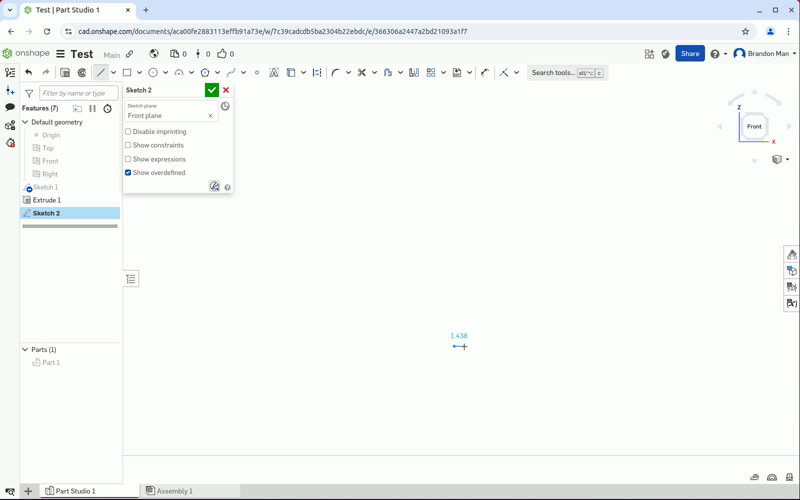
scroll(6)
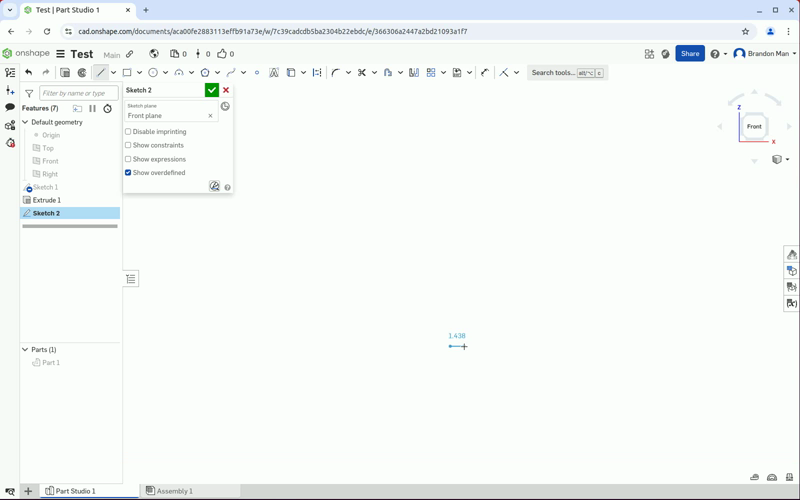
scroll(6)
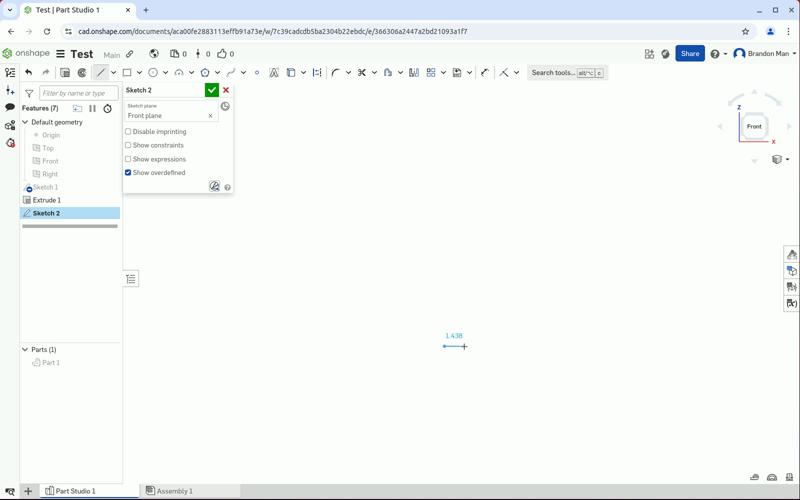
scroll(6)
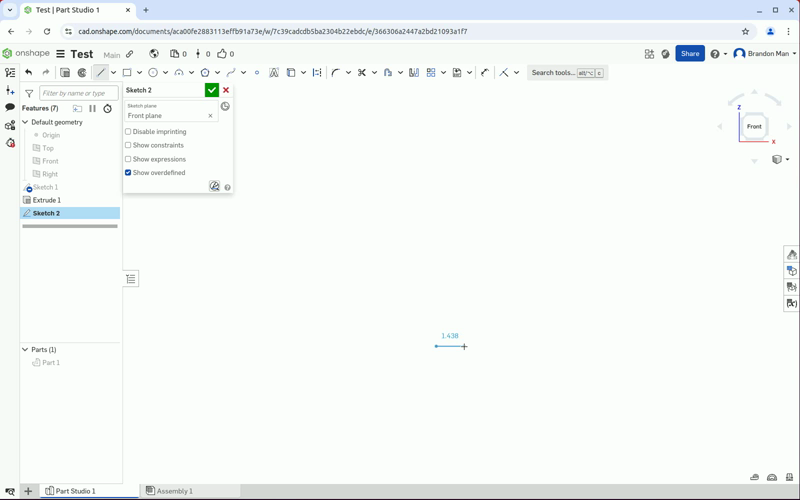
scroll(6)
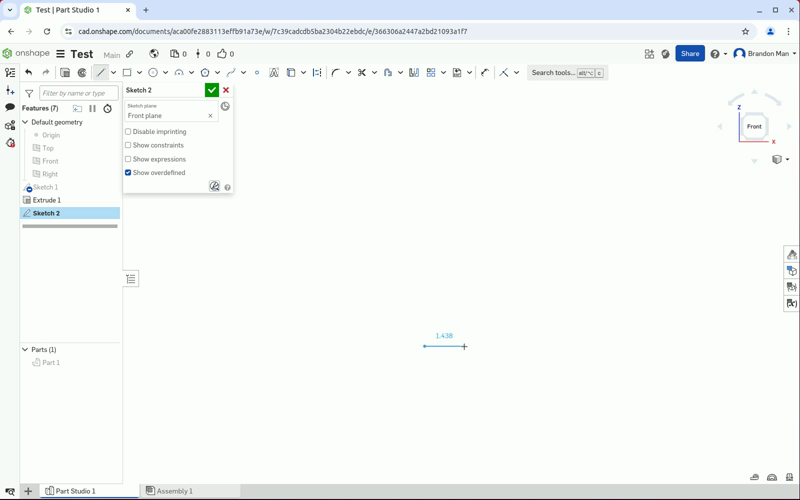
scroll(6)
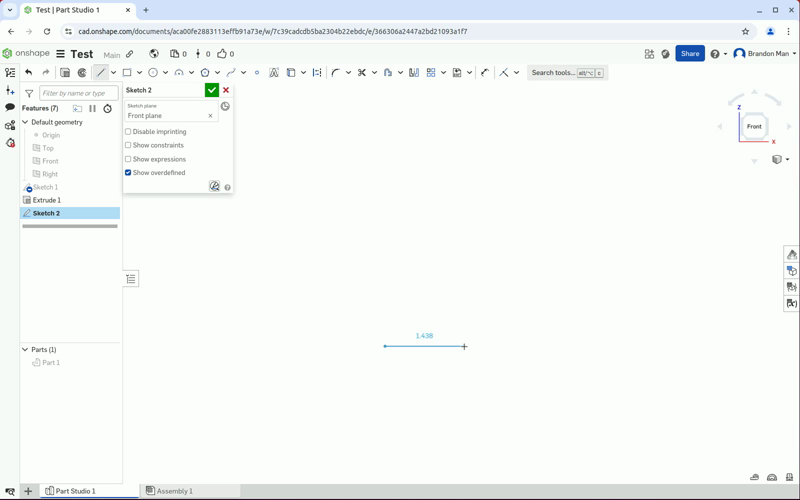
click(464, 346)
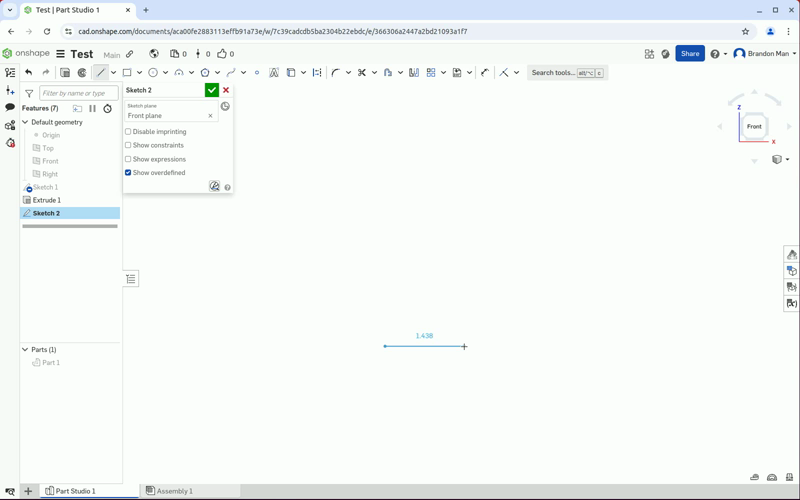
scroll(-6)
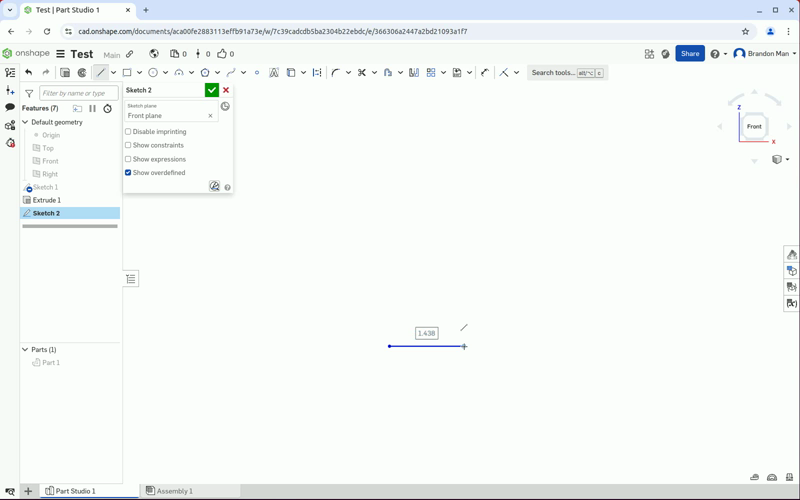
scroll(-6)
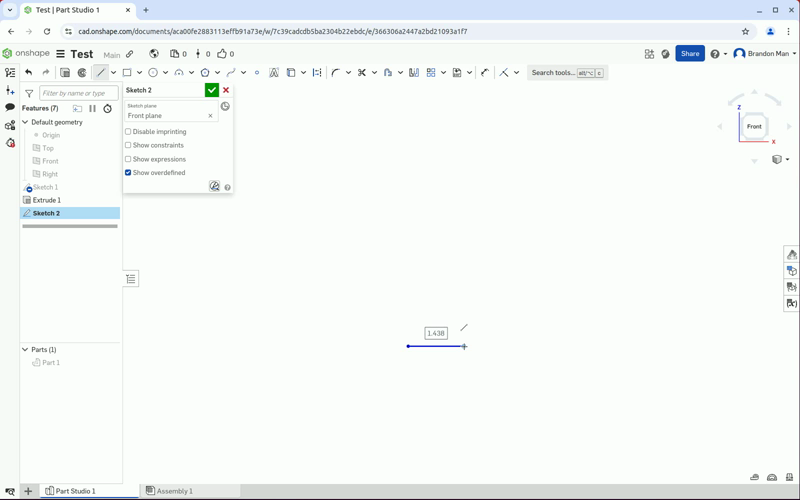
scroll(-6)
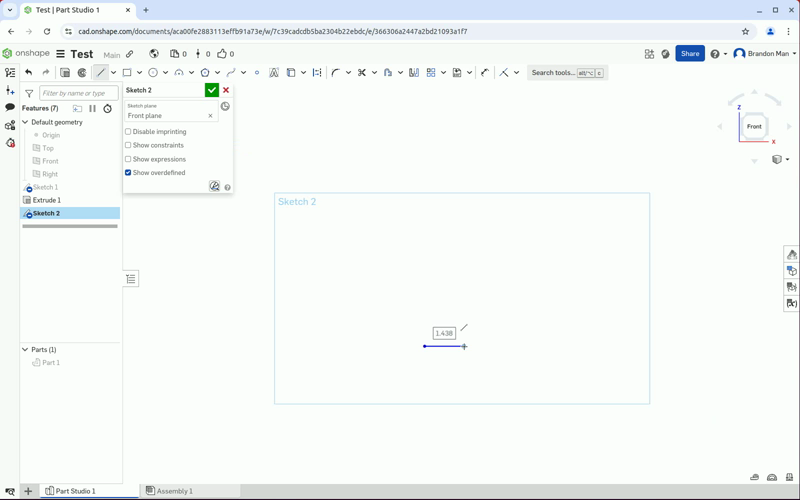
scroll(-6)
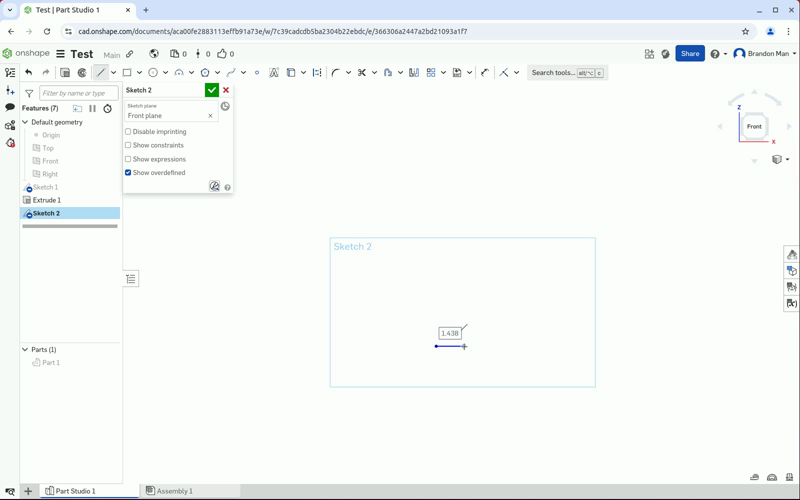
scroll(-6)
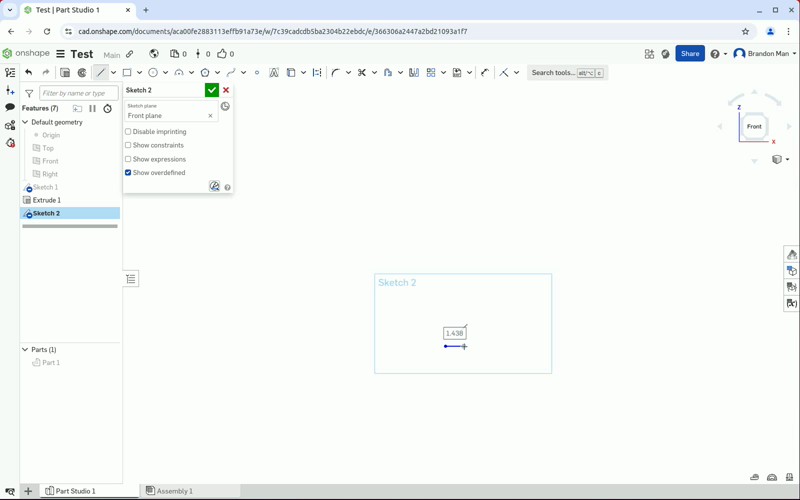
scroll(-6)
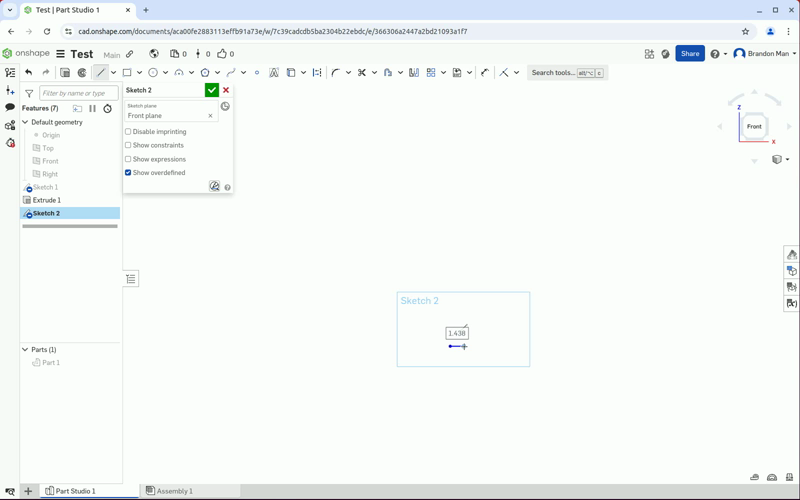
scroll(-6)
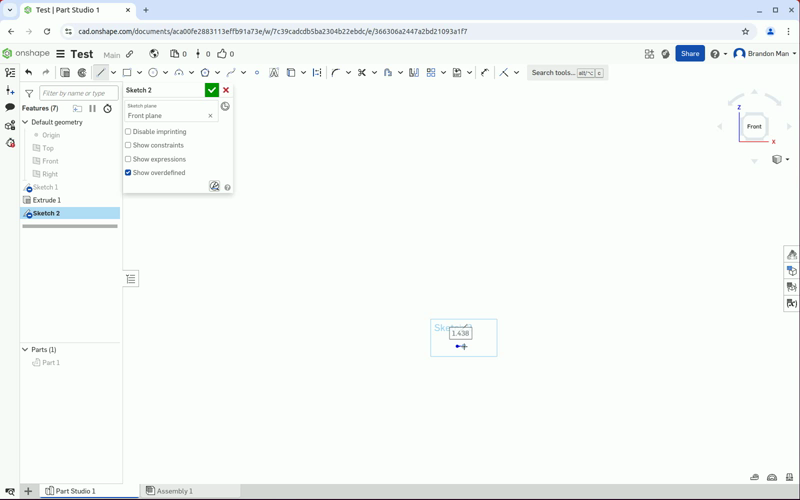
key_up(shift)
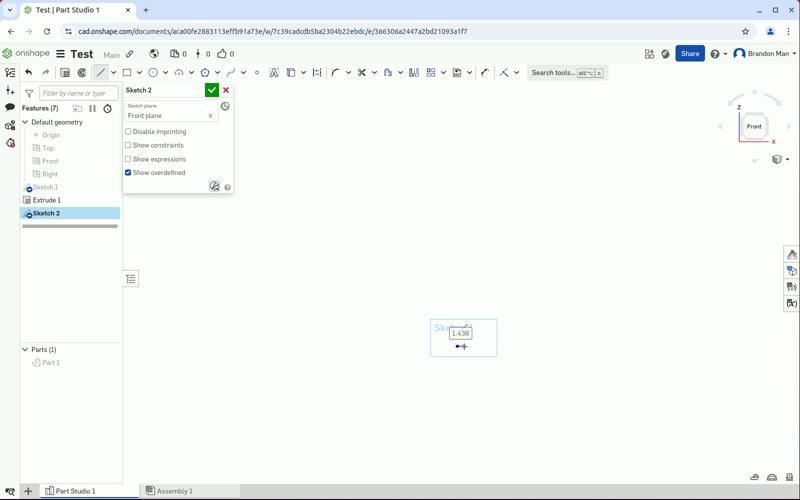
key_down(shift)
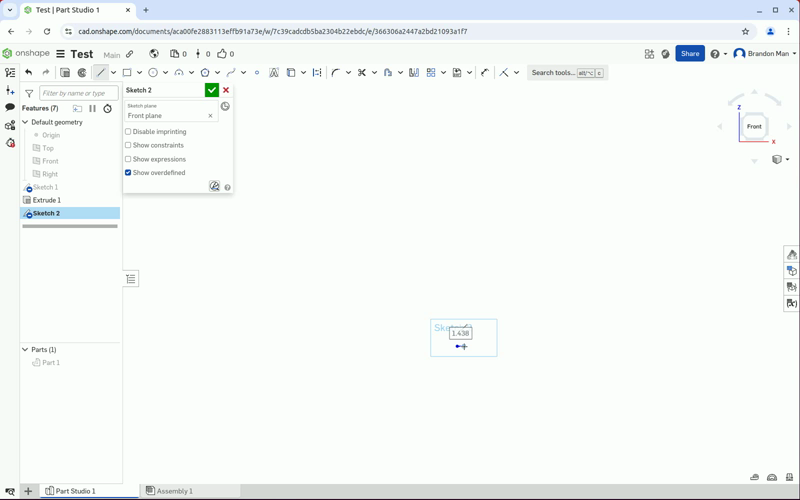
mouse_move(464, 283)
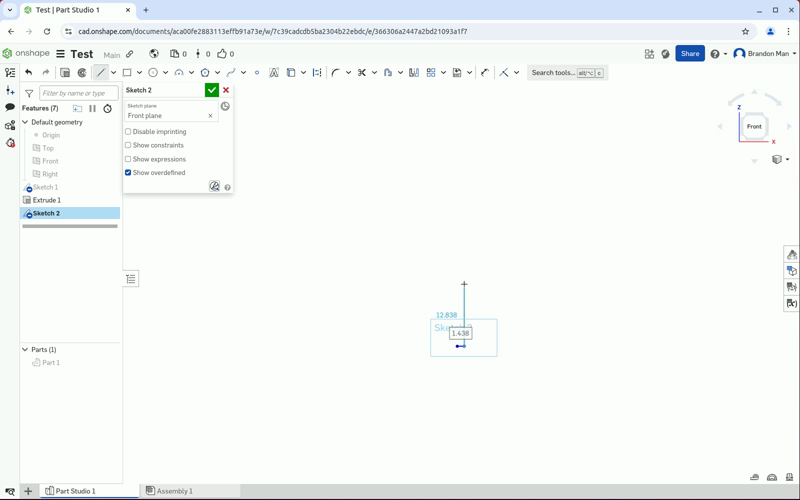
click(464, 283)
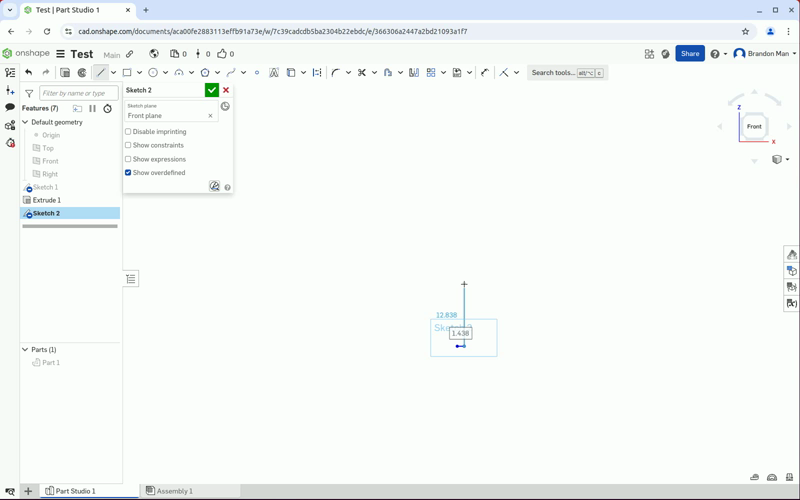
key_up(shift)
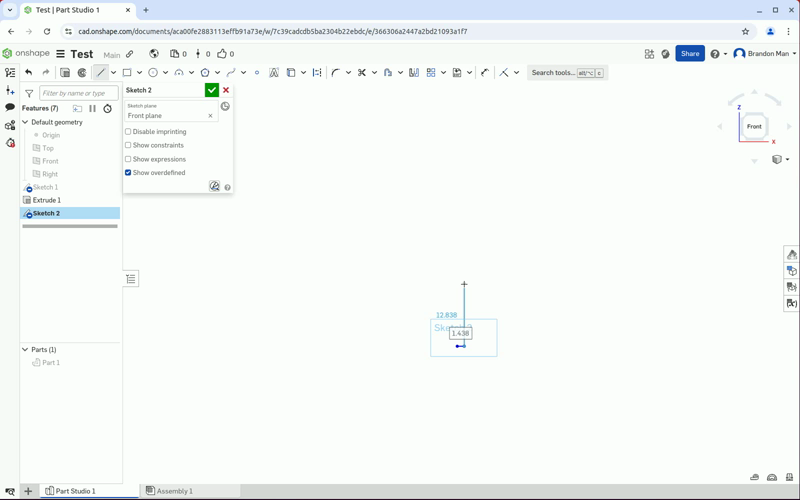
key_down(shift)
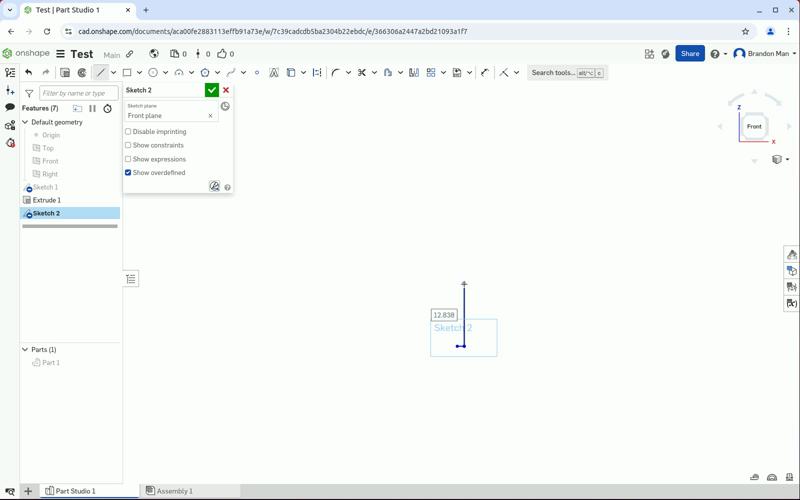
mouse_move(494, 283)
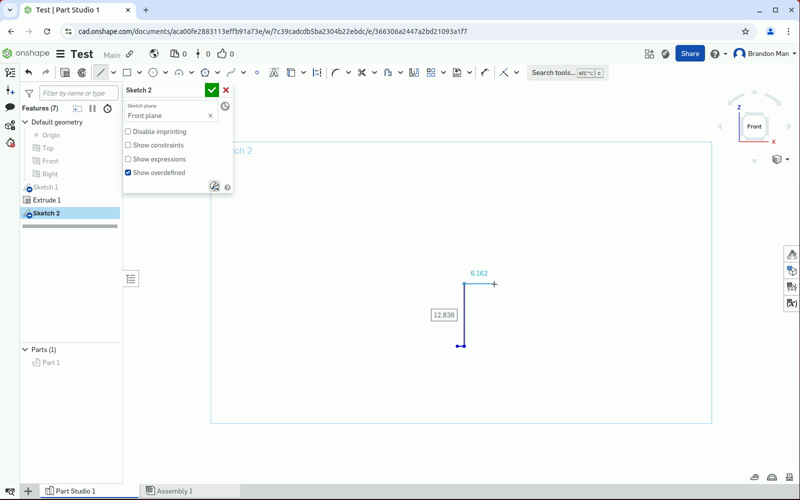
mouse_move(460, 283)
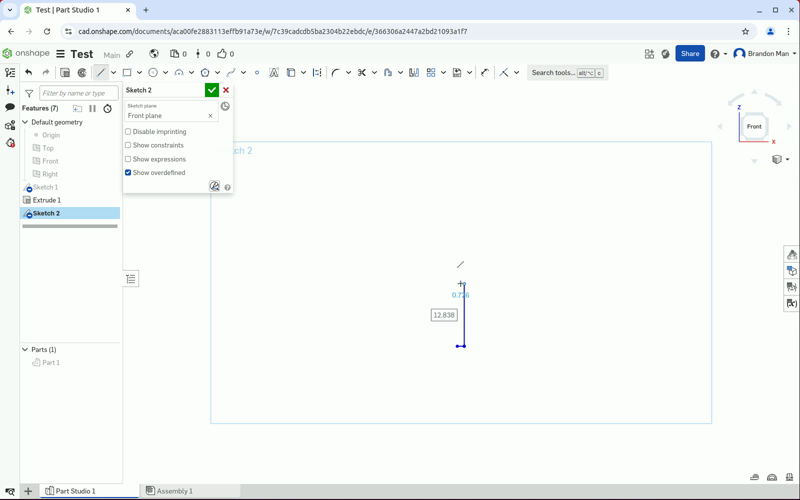
scroll(6)
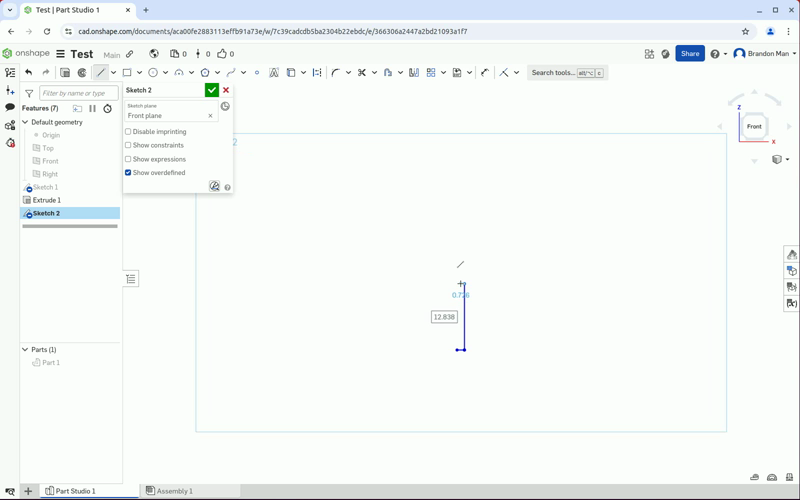
scroll(6)
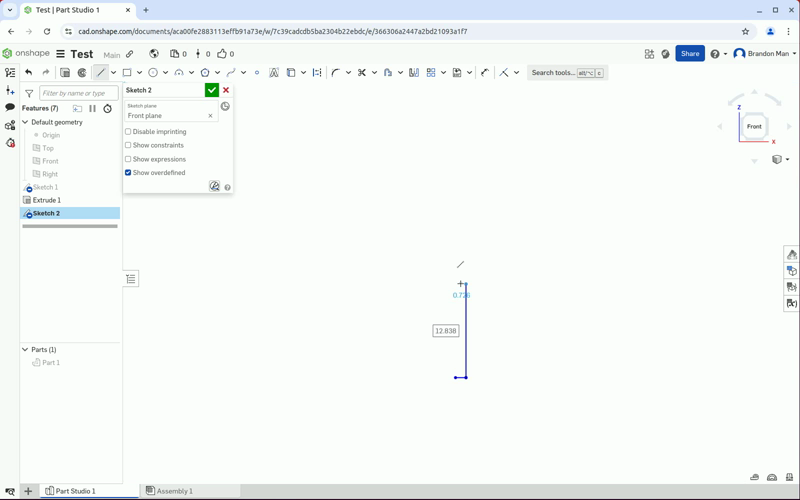
scroll(6)
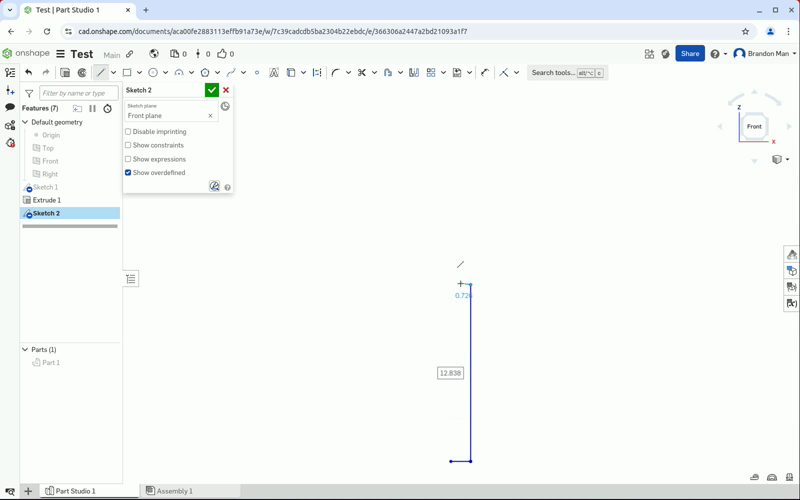
scroll(6)
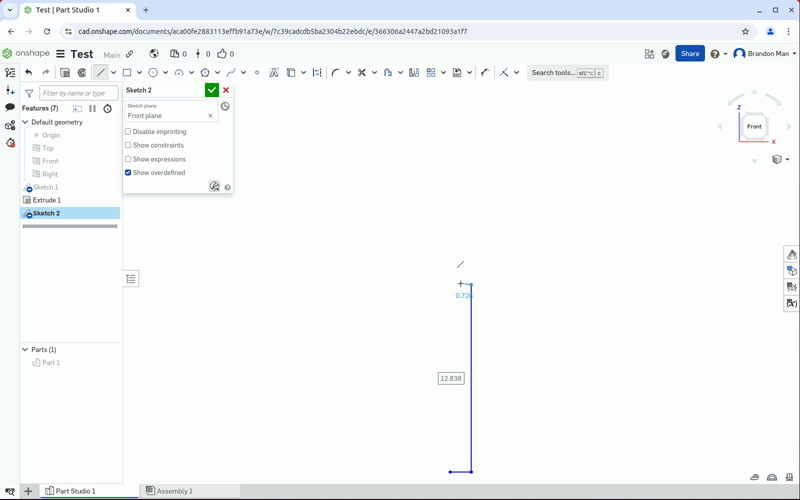
scroll(6)
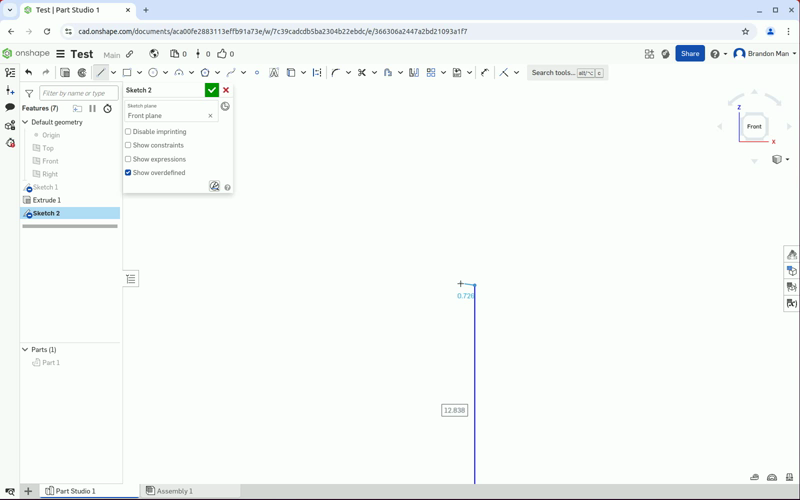
scroll(6)
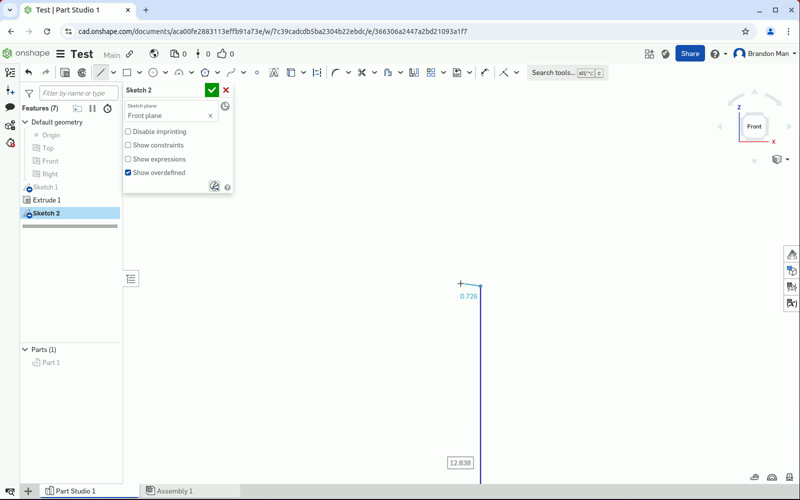
scroll(6)
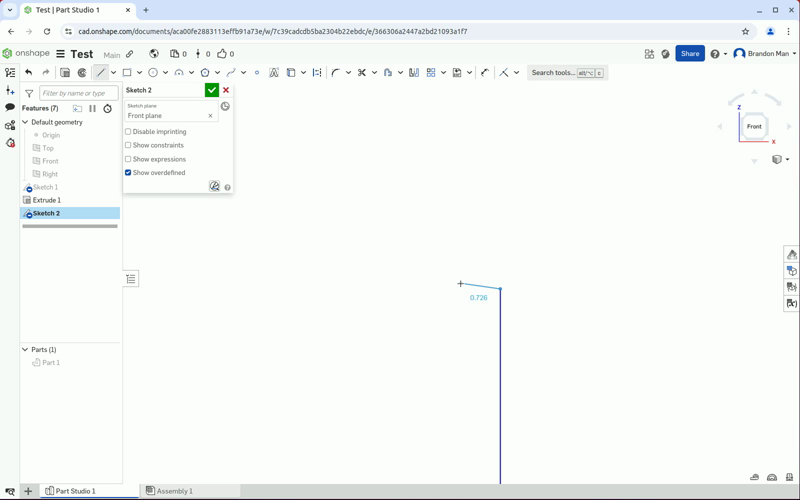
click(460, 283)
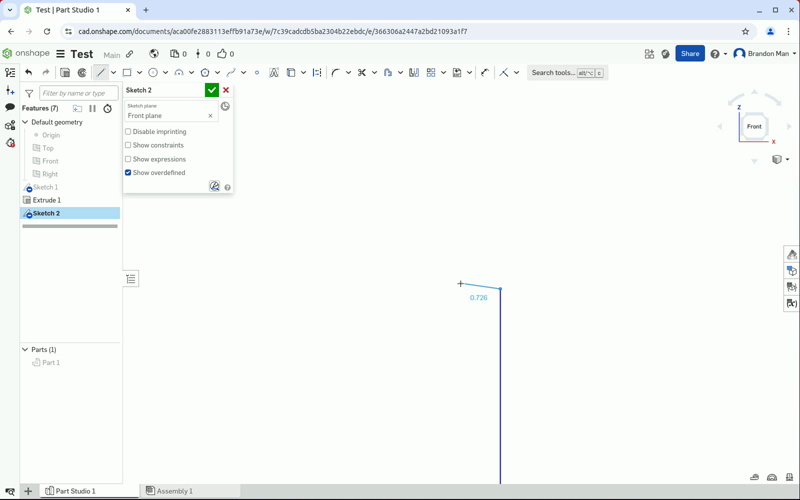
scroll(-6)
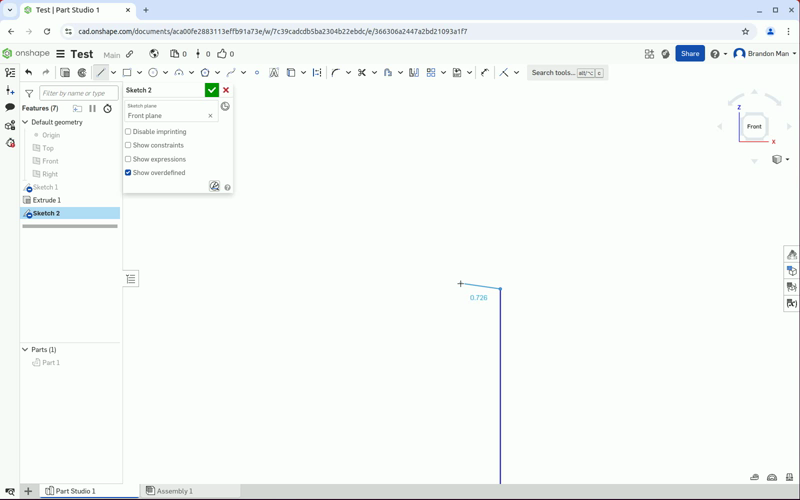
scroll(-6)
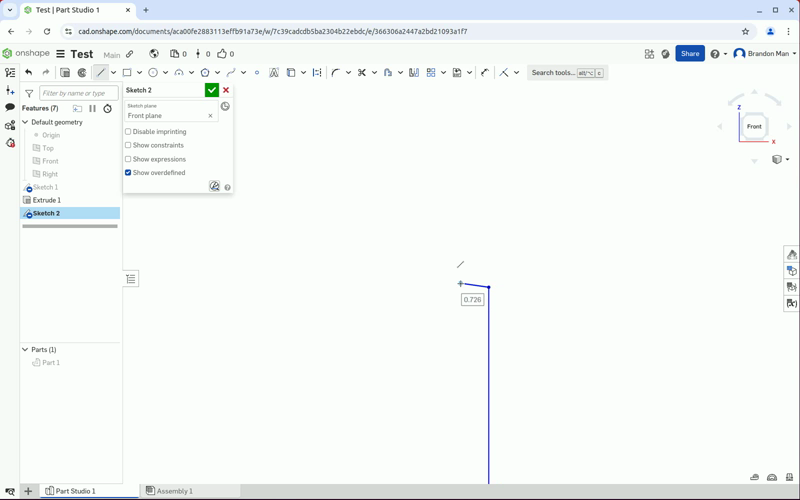
scroll(-6)
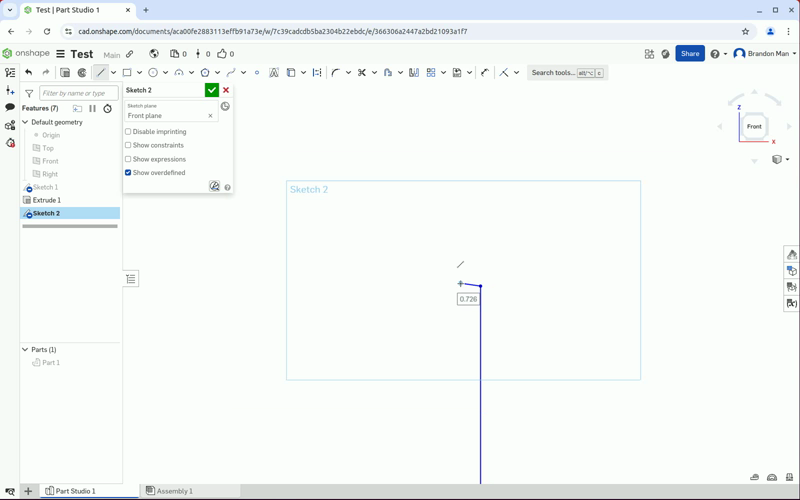
scroll(-6)
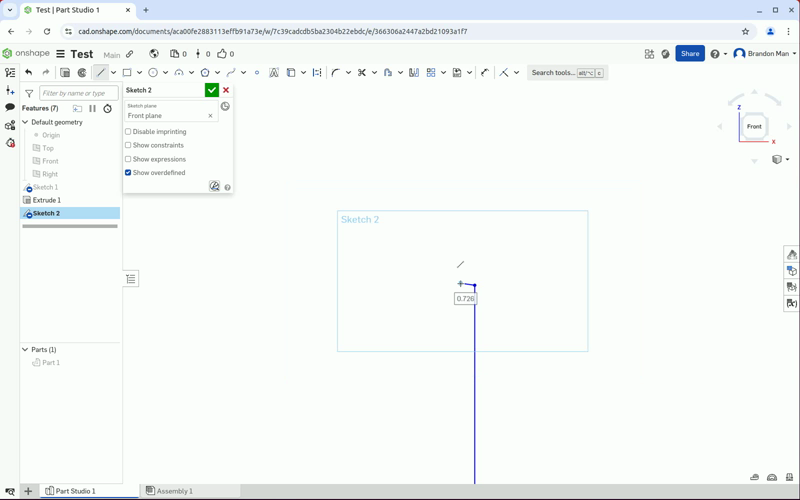
scroll(-6)
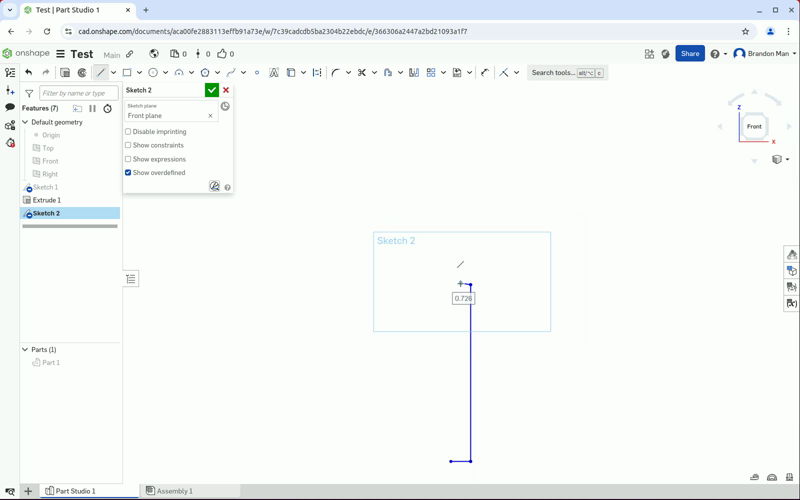
scroll(-6)
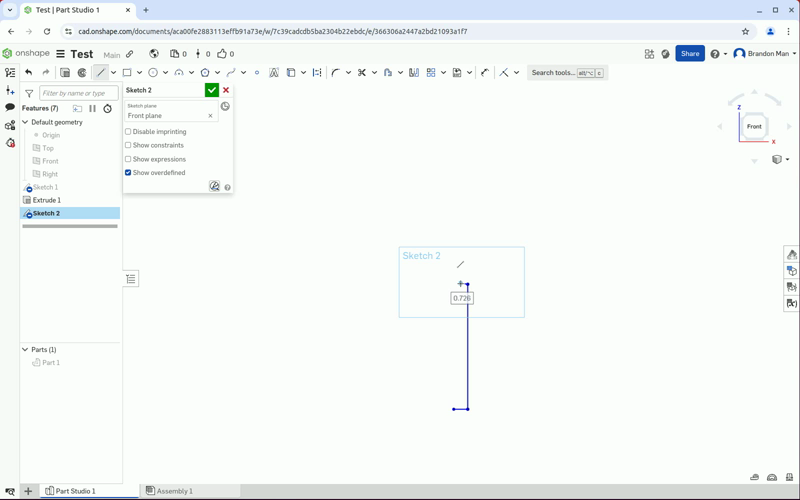
scroll(-6)
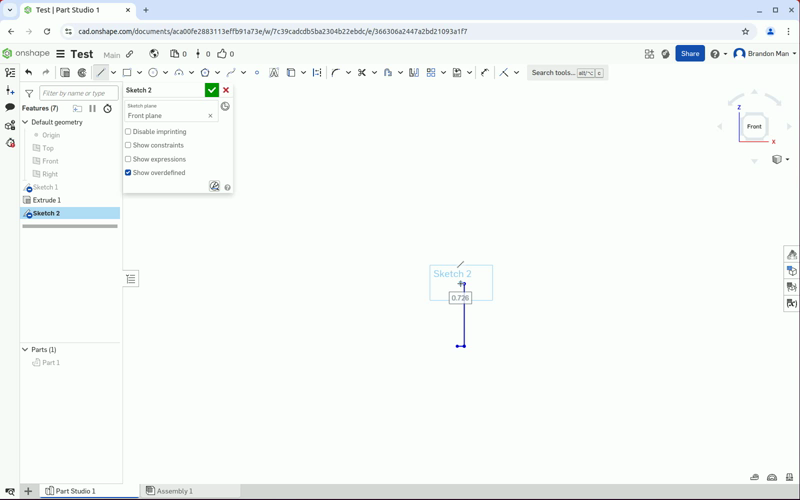
key_up(shift)
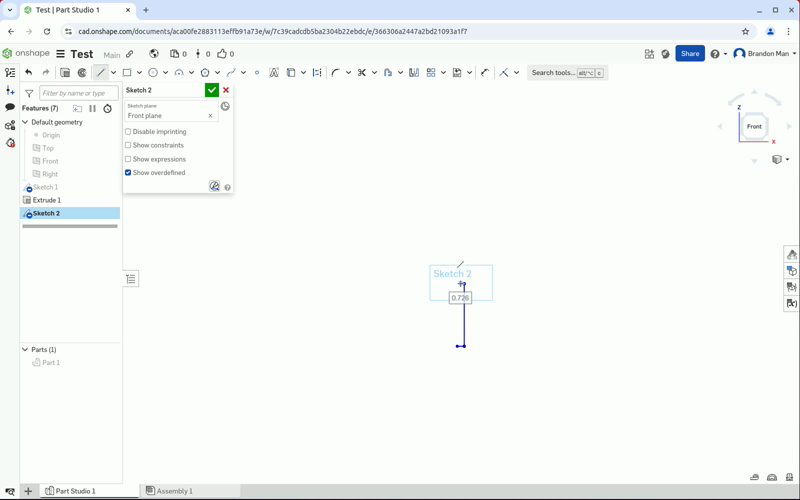
key_down(shift)
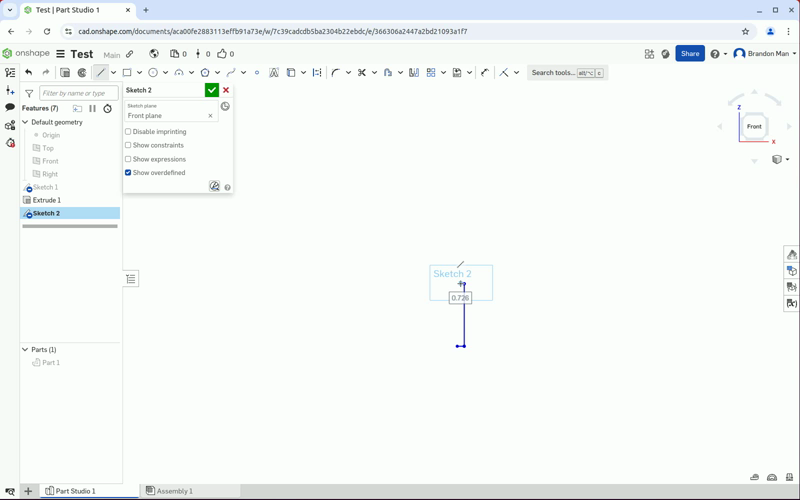
mouse_move(490, 283)
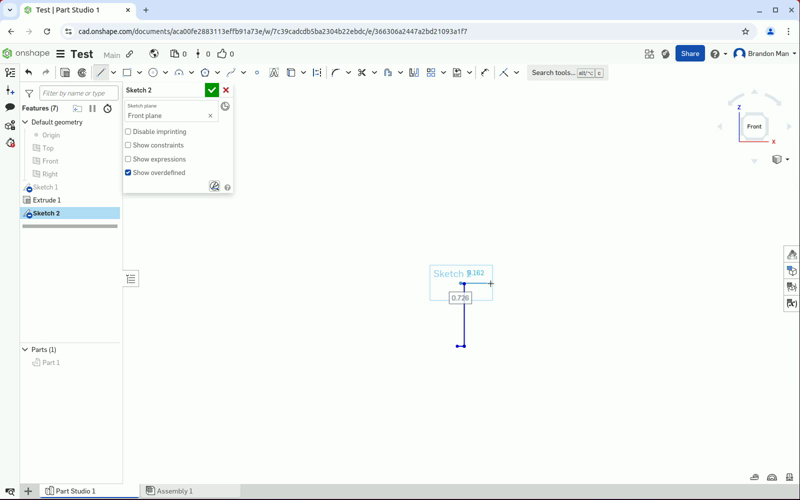
mouse_move(457, 282)
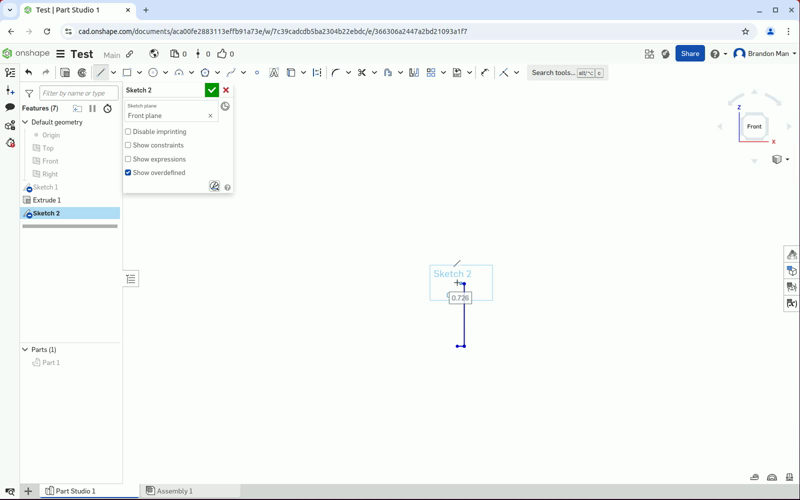
scroll(6)
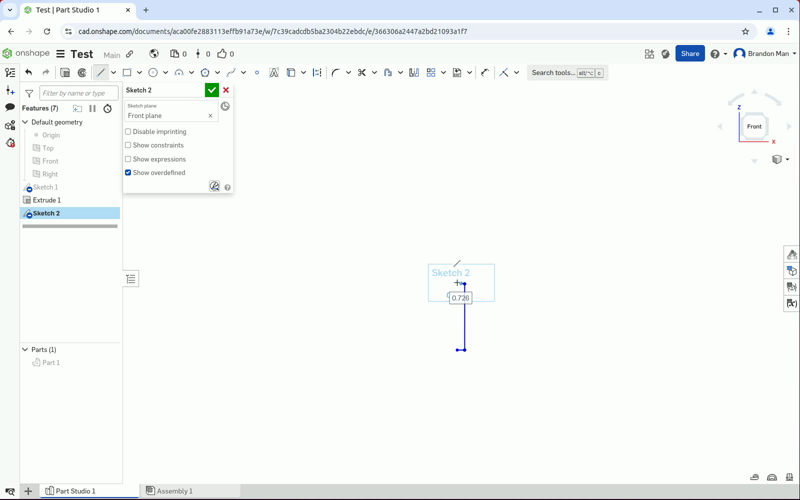
scroll(6)
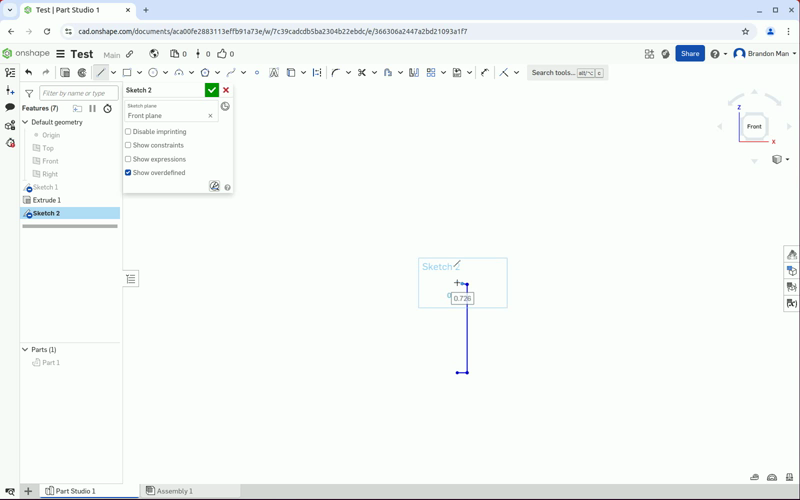
scroll(6)
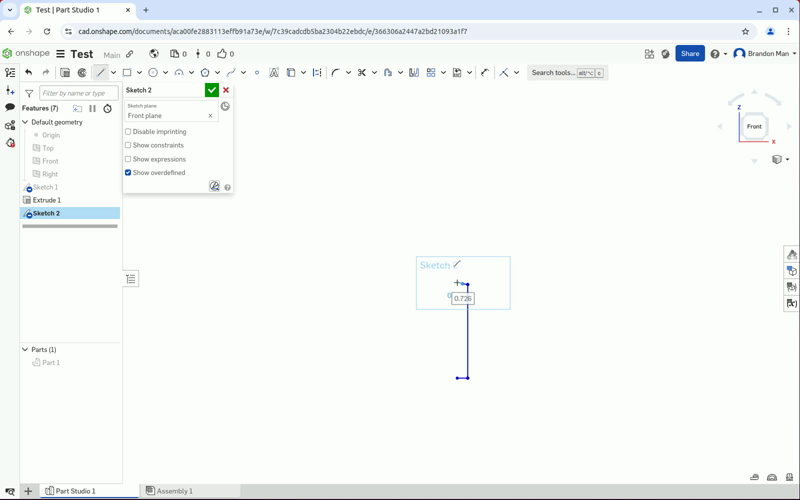
scroll(6)
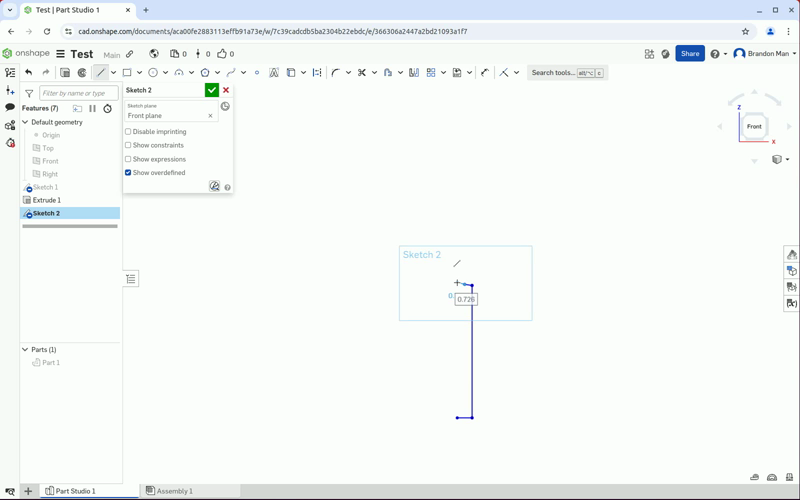
scroll(6)
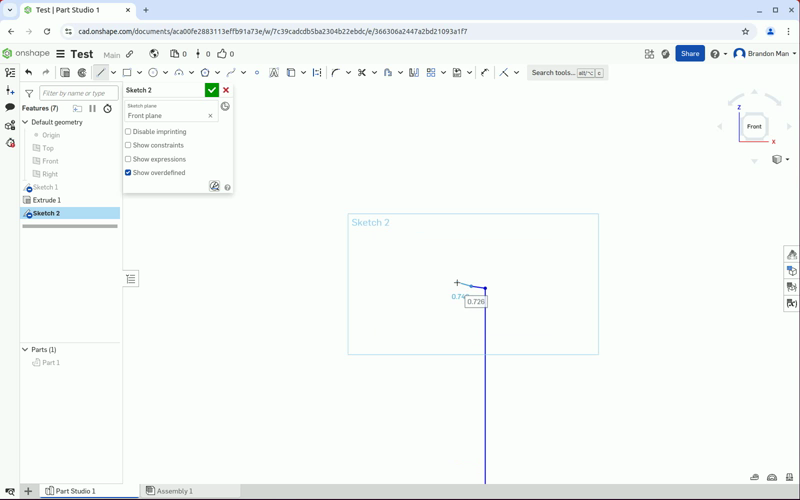
scroll(6)
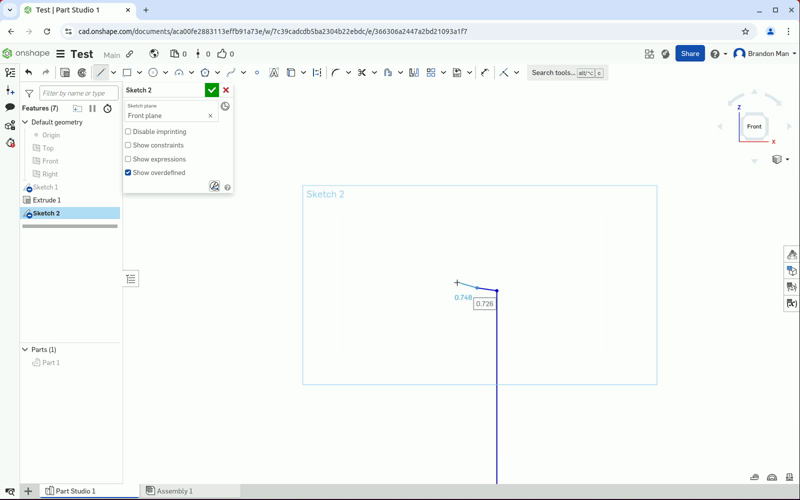
scroll(6)
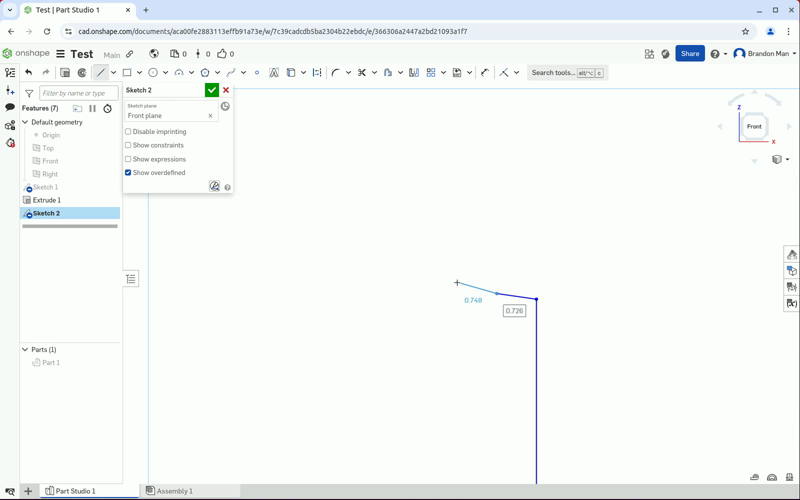
click(457, 282)
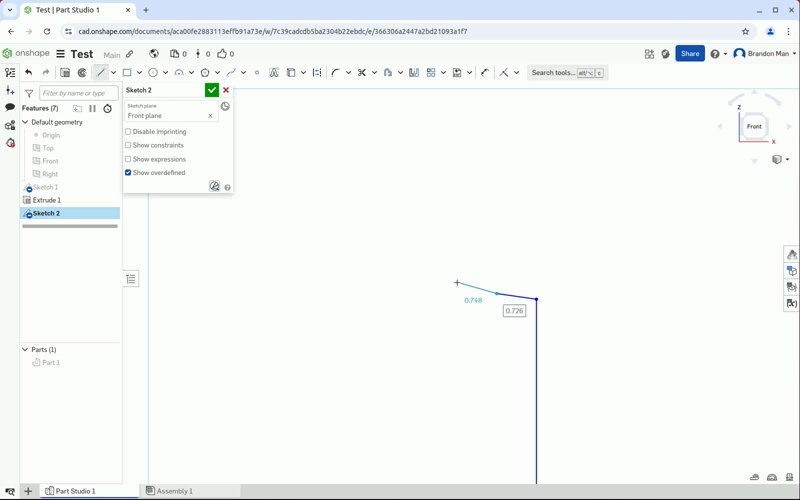
scroll(-6)
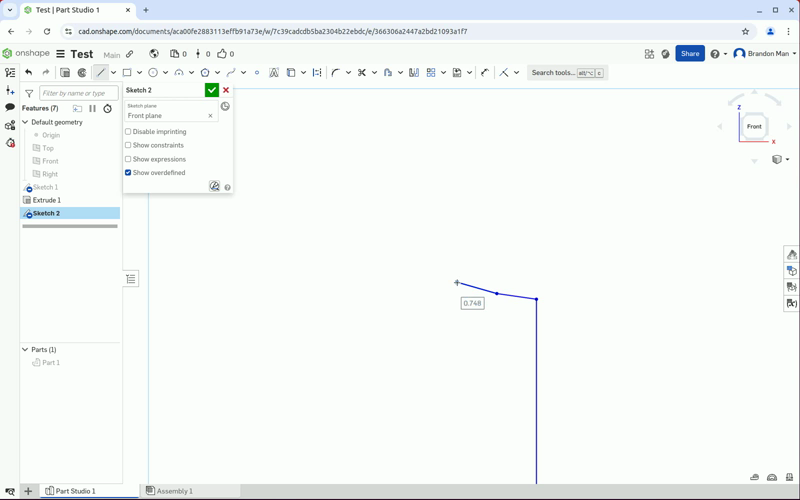
scroll(-6)
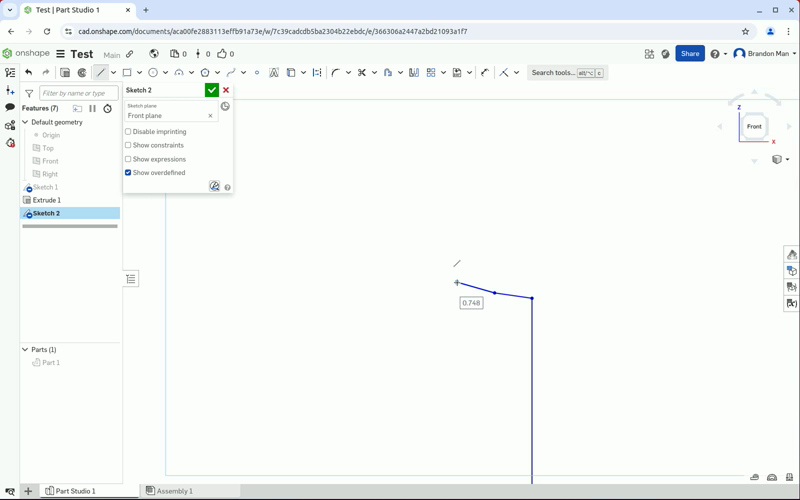
scroll(-6)
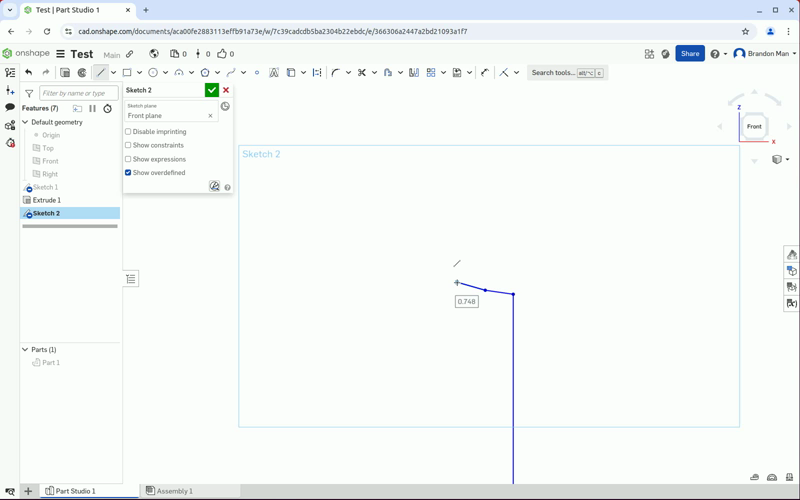
scroll(-6)
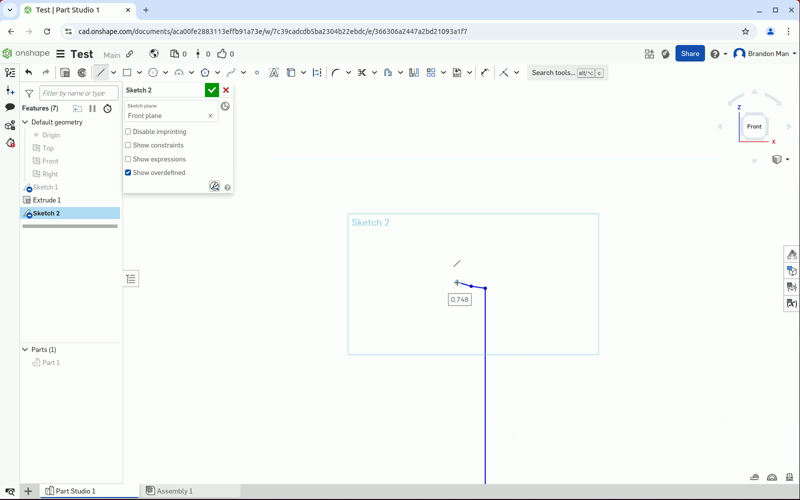
scroll(-6)
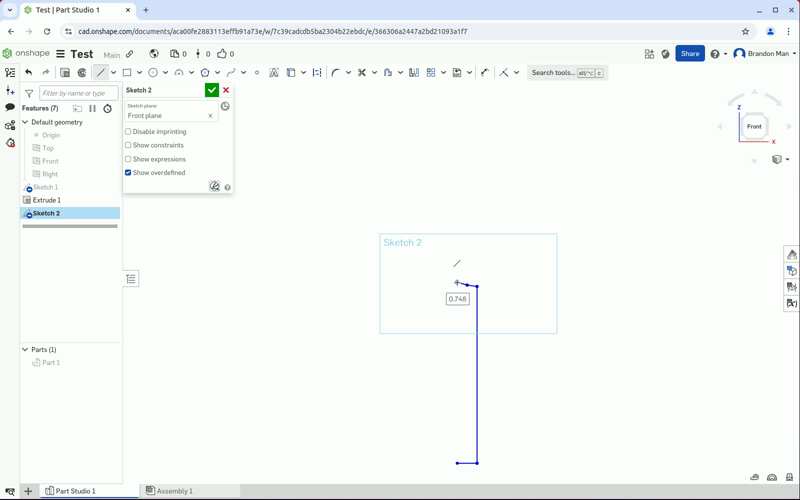
scroll(-6)
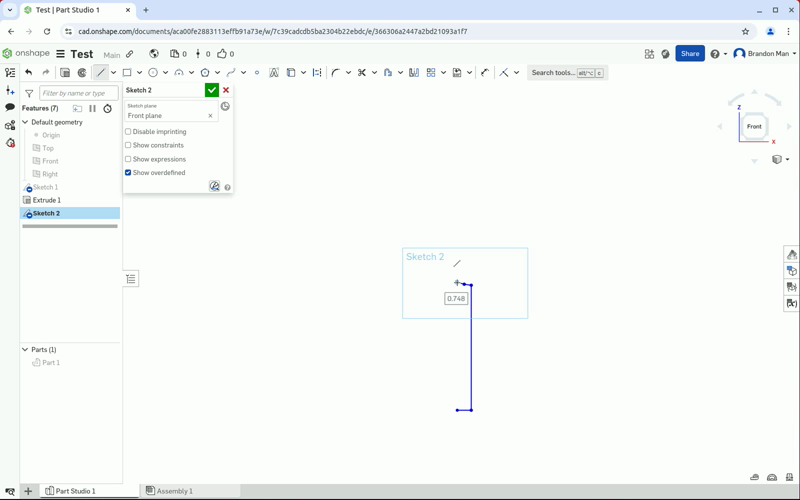
scroll(-6)
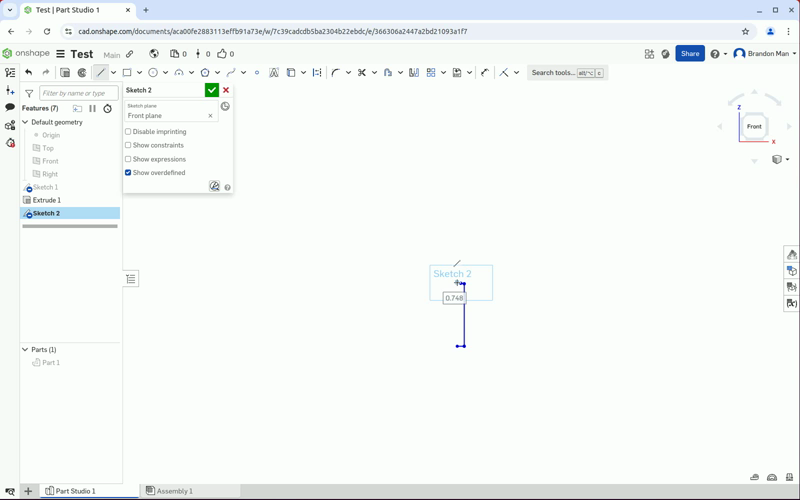
key_up(shift)
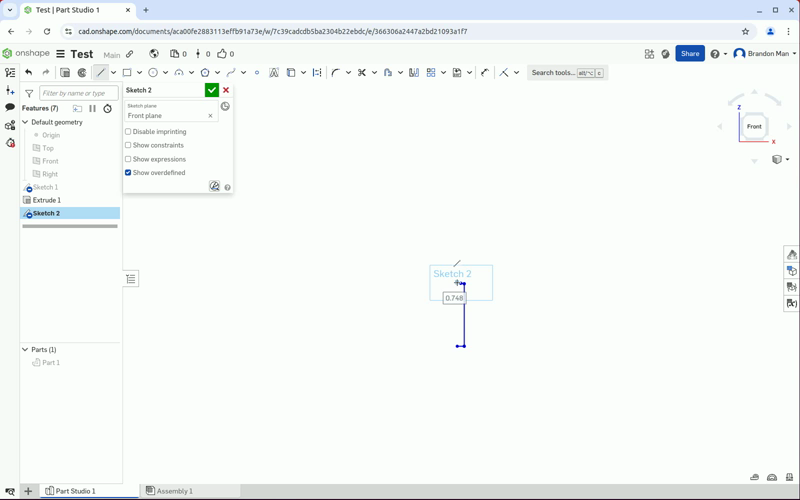
key_down(shift)
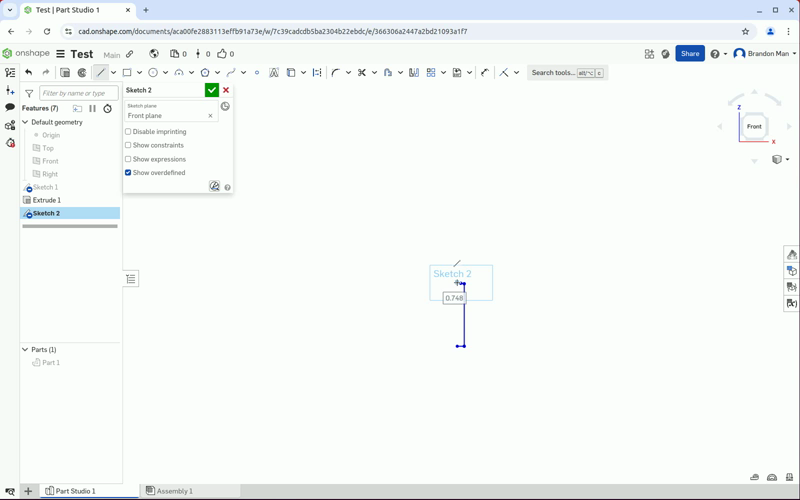
mouse_move(457, 346)
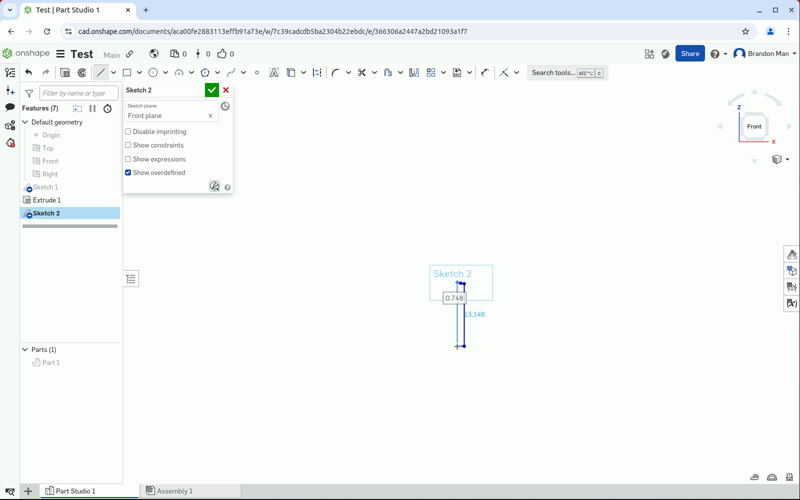
key_up(shift)
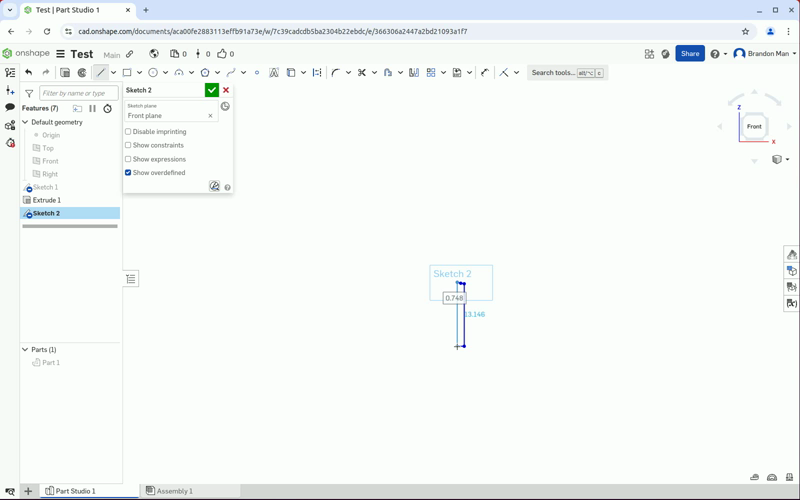
click(457, 346)
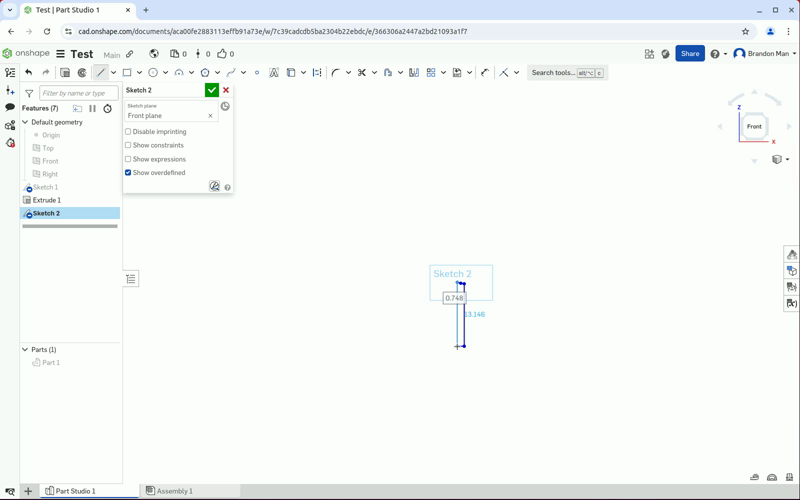
key(esc)
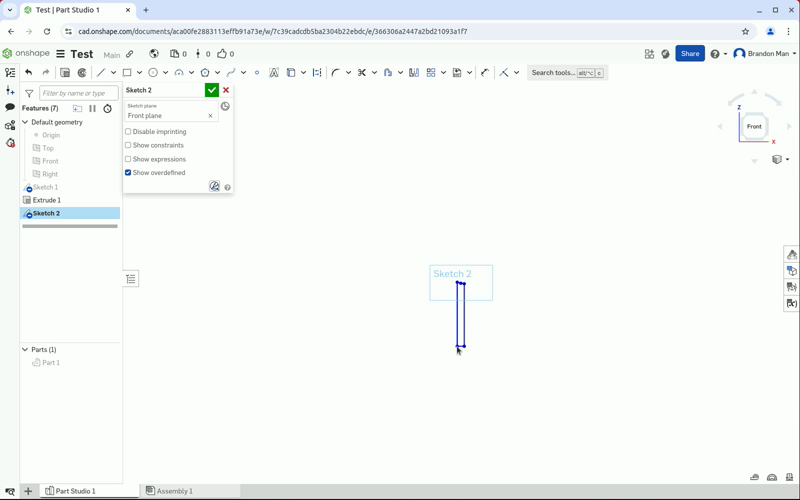
mouse_move(459, 303)
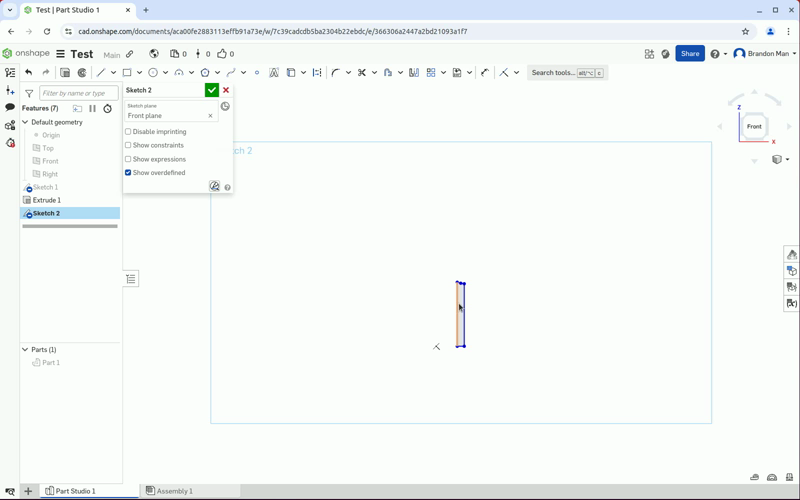
scroll(6)
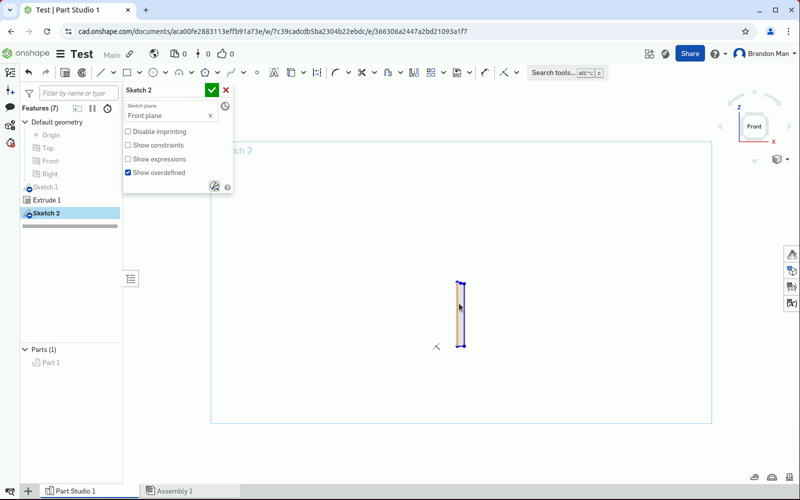
scroll(6)
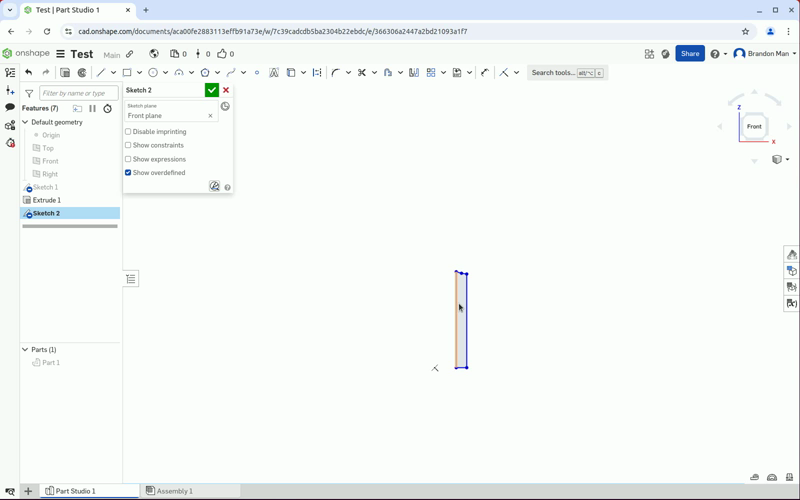
scroll(6)
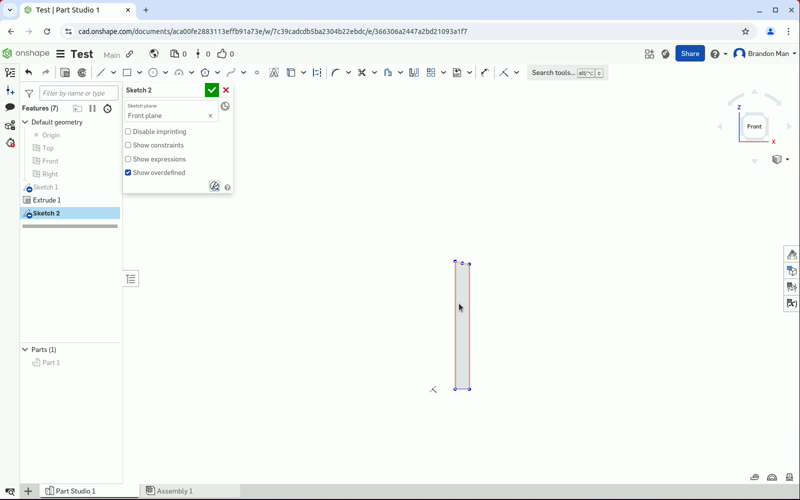
scroll(6)
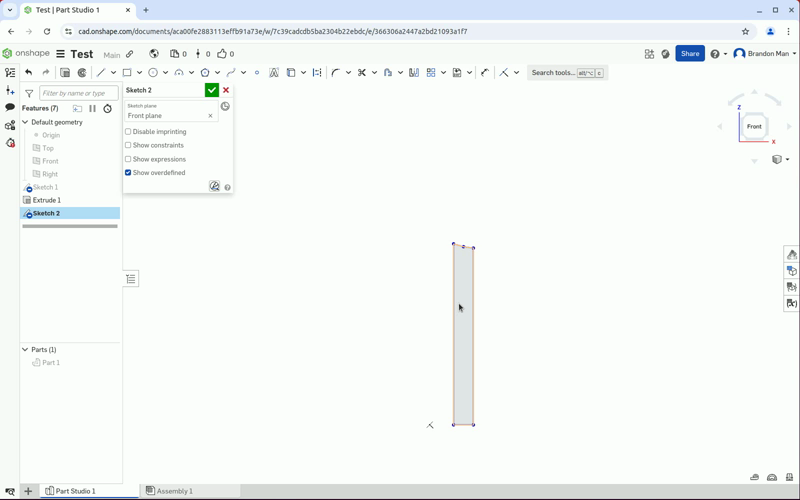
scroll(6)
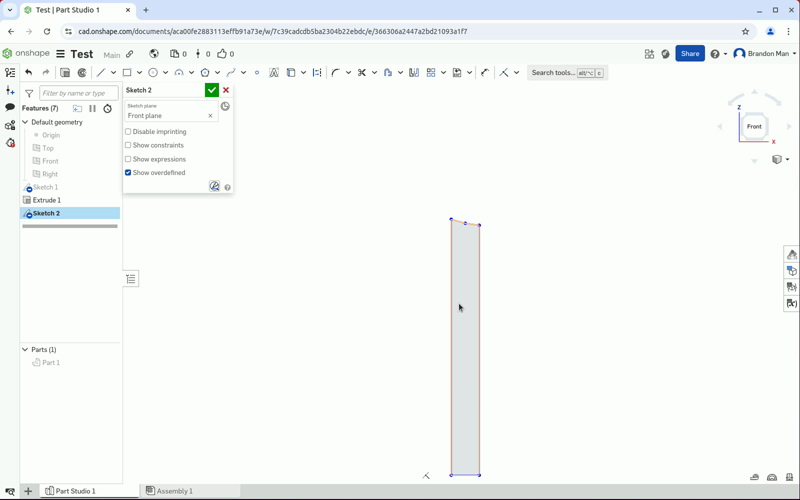
scroll(6)
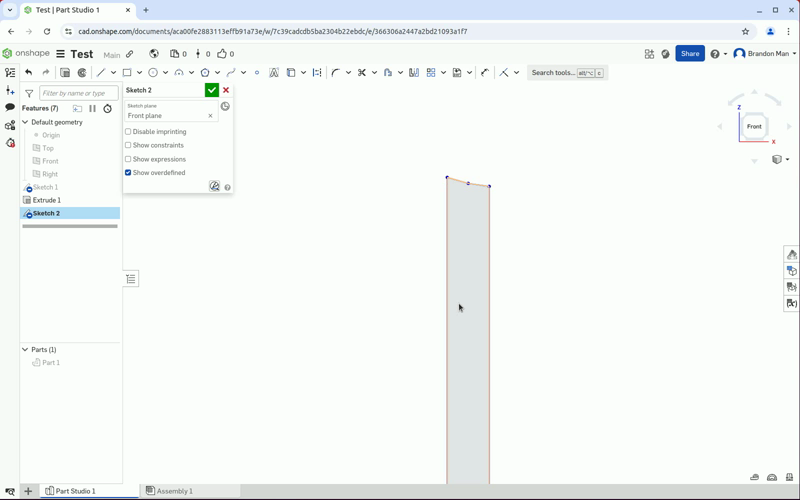
scroll(6)
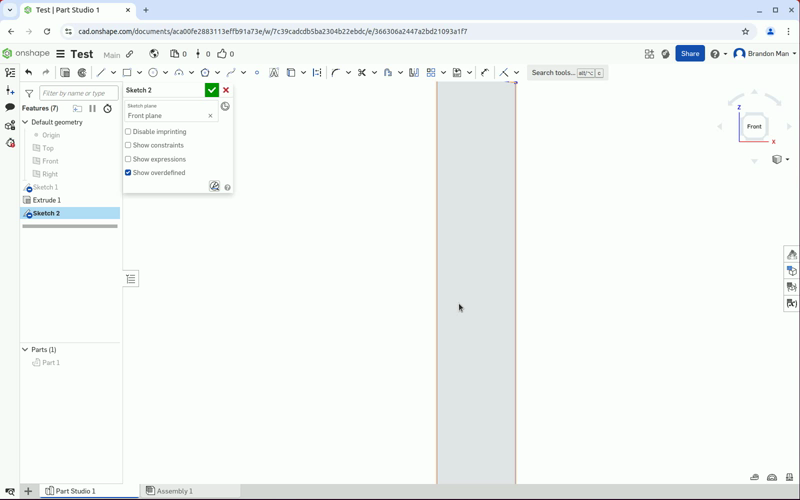
click(459, 303)
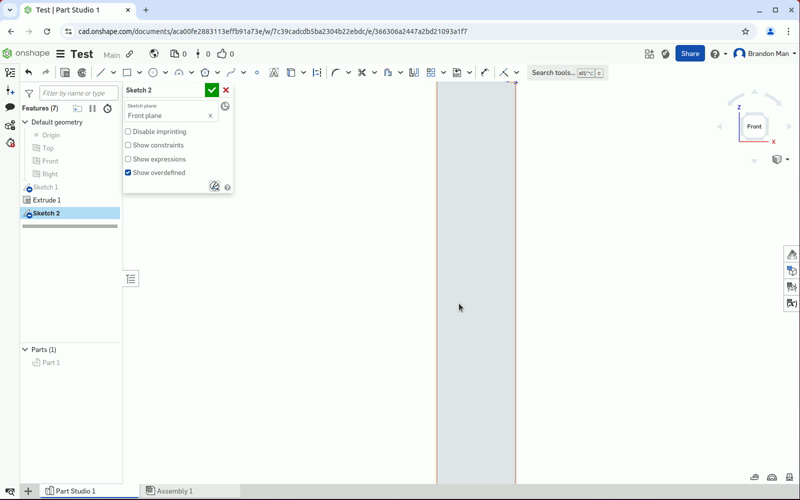
scroll(-6)
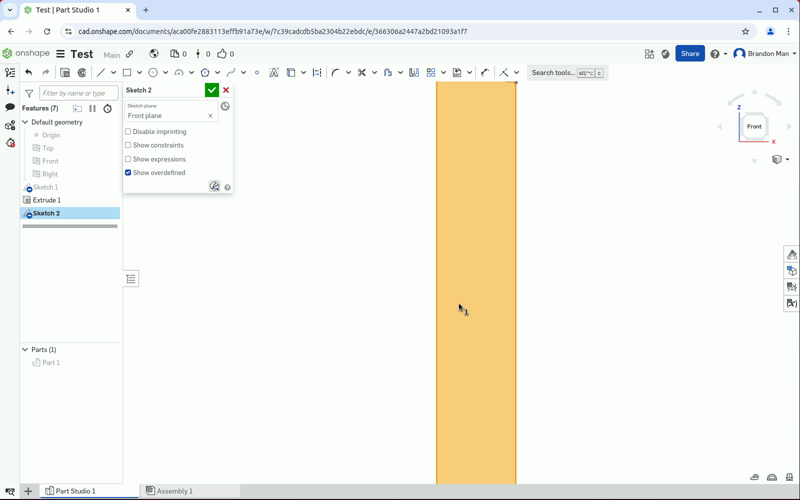
scroll(-6)
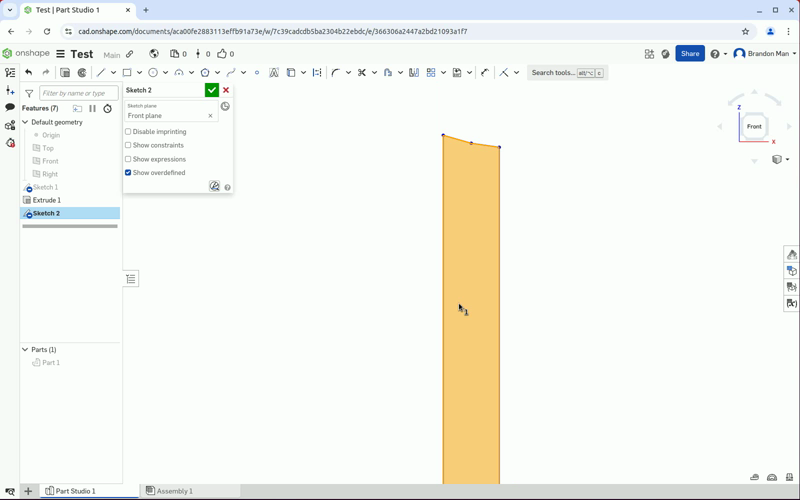
scroll(-6)
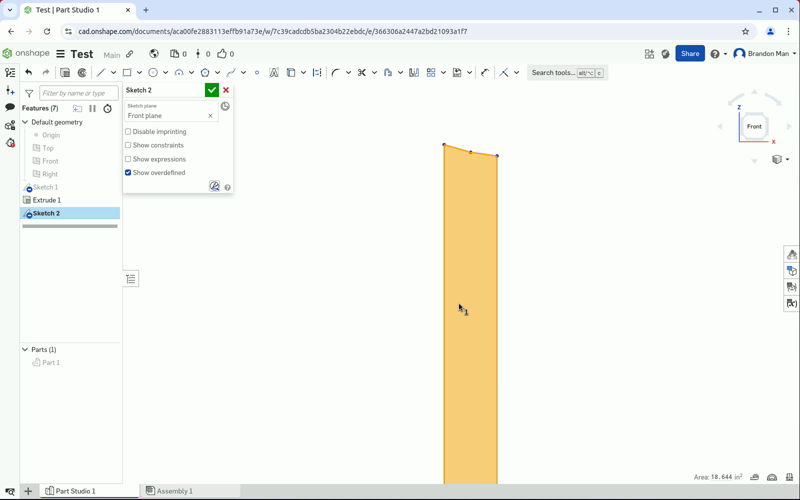
scroll(-6)
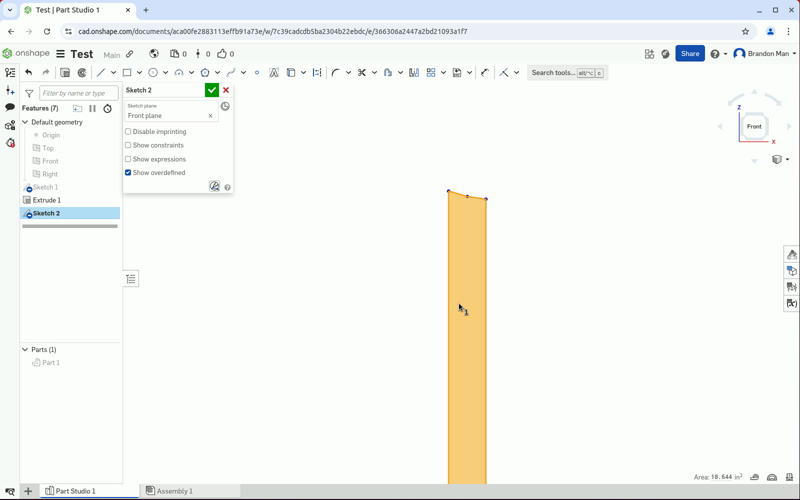
scroll(-6)
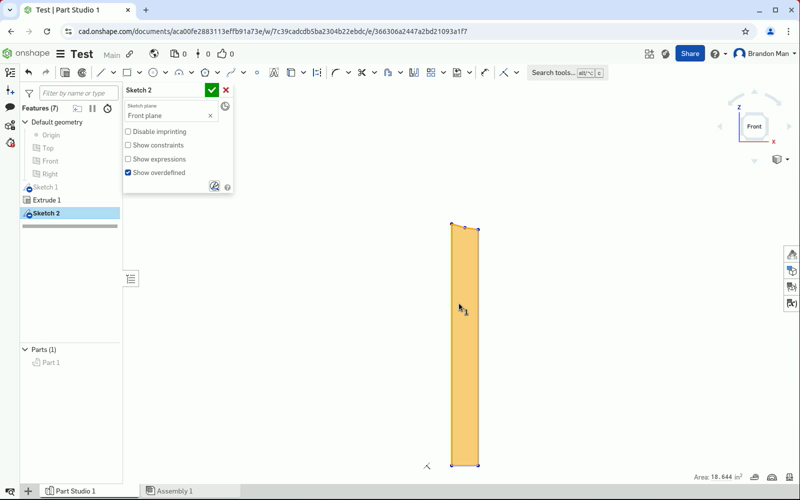
scroll(-6)
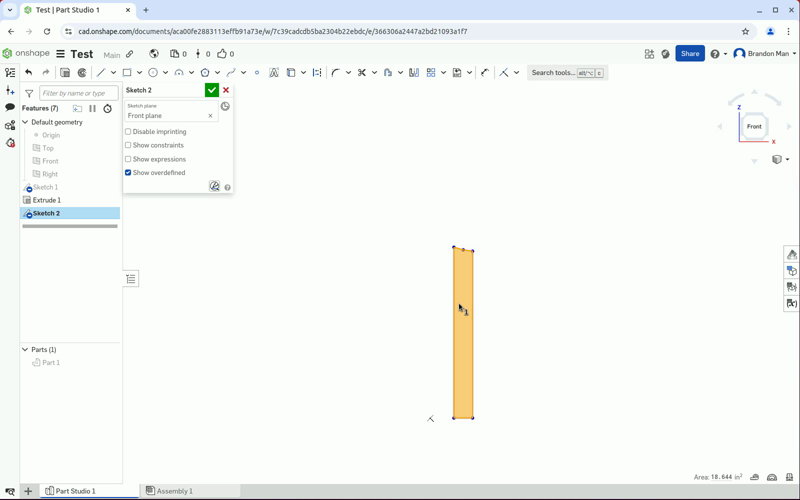
scroll(-6)
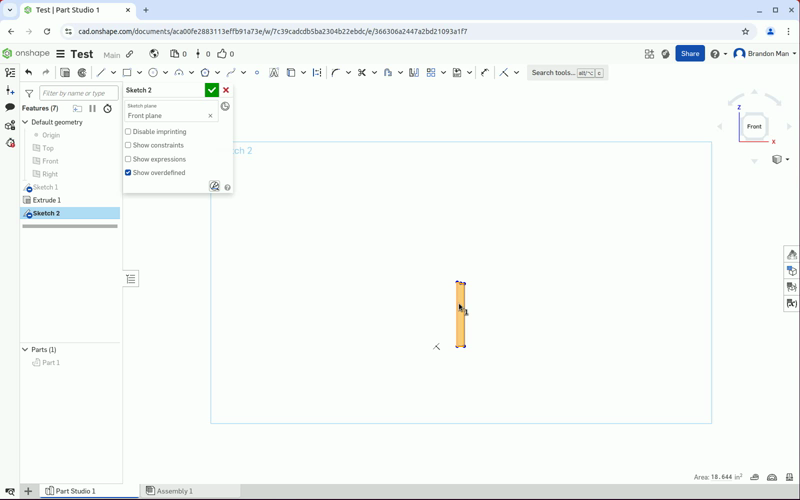
mouse_move(73, 352)
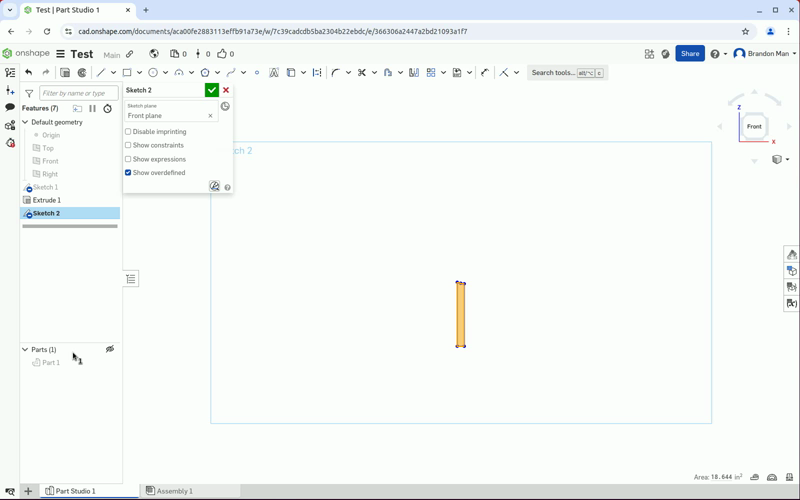
key(shift+y)
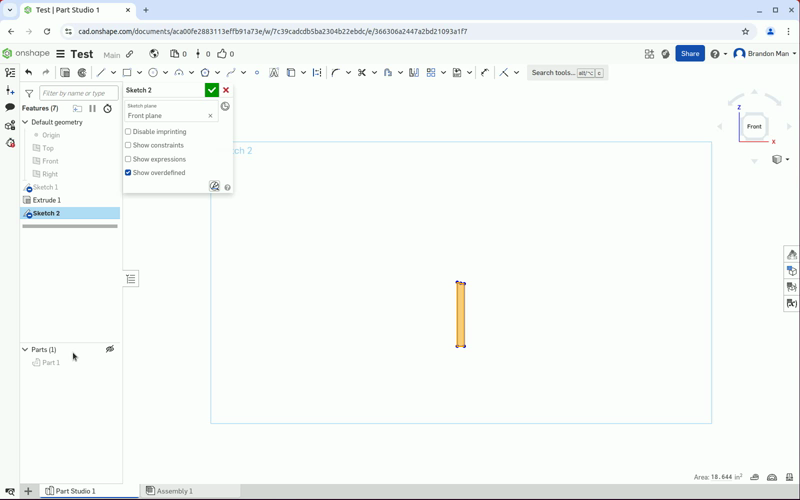
key(shift+e)
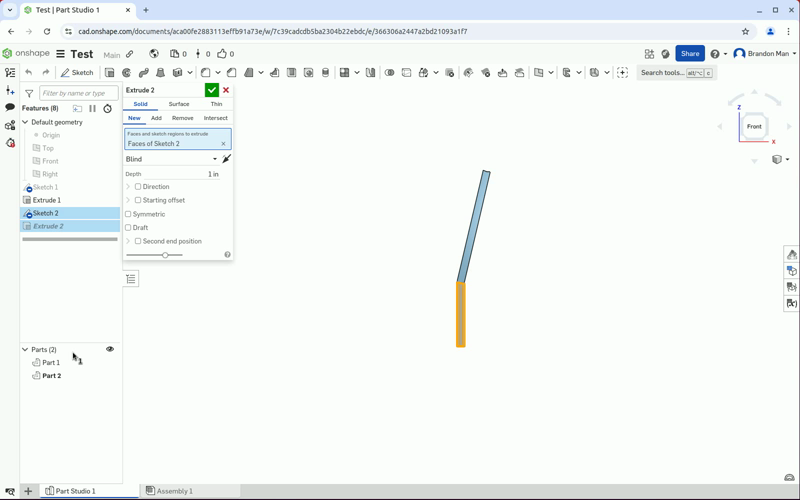
mouse_move(143, 106)
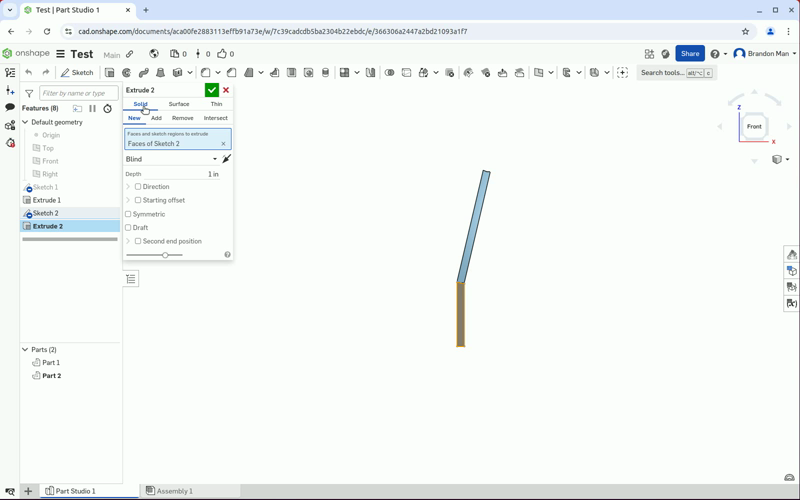
click(143, 106)
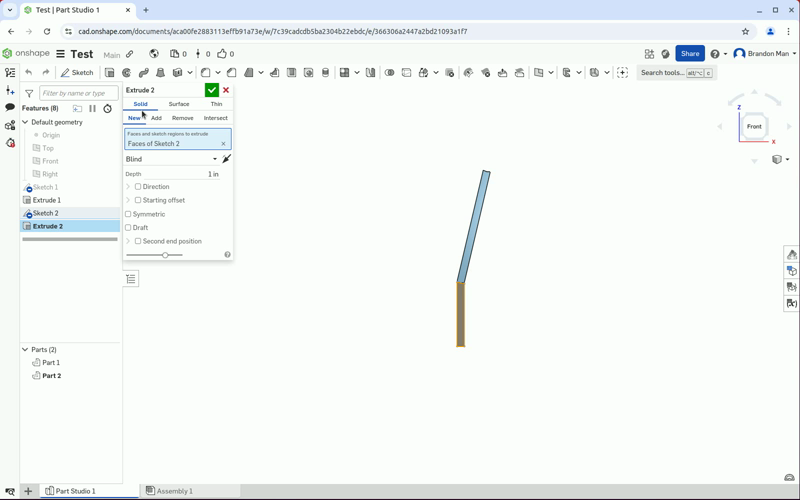
mouse_move(137, 120)
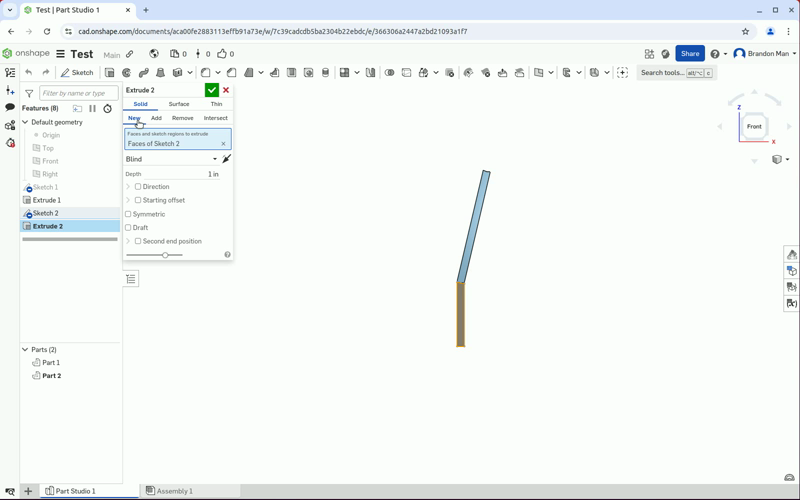
click(137, 120)
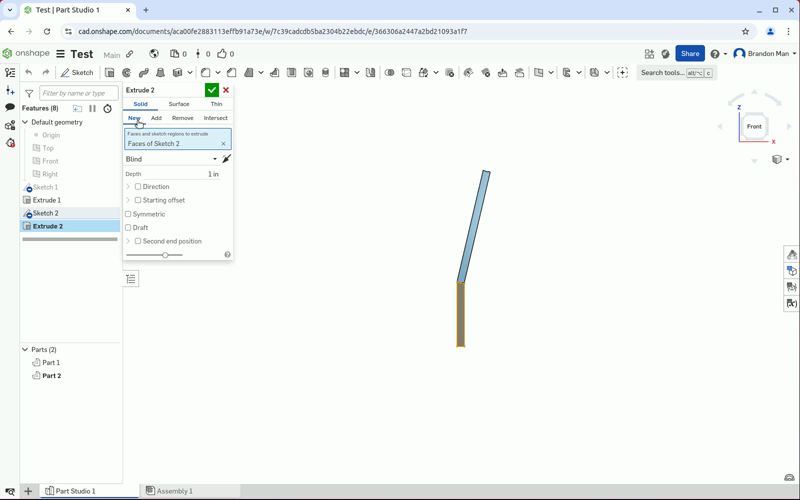
key(tab, 4)
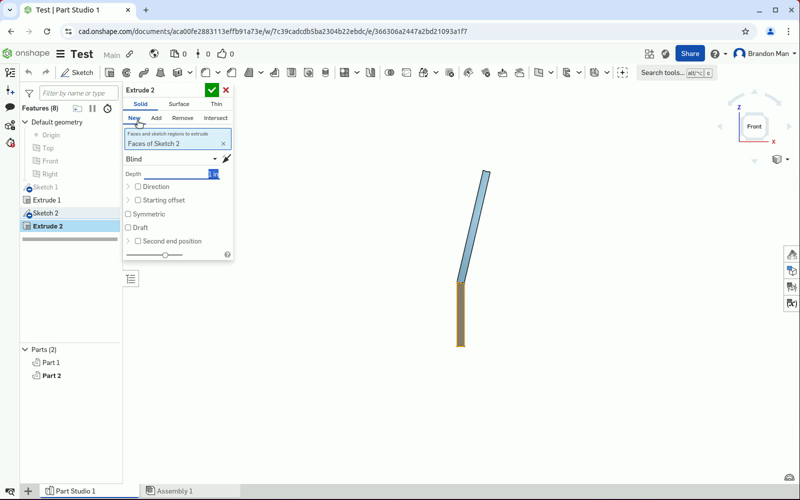
text(0.722)
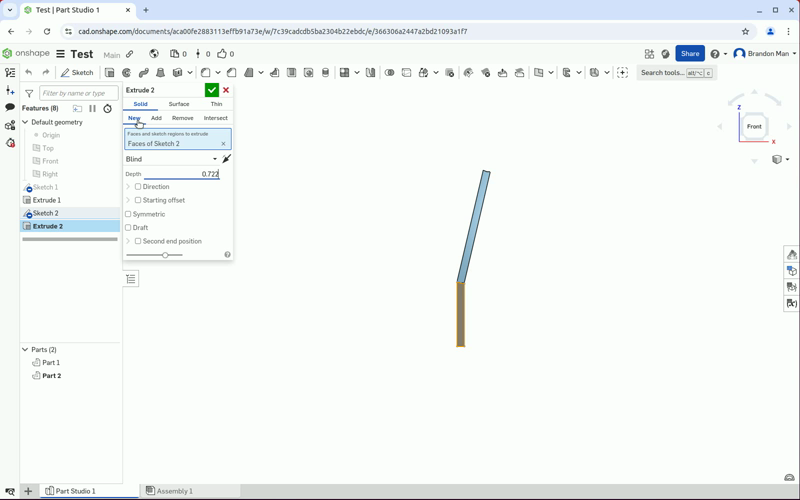
key(enter)
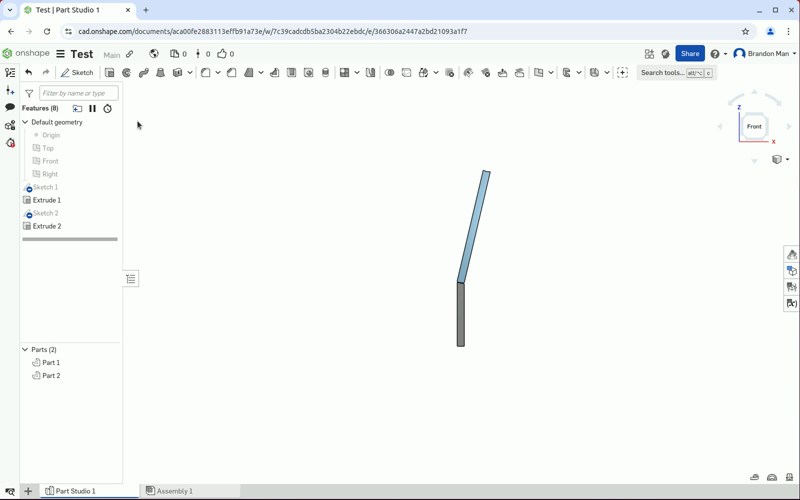
key(shift+h)
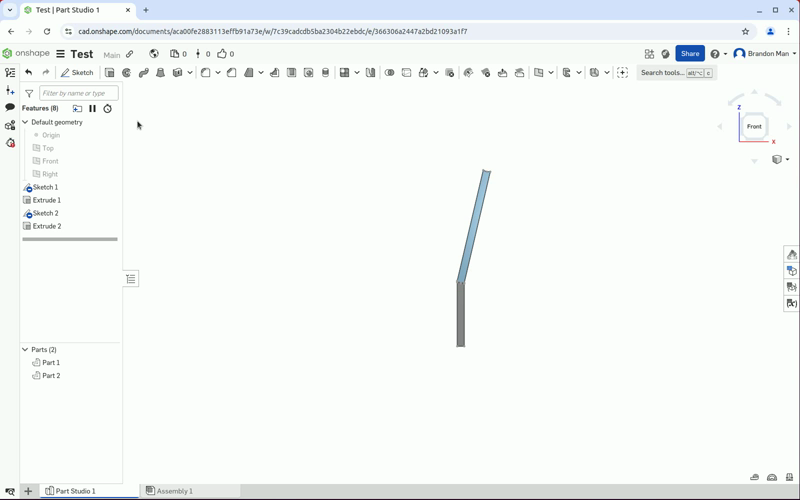
key(shift+h)
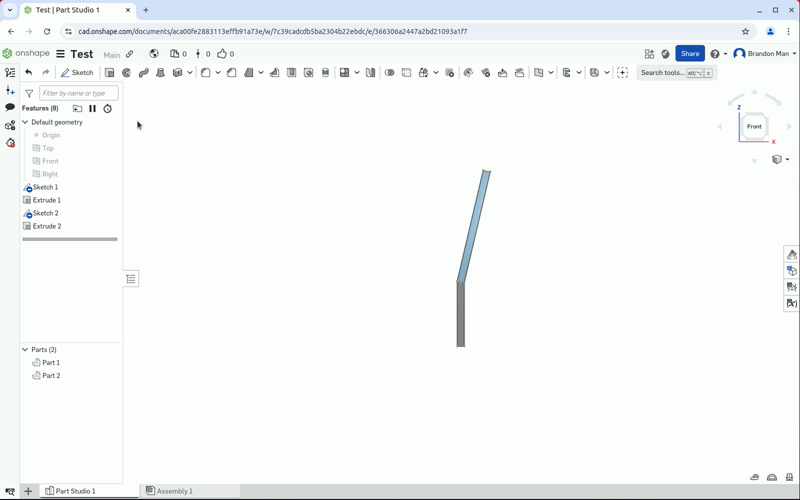
key(shift+7)
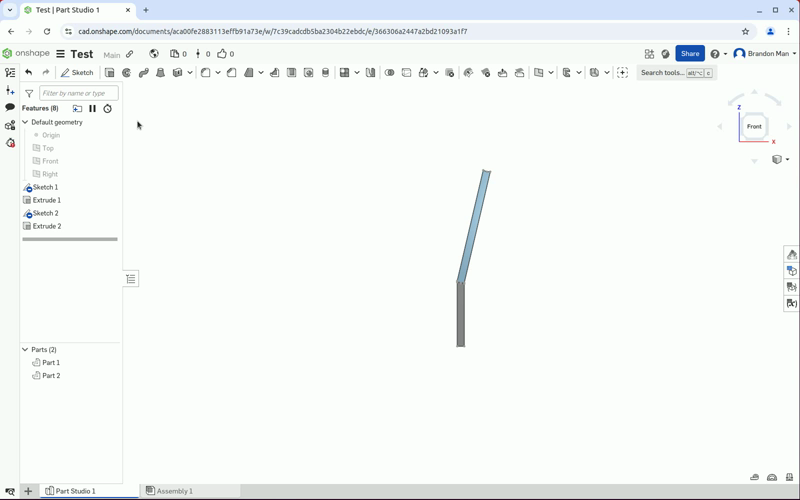
key(left, 2)
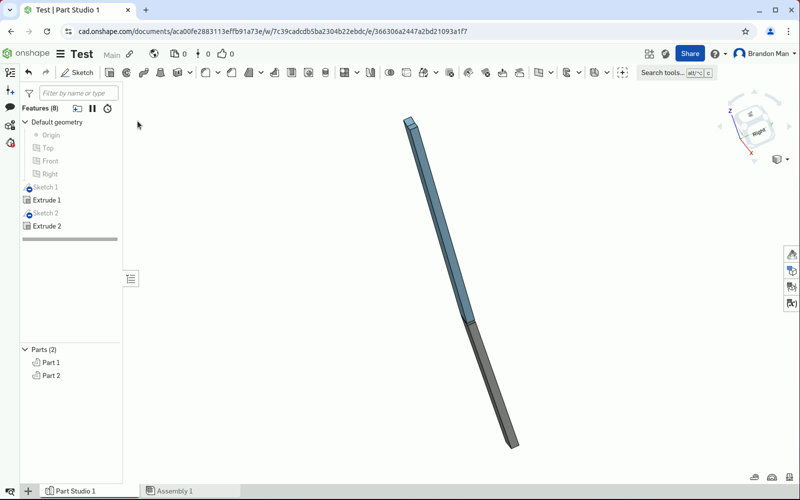
key(down, 2)
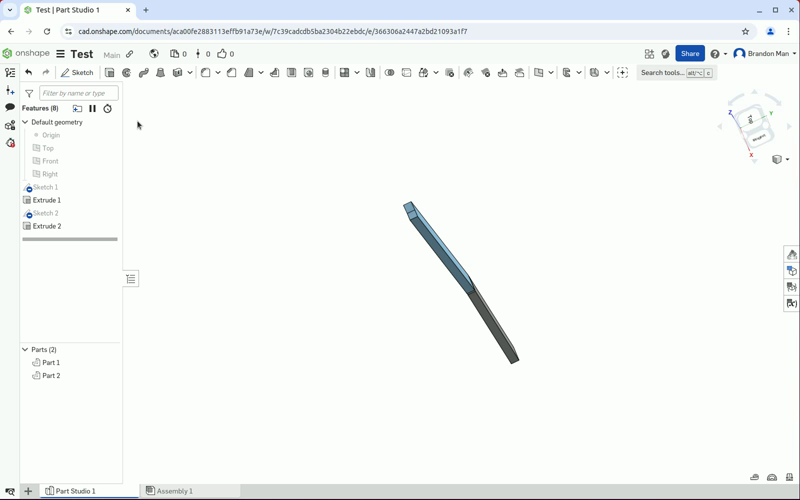
key(up, 2)
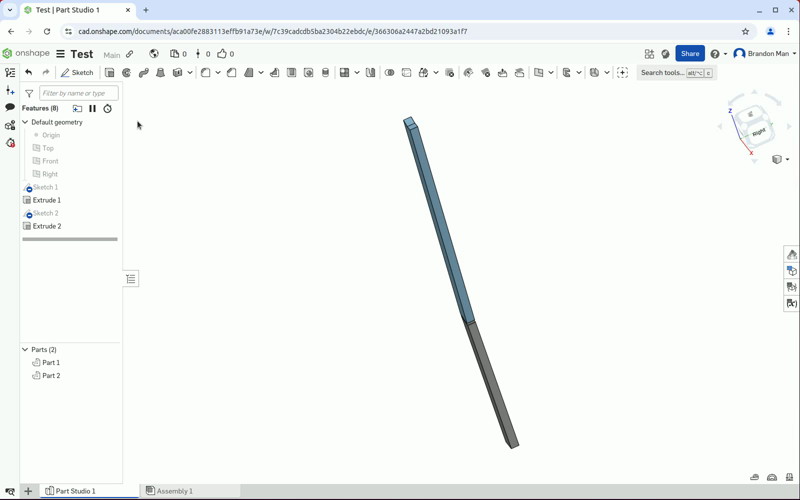
key(right, 2)
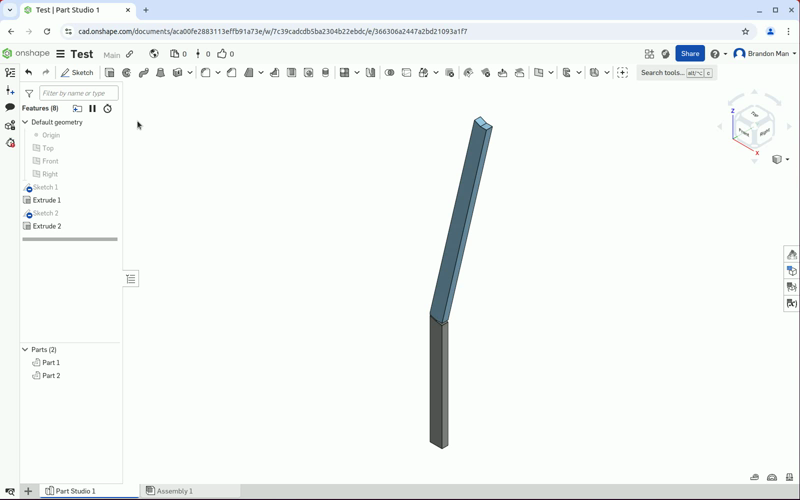
mouse_move(73, 189)
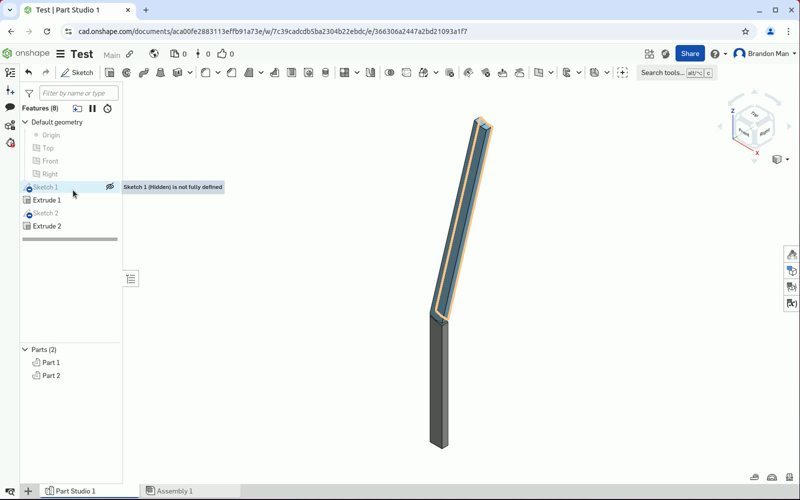
click(73, 189)